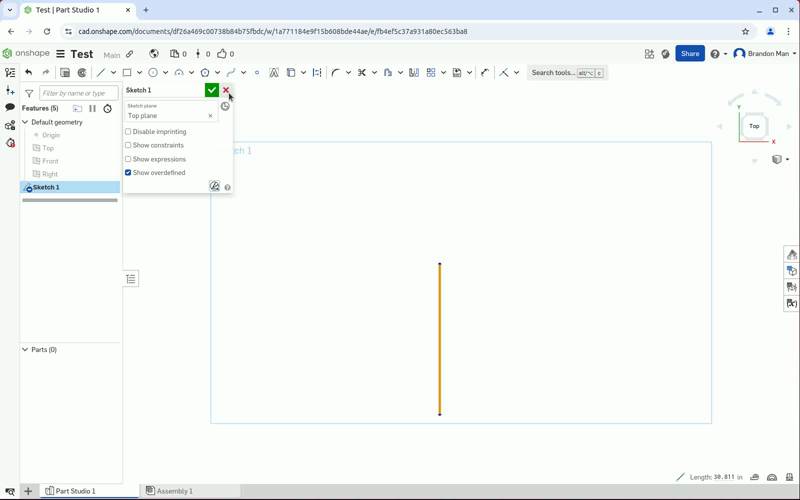
key(shift+h)
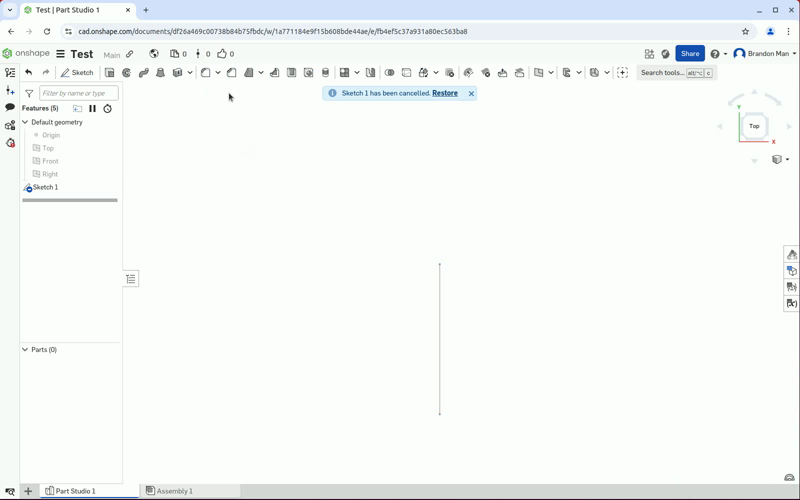
key(shift+s)
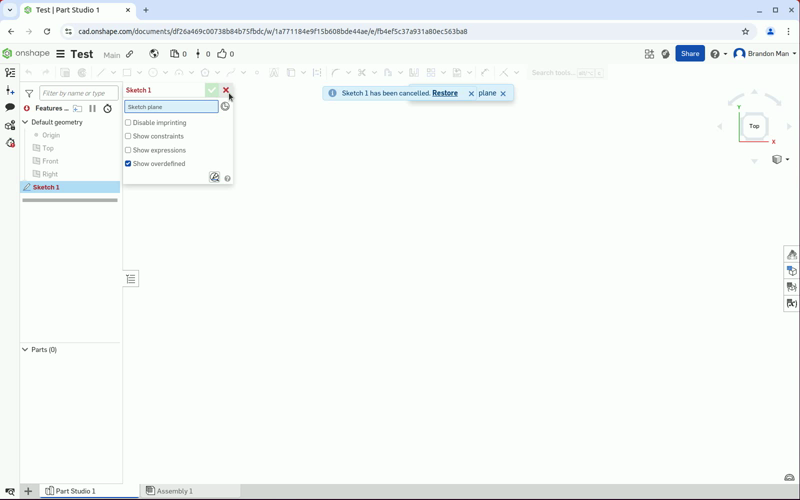
mouse_move(73, 150)
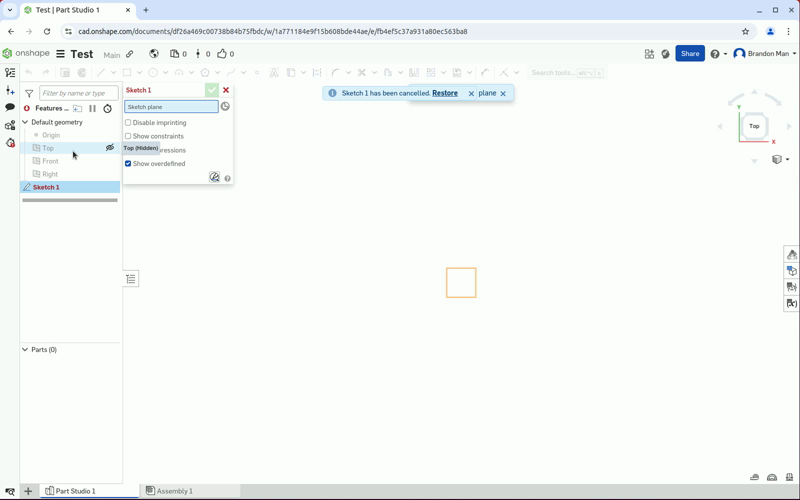
click(73, 150)
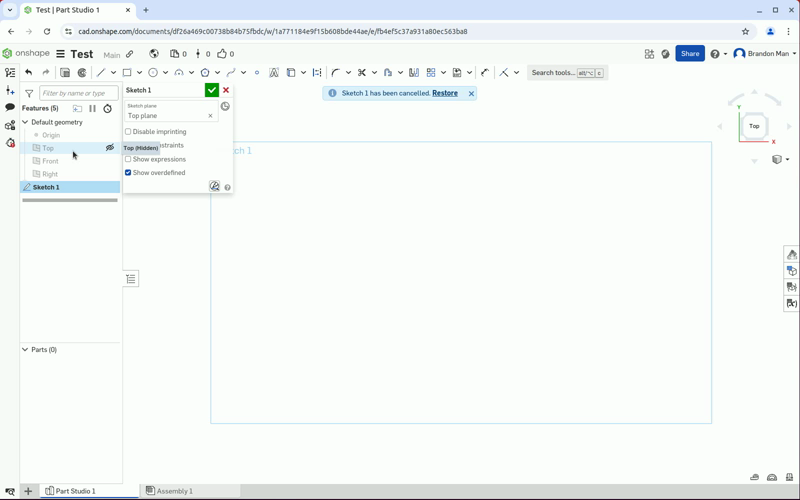
mouse_move(73, 352)
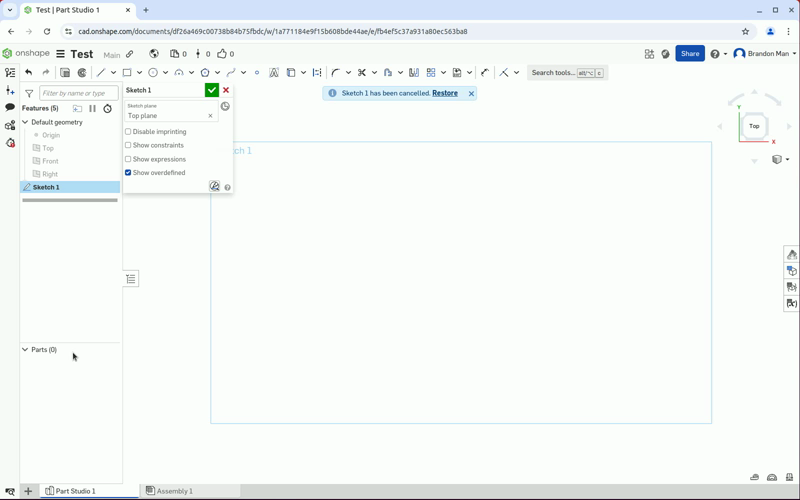
key(y)
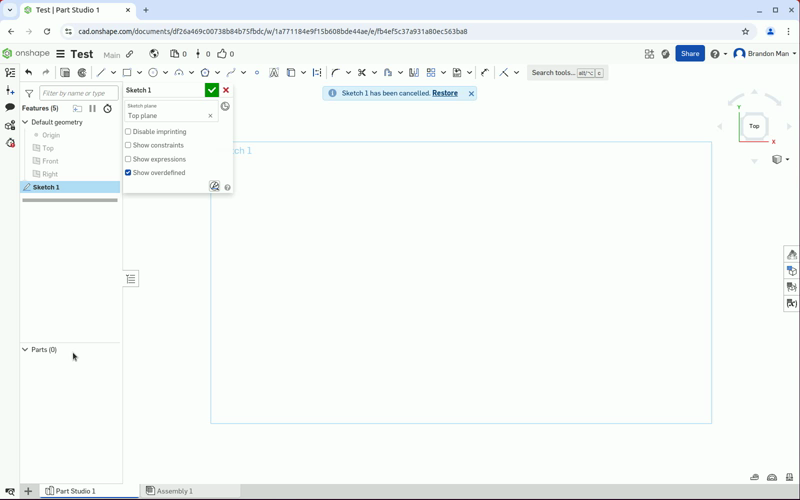
key(l)
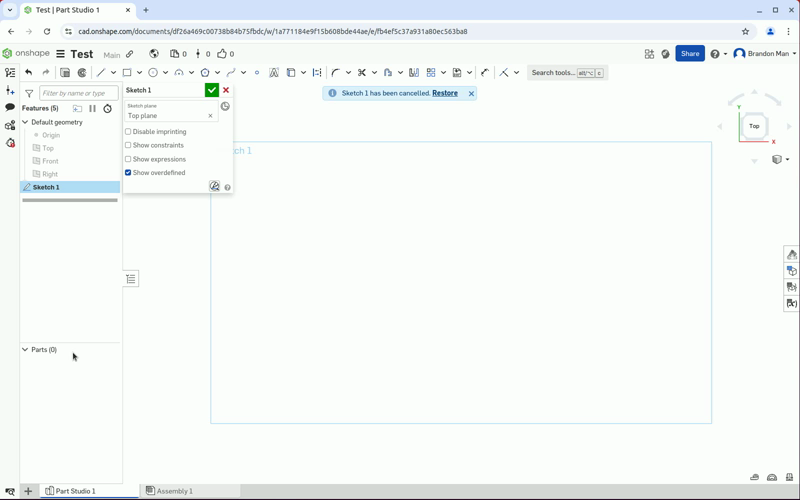
key_down(shift)
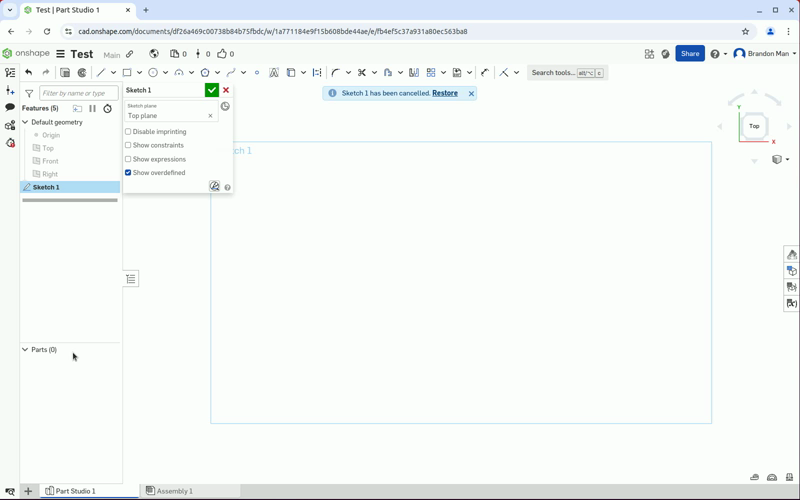
mouse_move(539, 275)
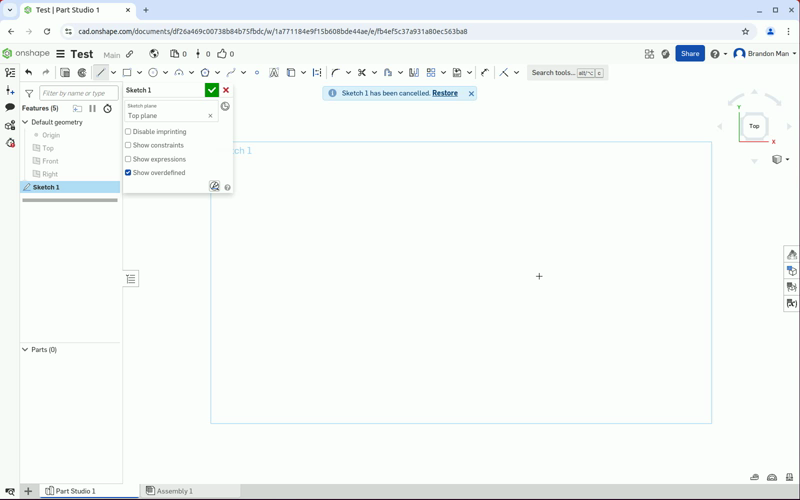
click(539, 275)
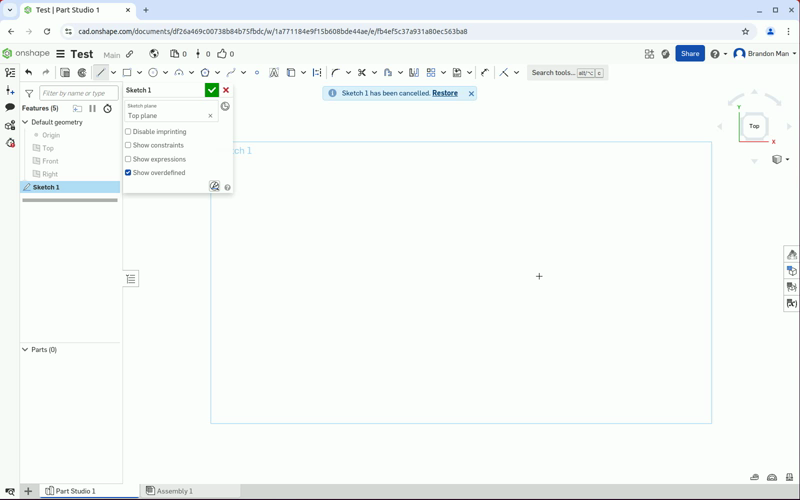
key_up(shift)
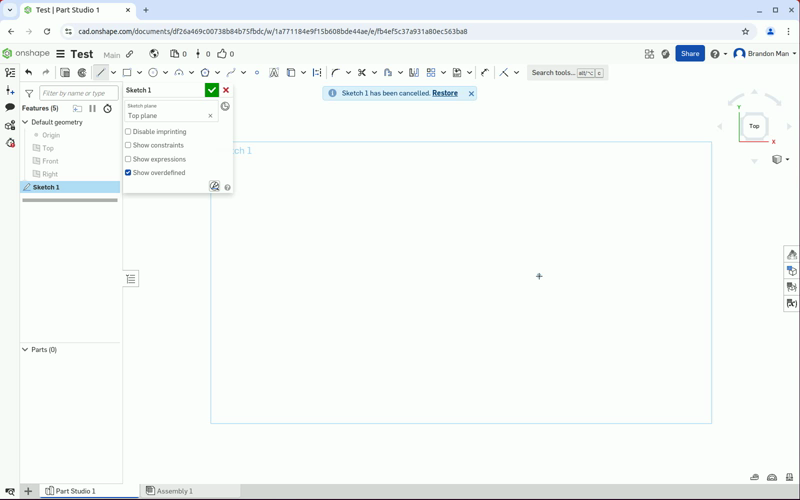
key_down(shift)
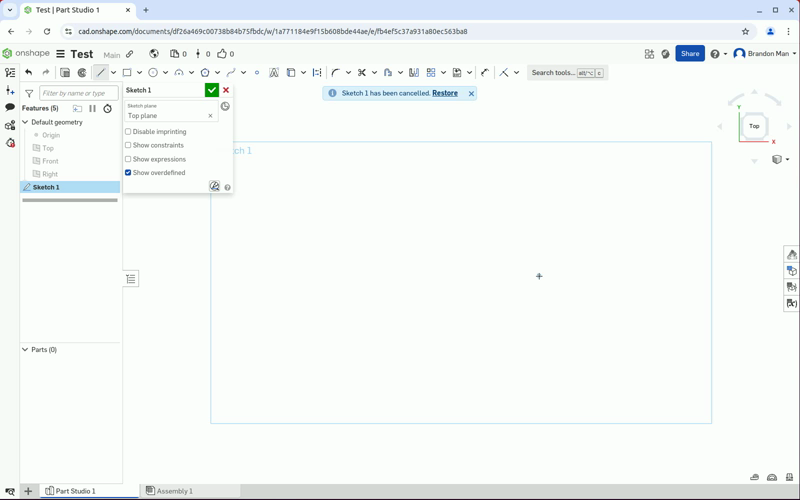
mouse_move(569, 275)
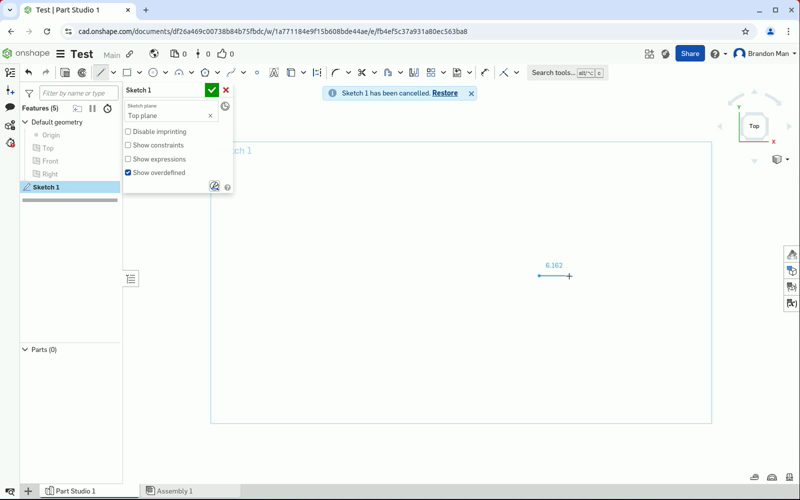
mouse_move(548, 285)
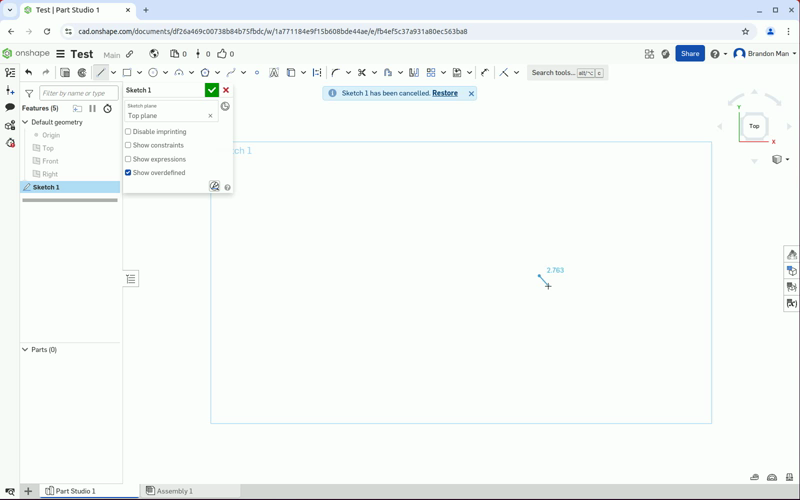
click(548, 285)
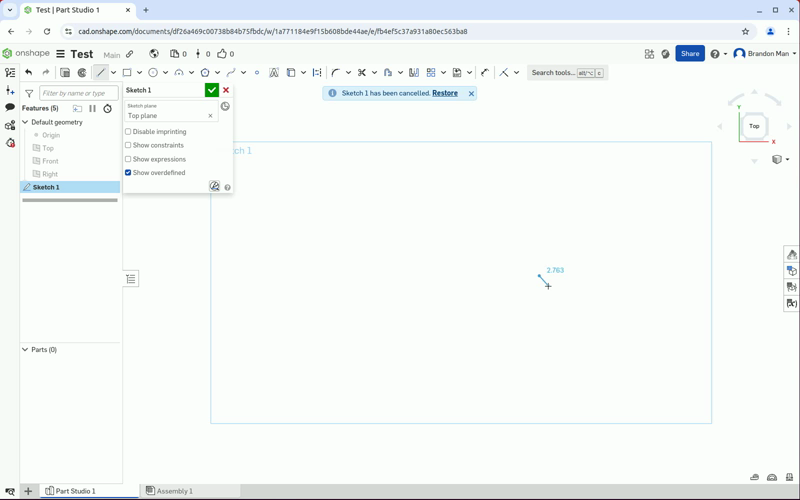
key_up(shift)
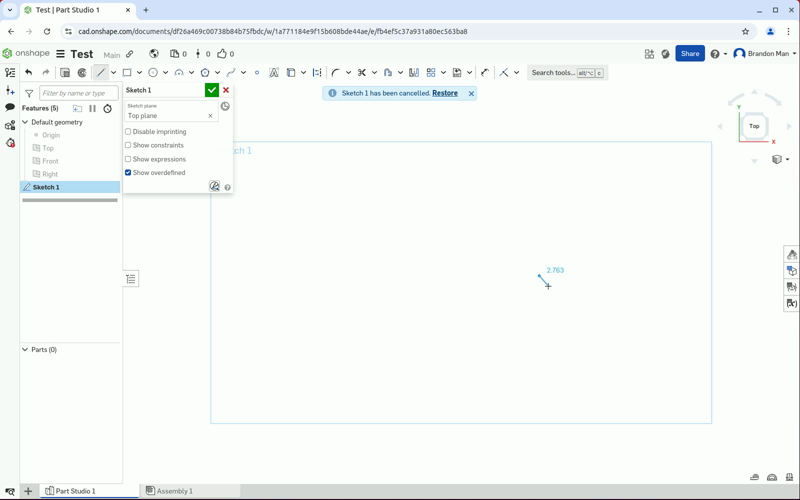
key_down(shift)
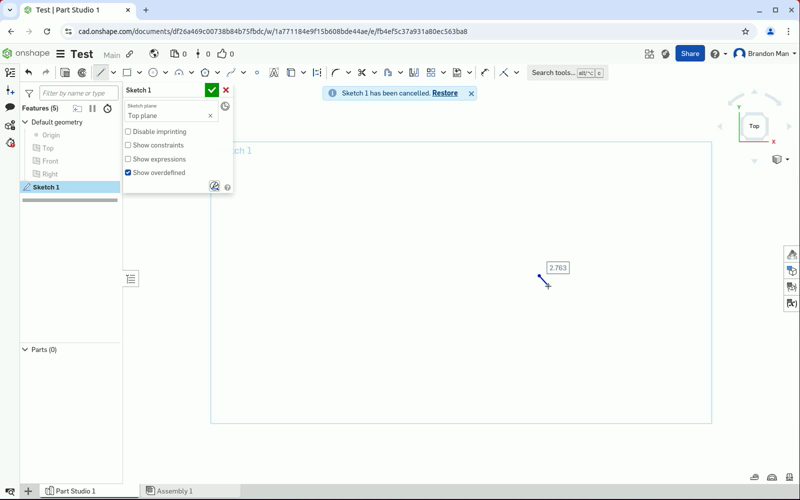
mouse_move(578, 285)
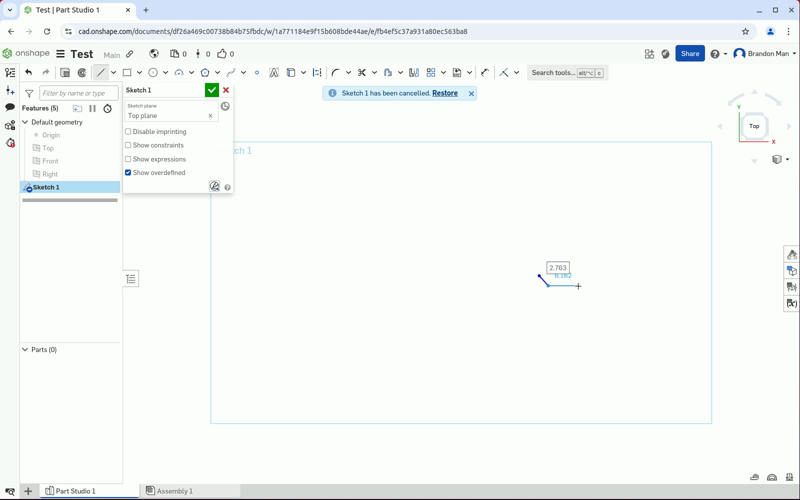
mouse_move(573, 285)
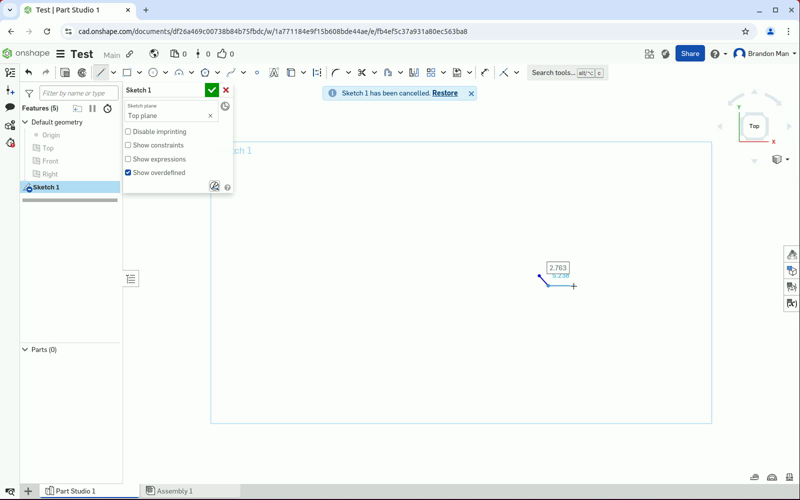
click(573, 285)
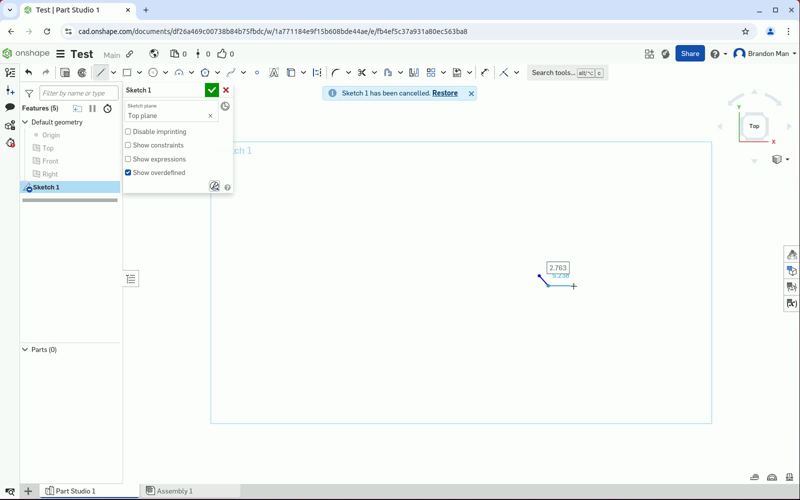
key_up(shift)
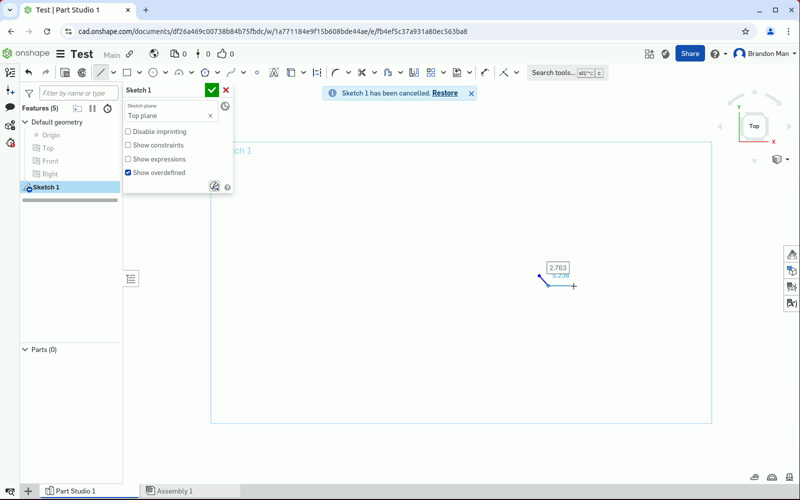
key_down(shift)
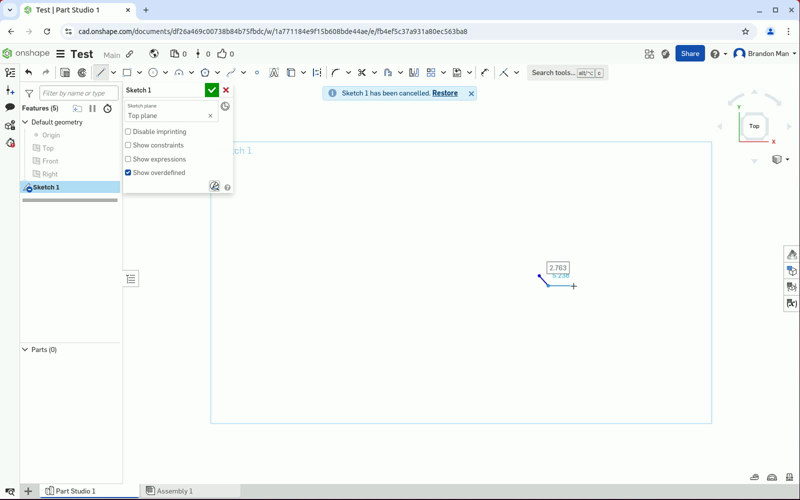
mouse_move(589, 285)
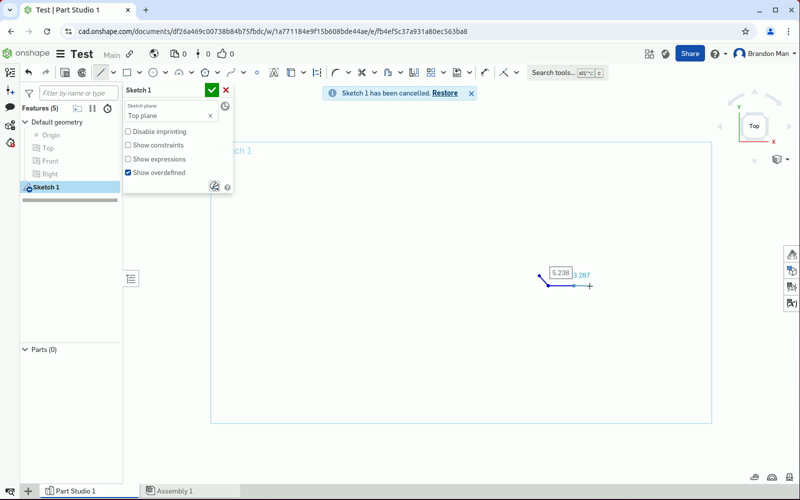
mouse_move(573, 282)
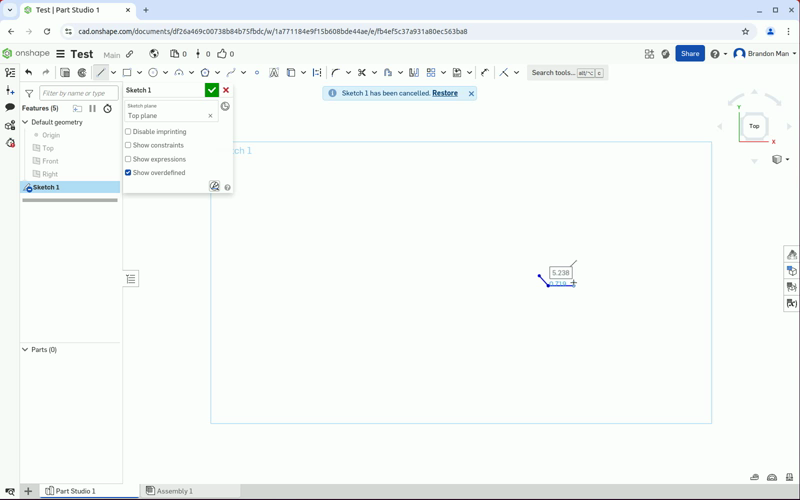
scroll(6)
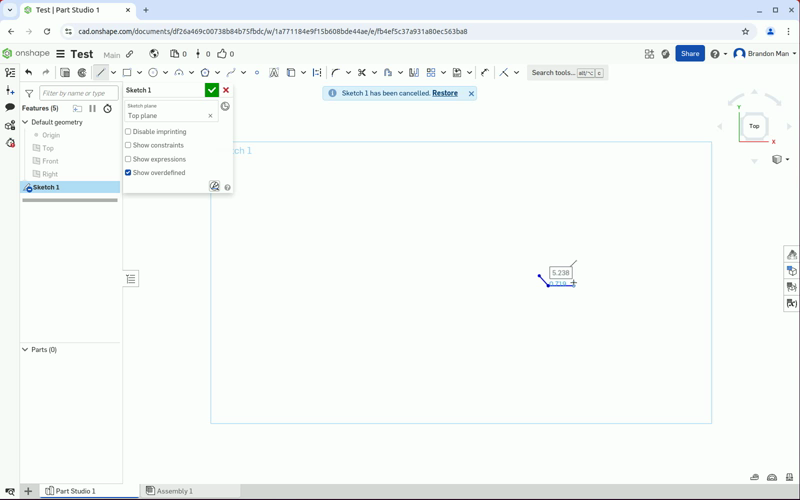
scroll(6)
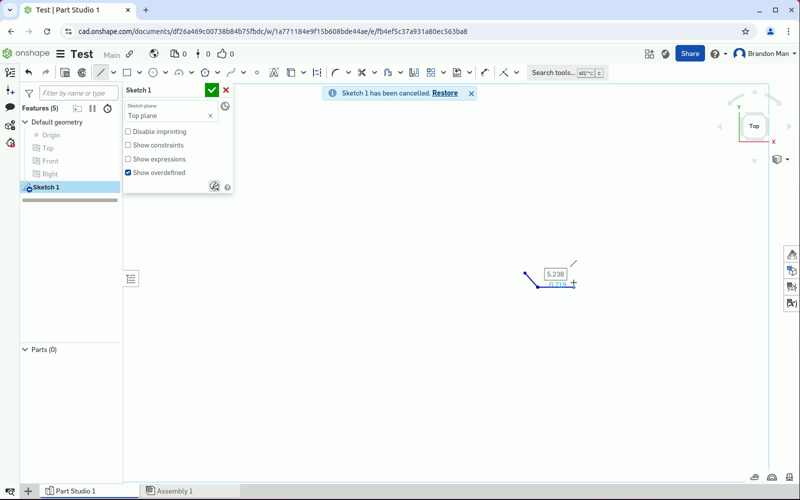
scroll(6)
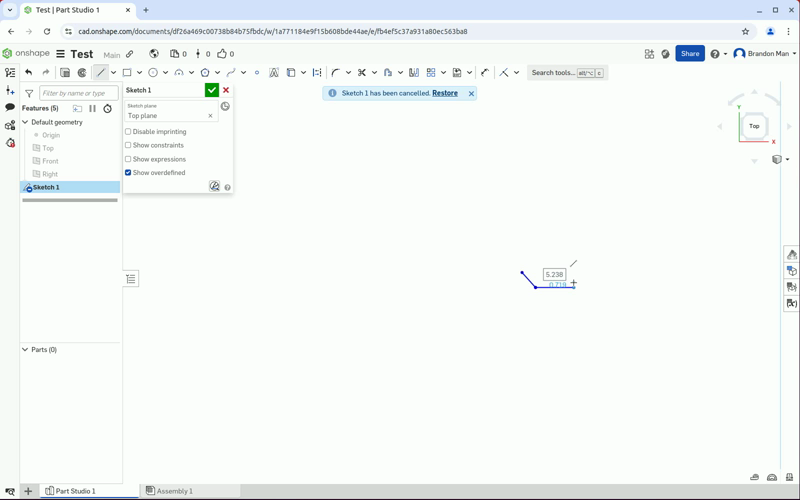
scroll(6)
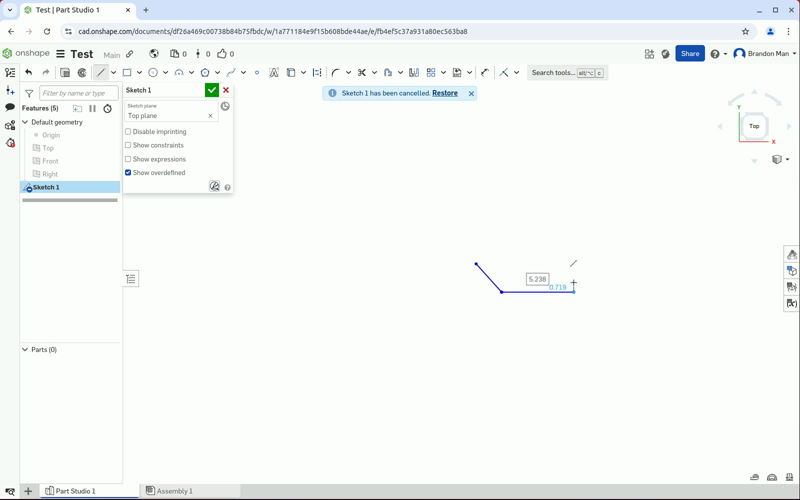
scroll(6)
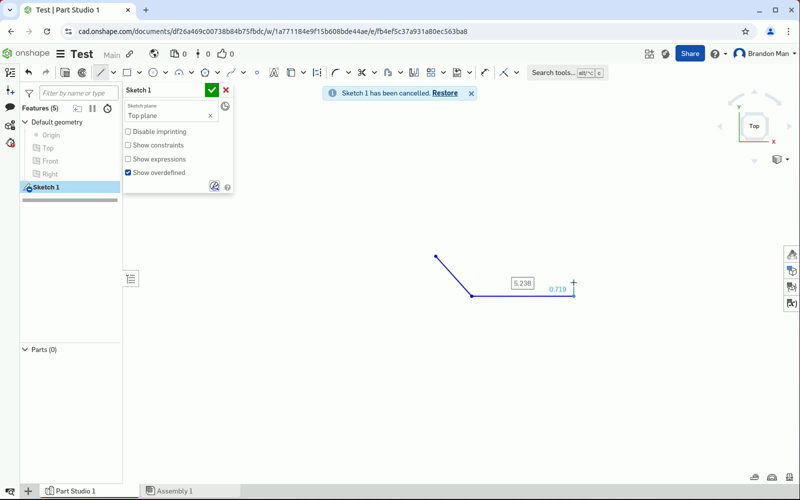
scroll(6)
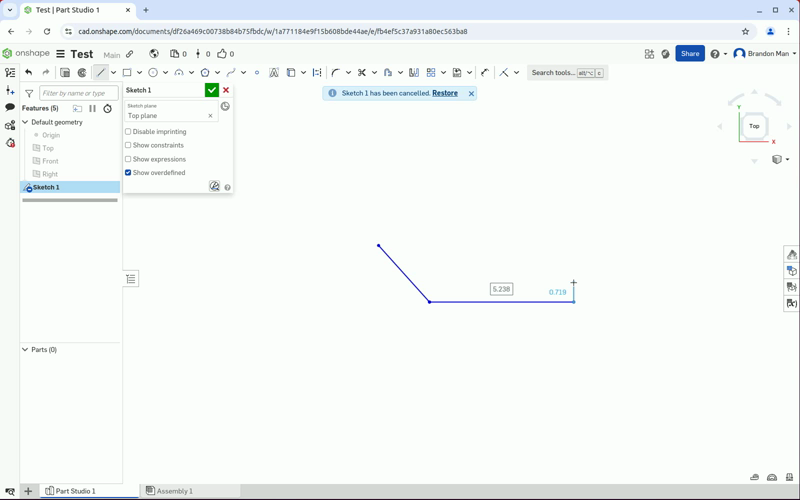
scroll(6)
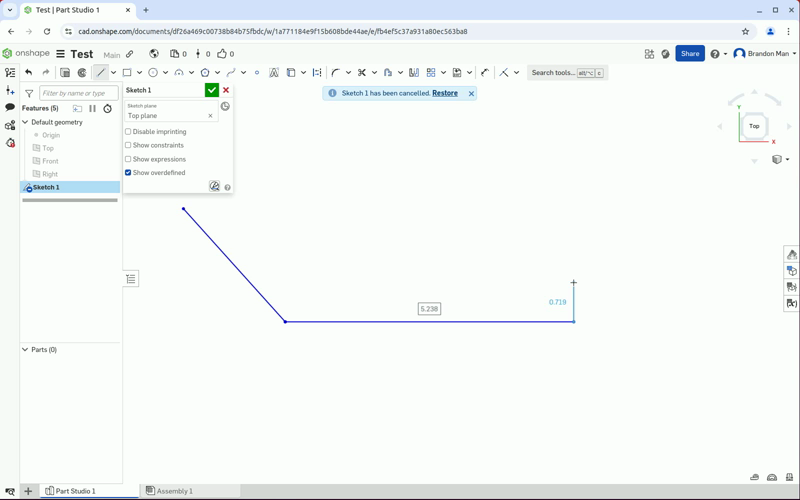
click(573, 282)
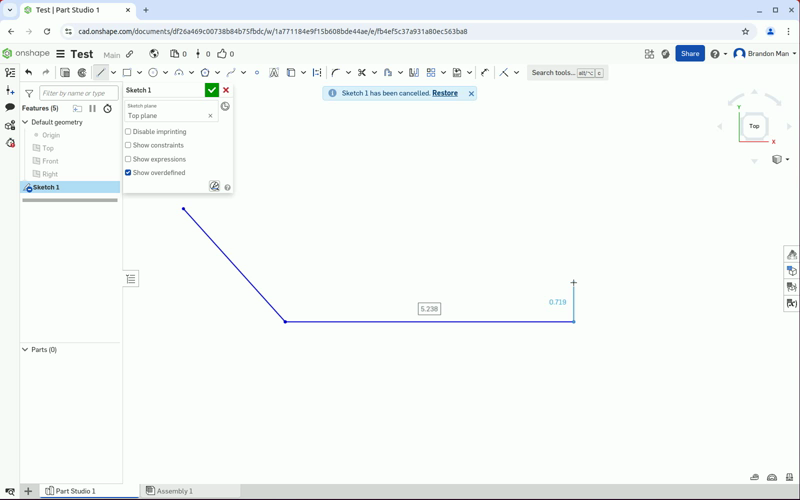
scroll(-6)
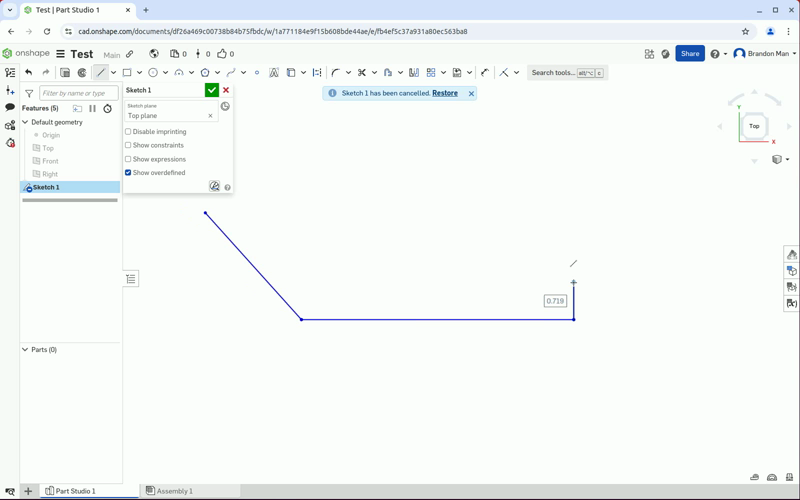
scroll(-6)
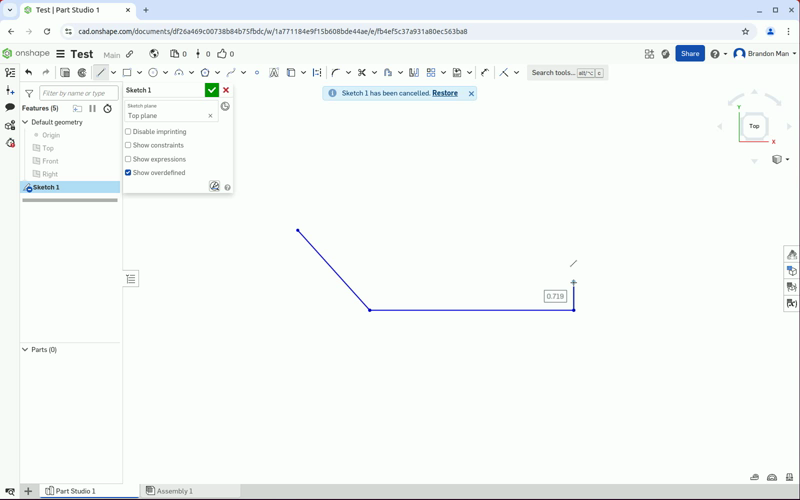
scroll(-6)
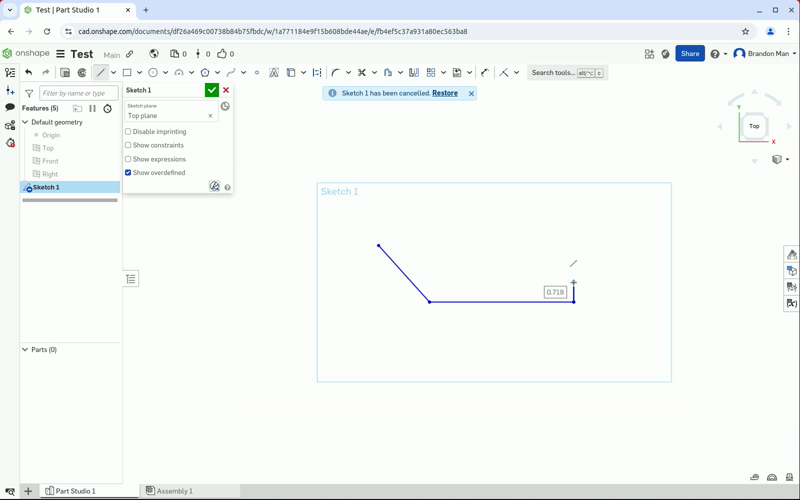
scroll(-6)
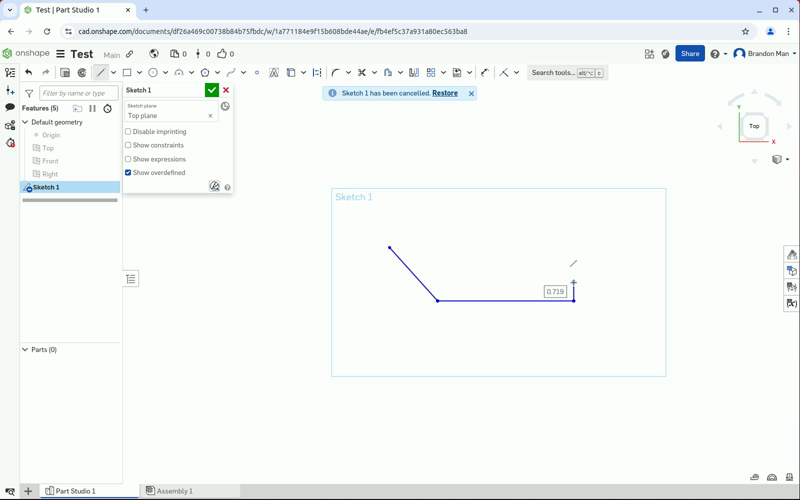
scroll(-6)
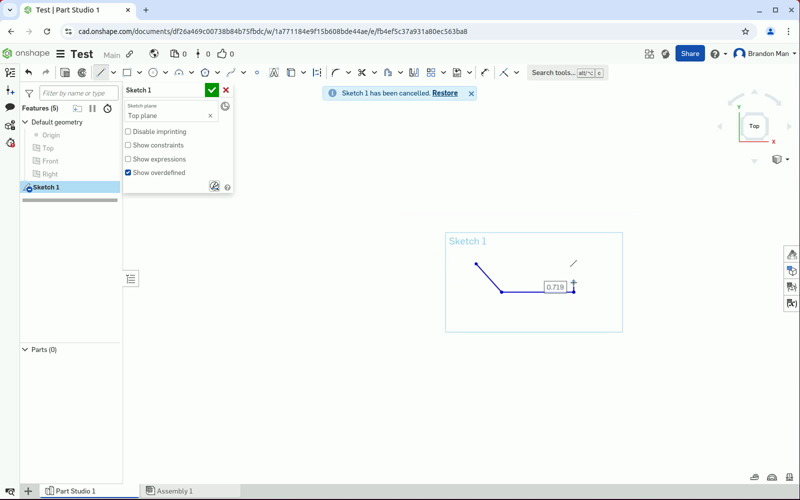
scroll(-6)
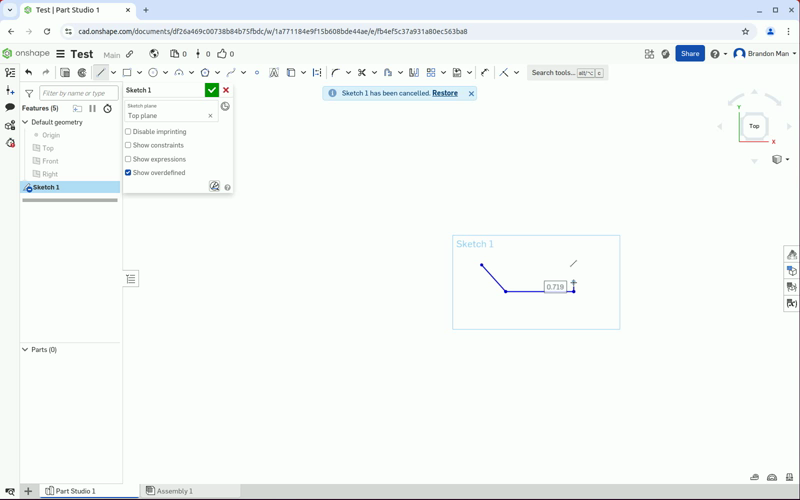
scroll(-6)
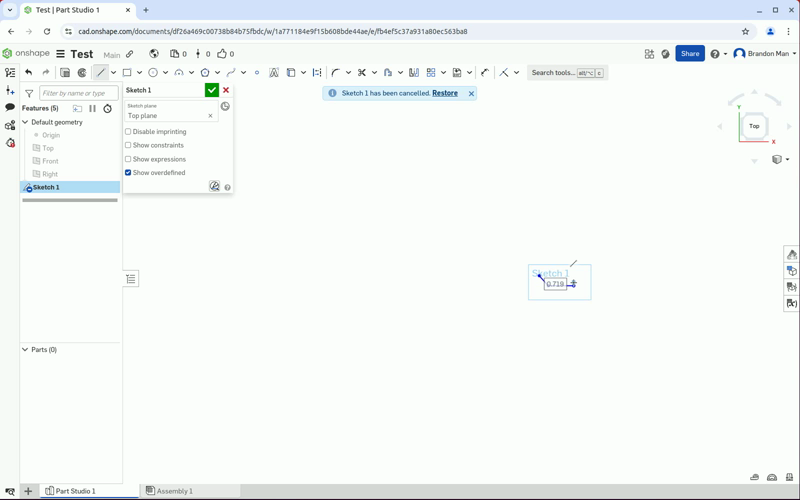
key_up(shift)
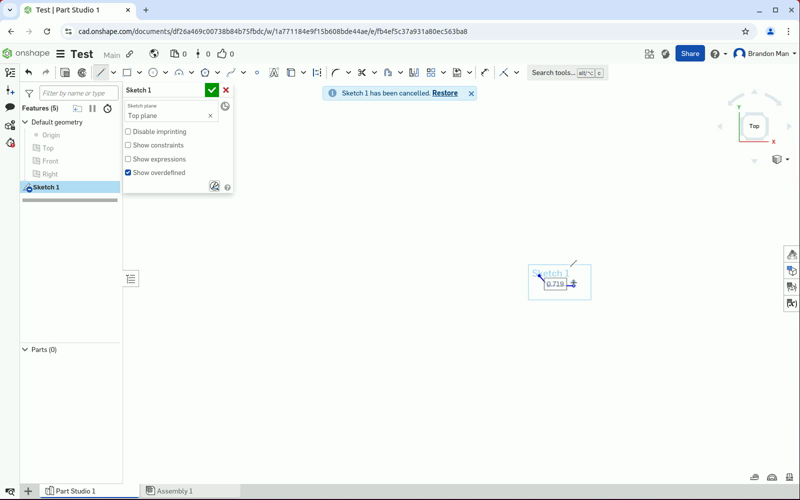
key_down(shift)
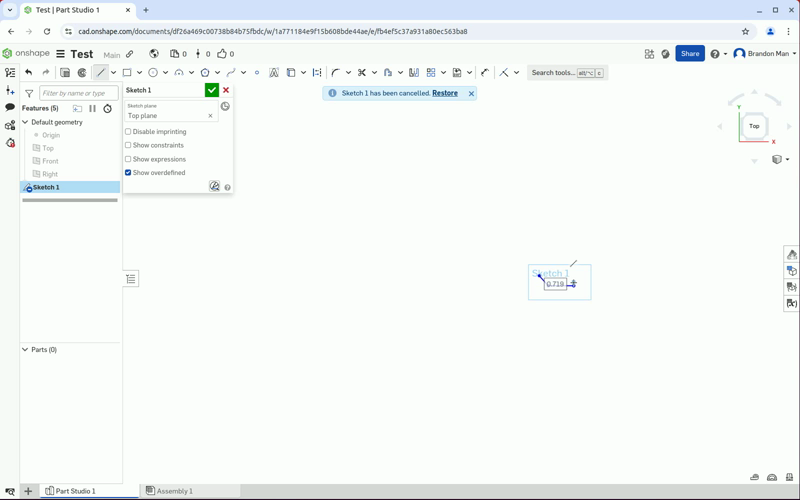
mouse_move(589, 282)
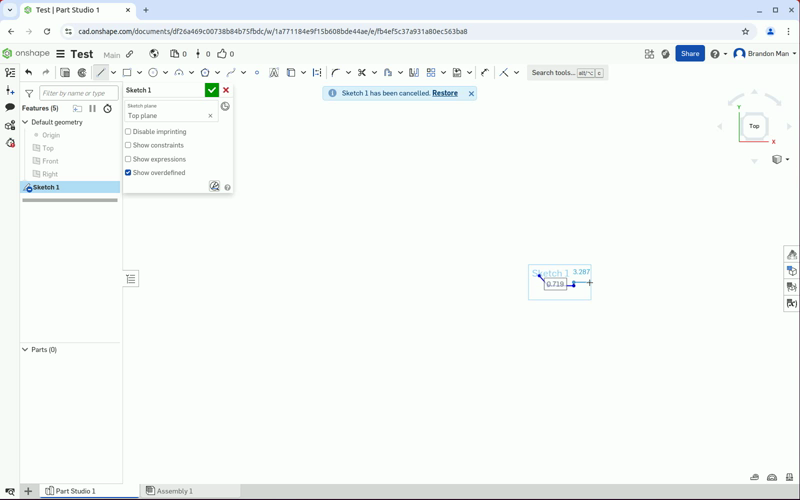
mouse_move(549, 282)
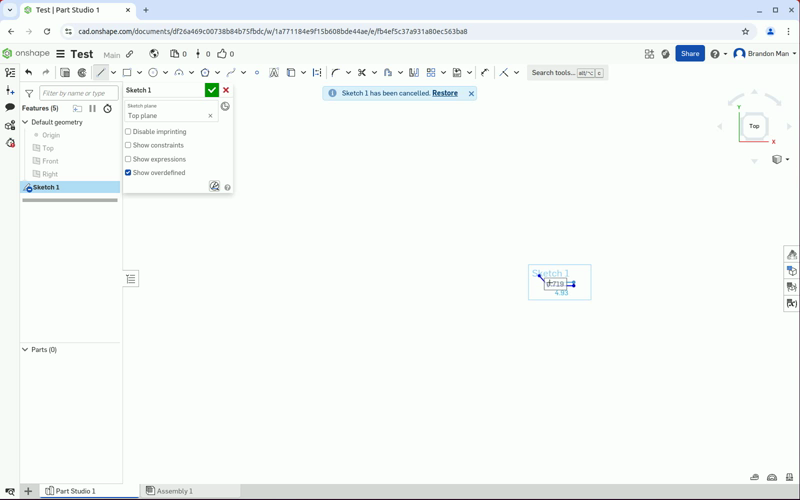
scroll(6)
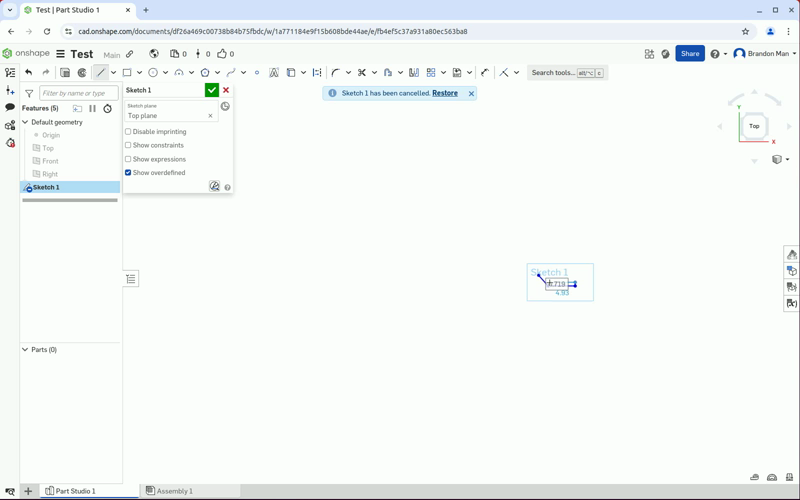
scroll(6)
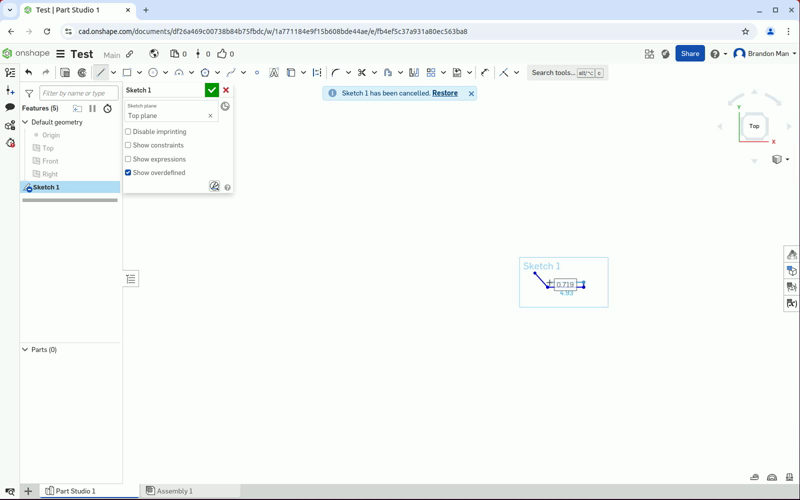
scroll(6)
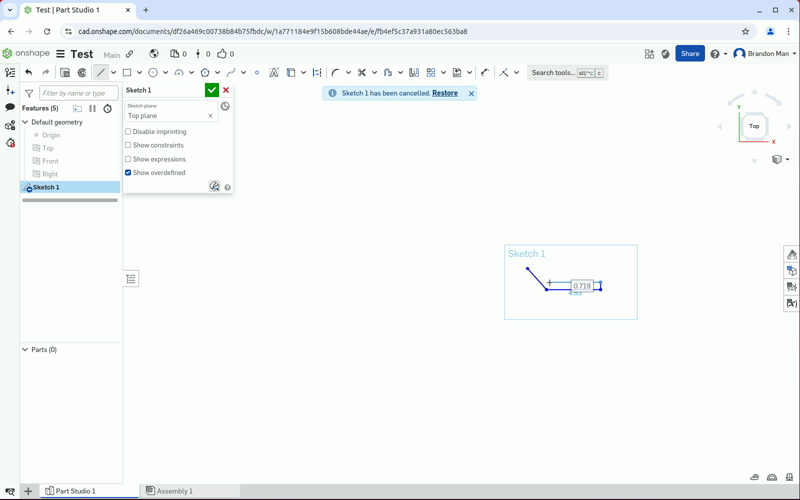
scroll(6)
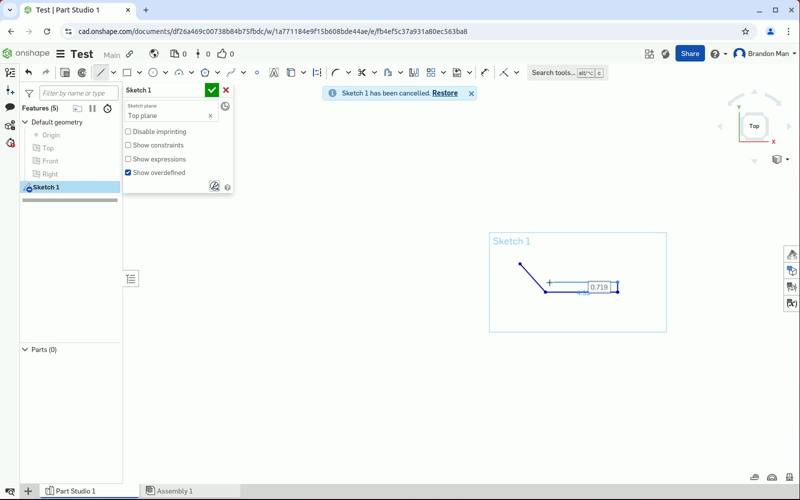
scroll(6)
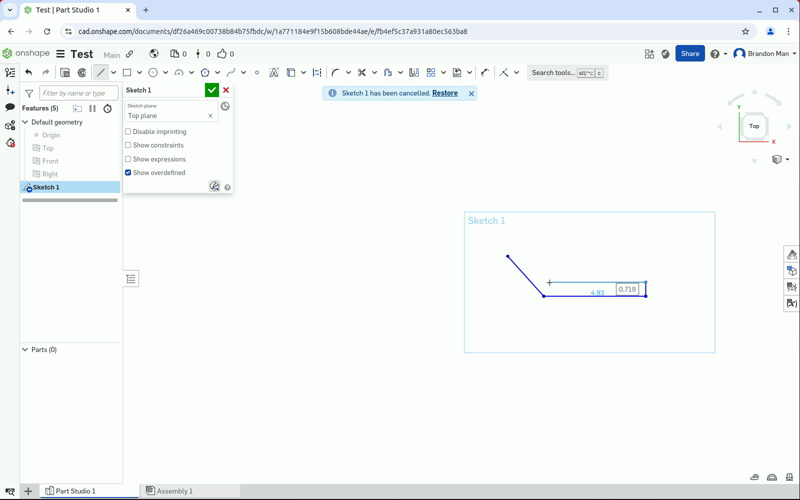
scroll(6)
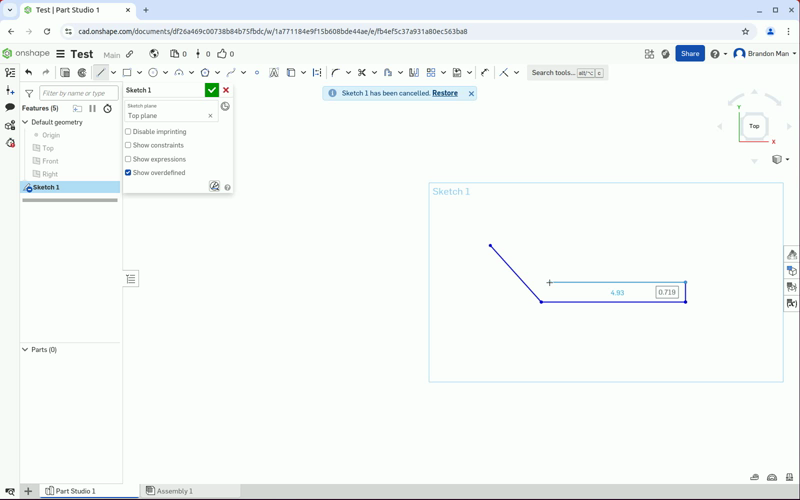
scroll(6)
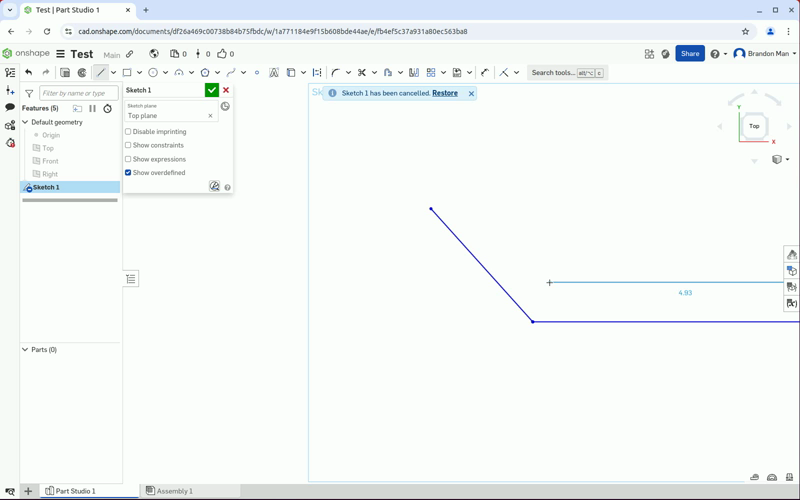
click(549, 282)
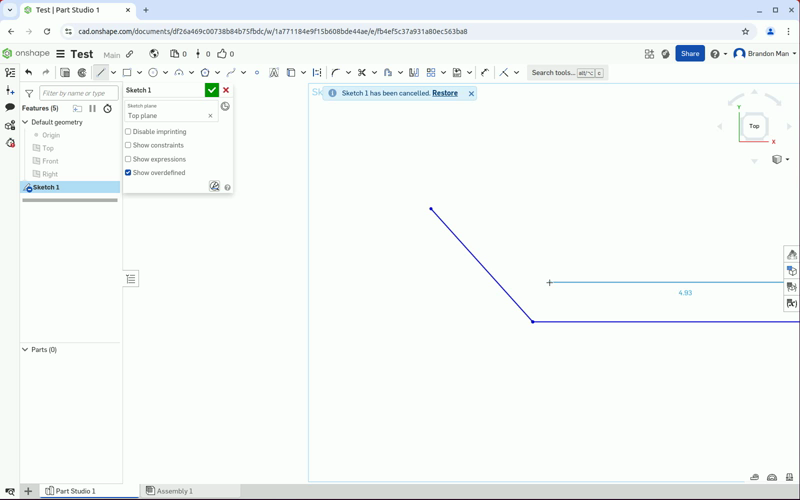
scroll(-6)
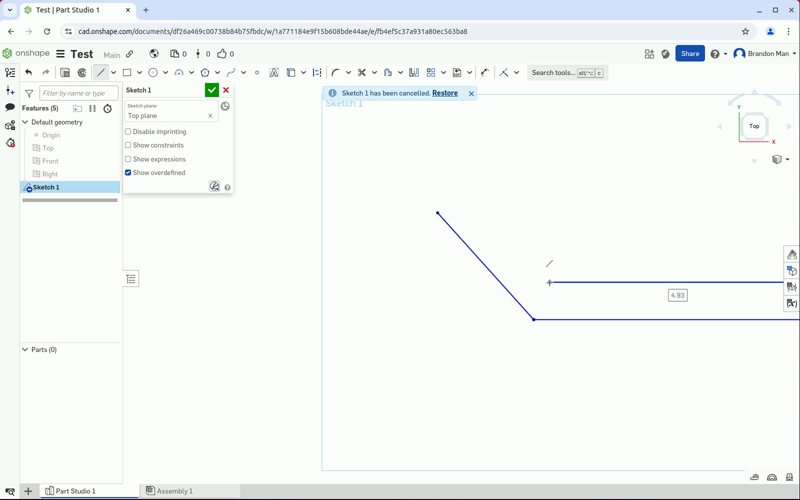
scroll(-6)
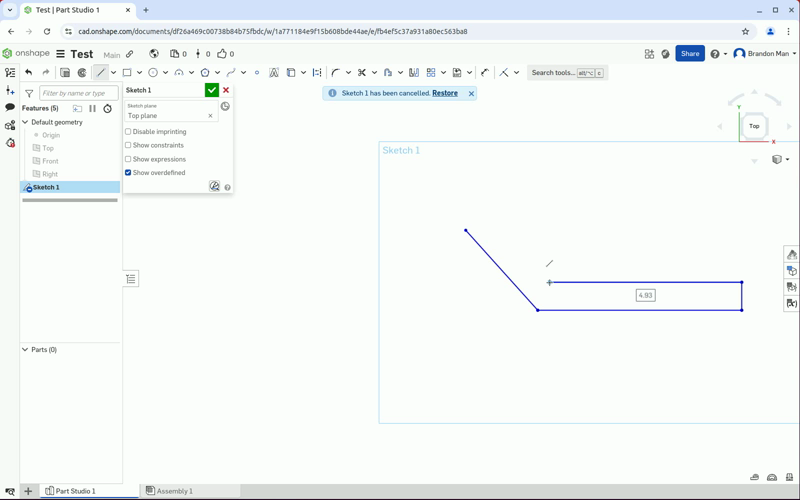
scroll(-6)
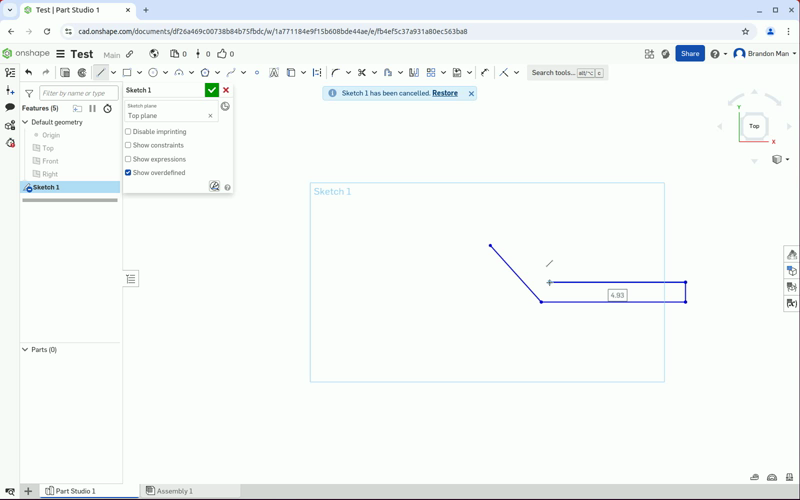
scroll(-6)
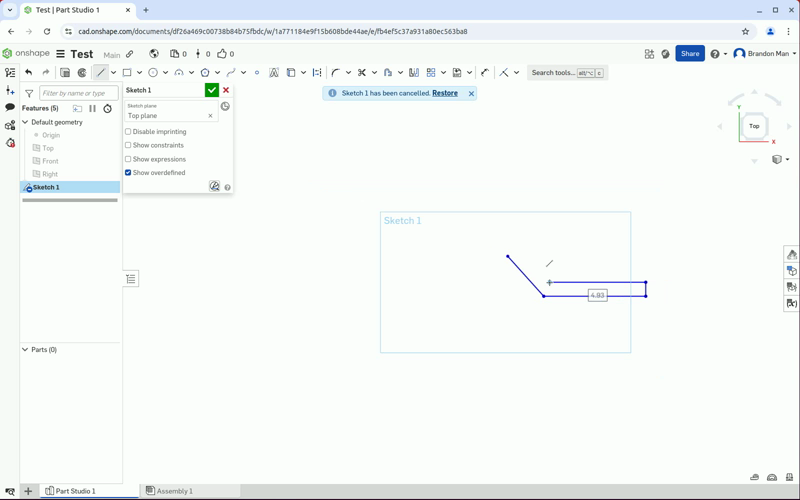
scroll(-6)
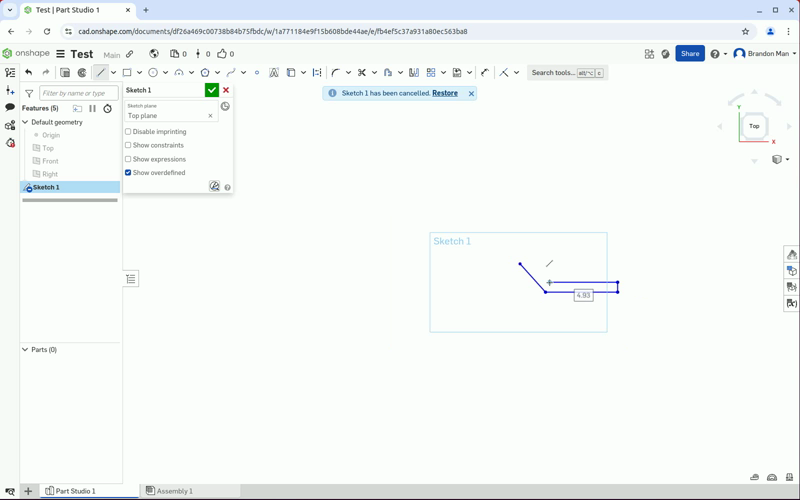
scroll(-6)
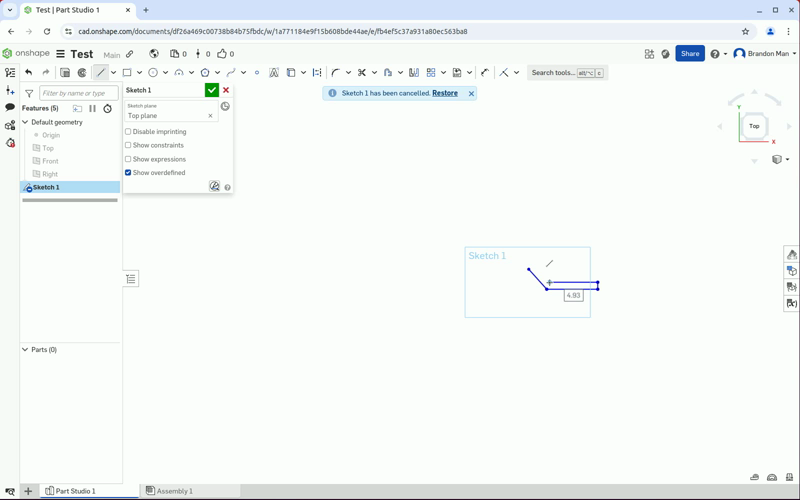
scroll(-6)
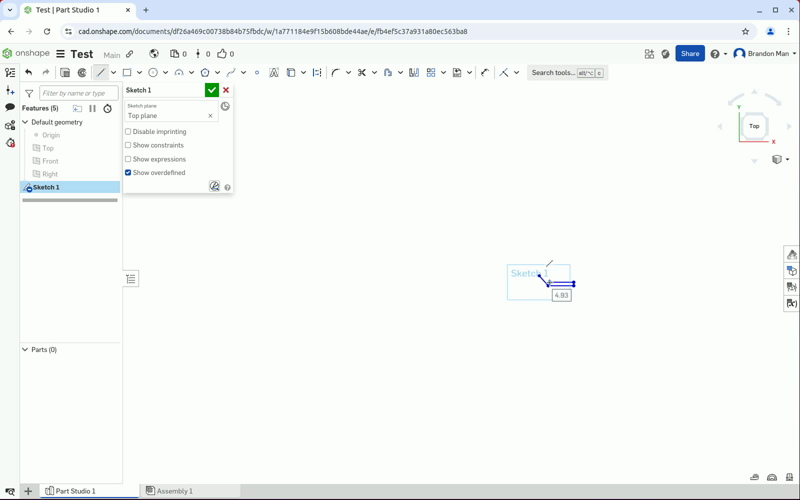
key_up(shift)
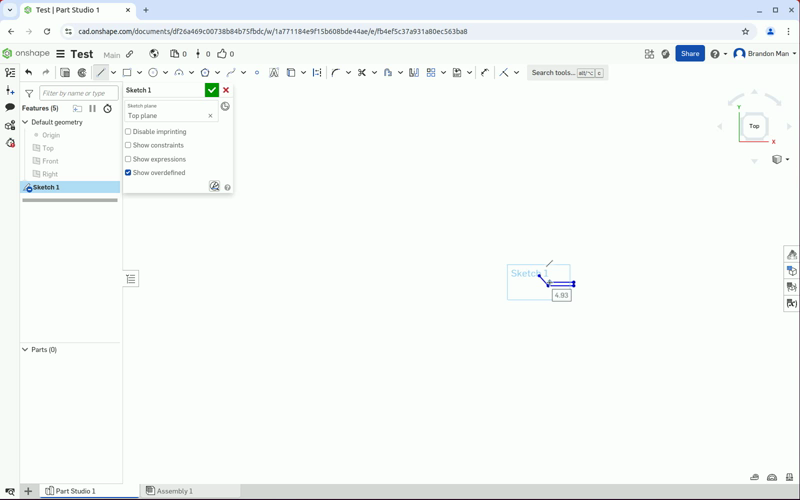
key_down(shift)
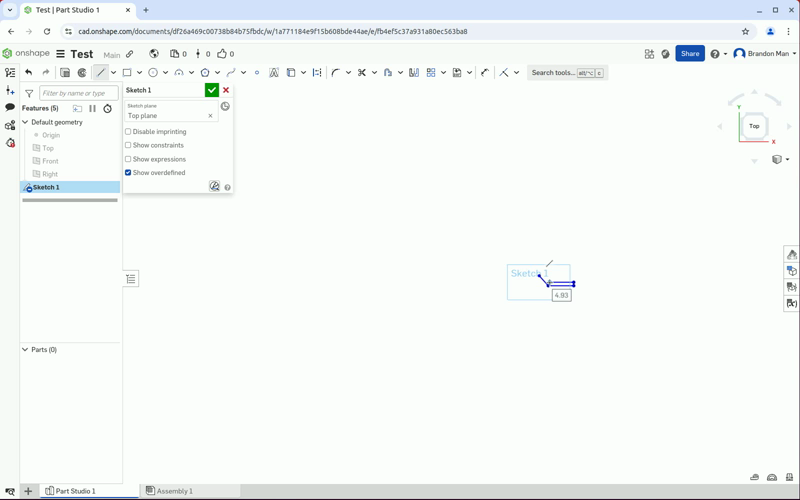
mouse_move(579, 282)
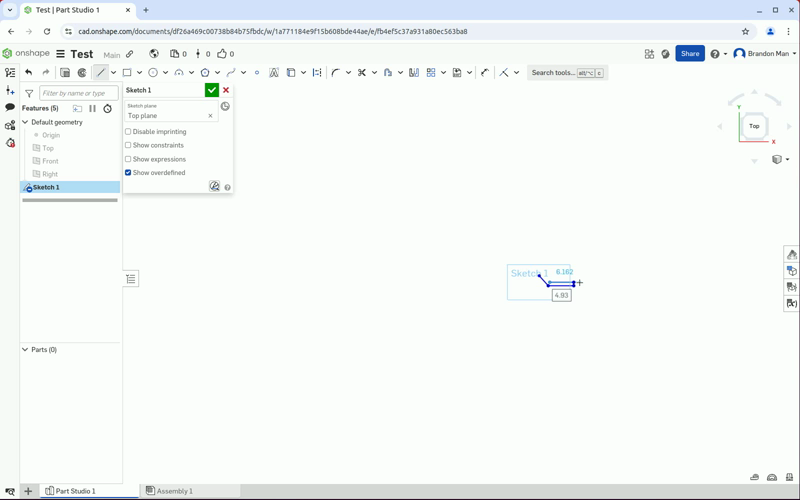
mouse_move(542, 274)
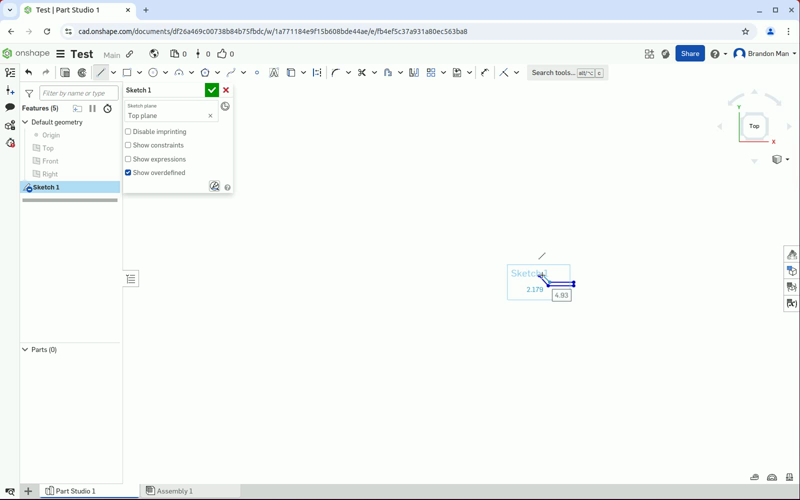
scroll(6)
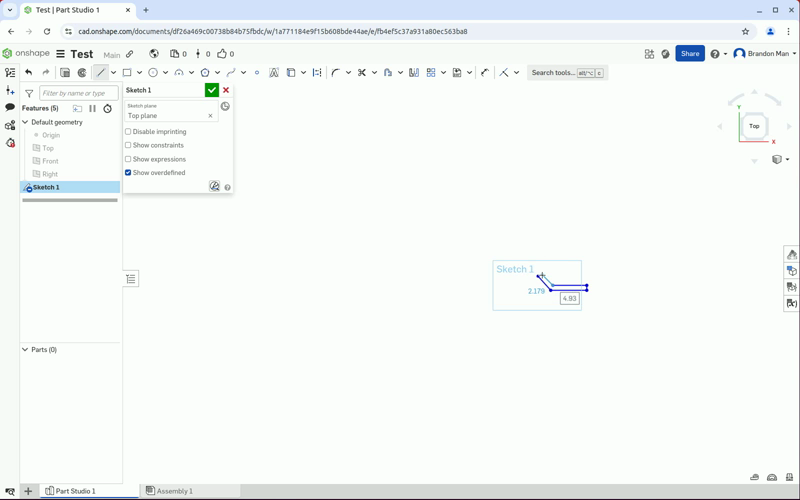
scroll(6)
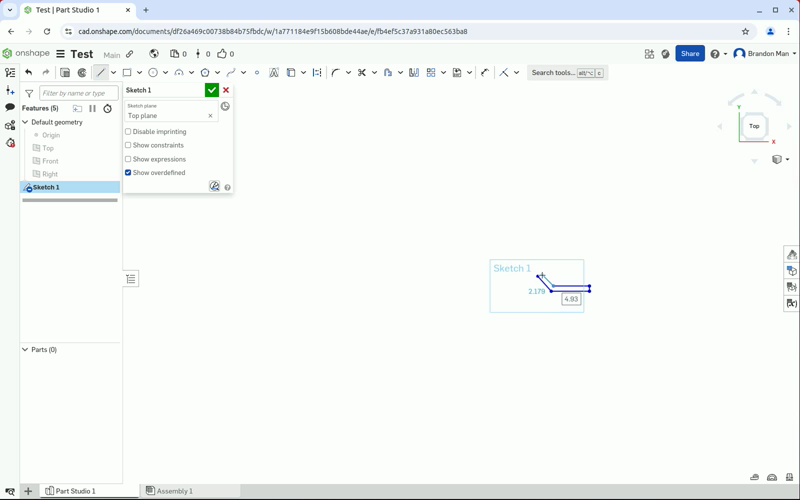
scroll(6)
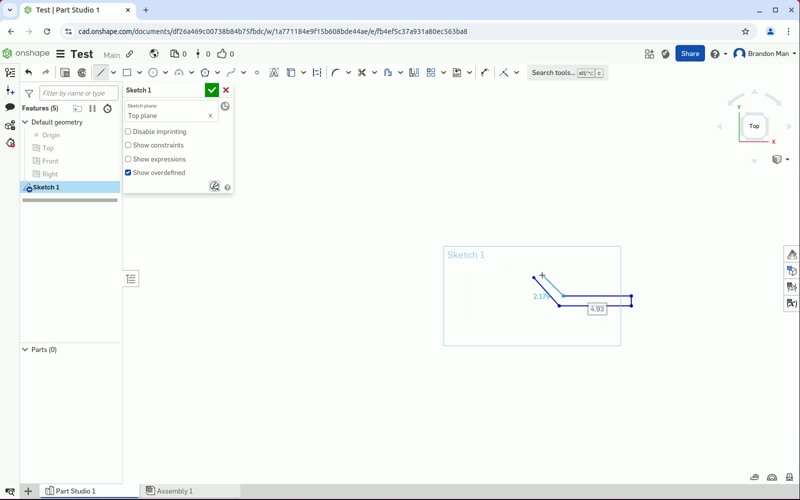
scroll(6)
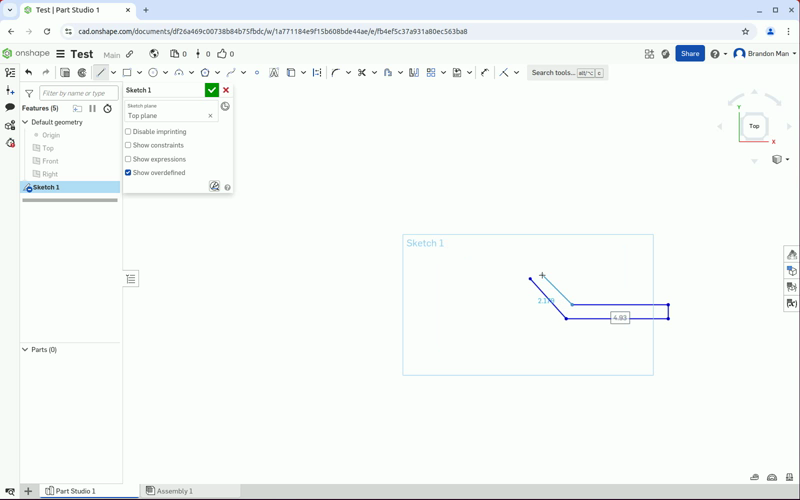
scroll(6)
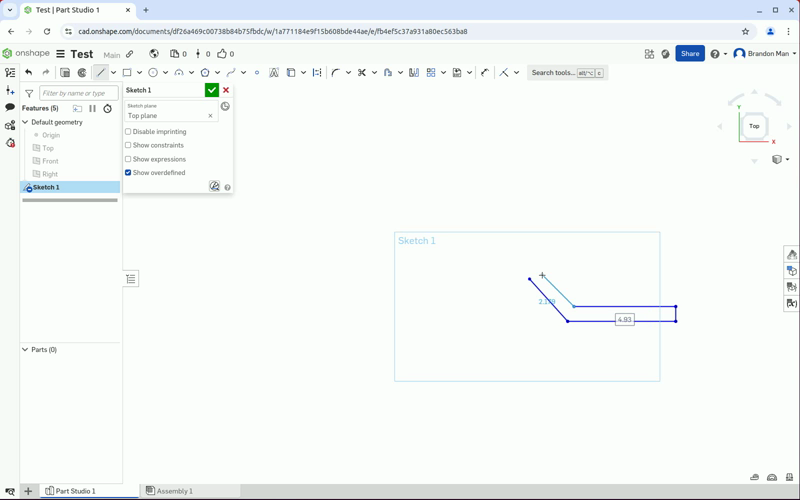
scroll(6)
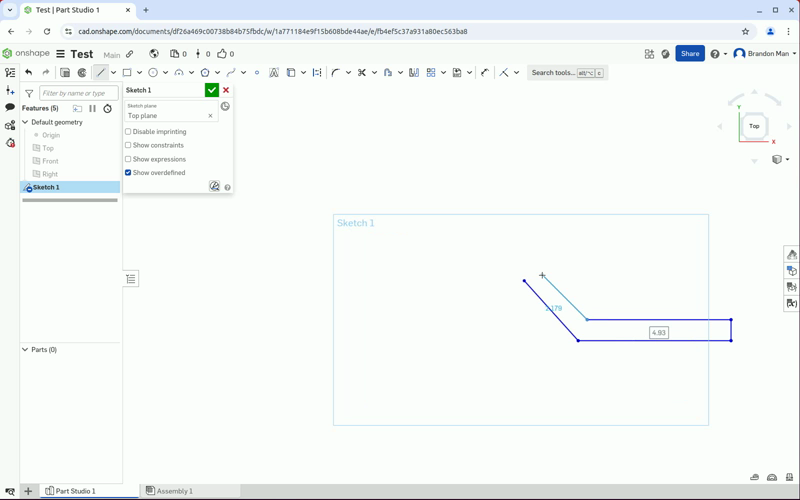
scroll(6)
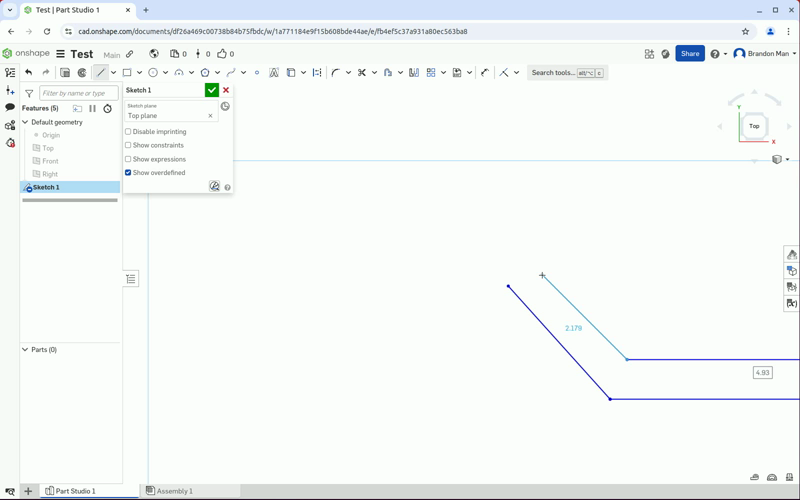
click(542, 274)
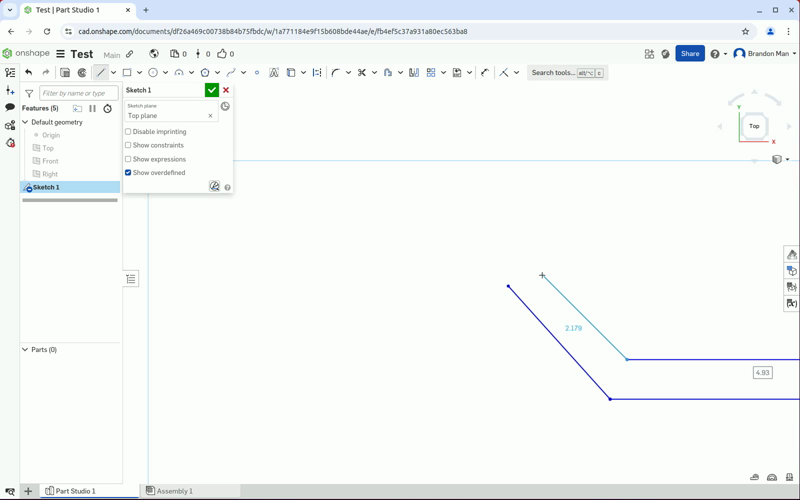
scroll(-6)
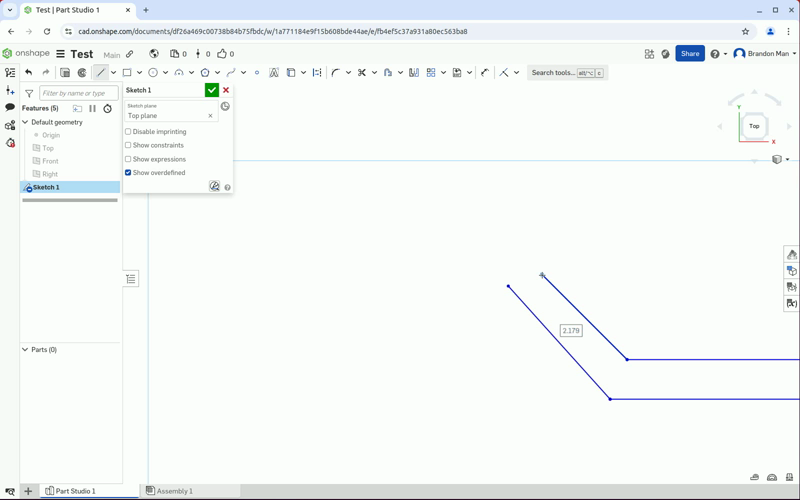
scroll(-6)
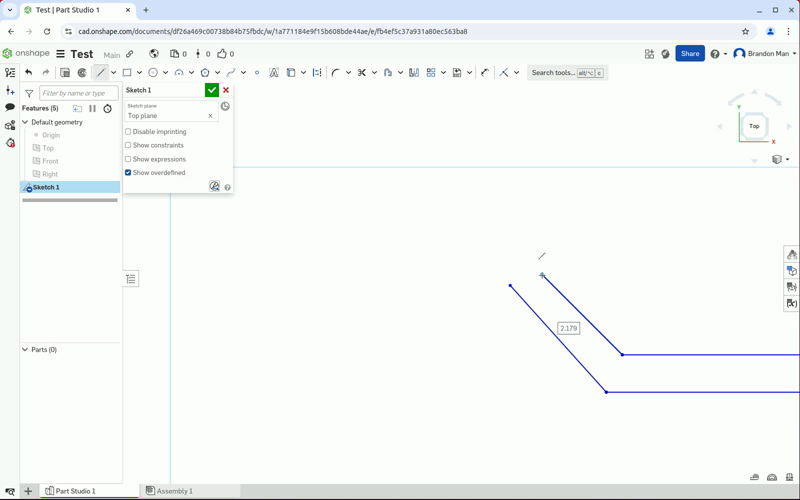
scroll(-6)
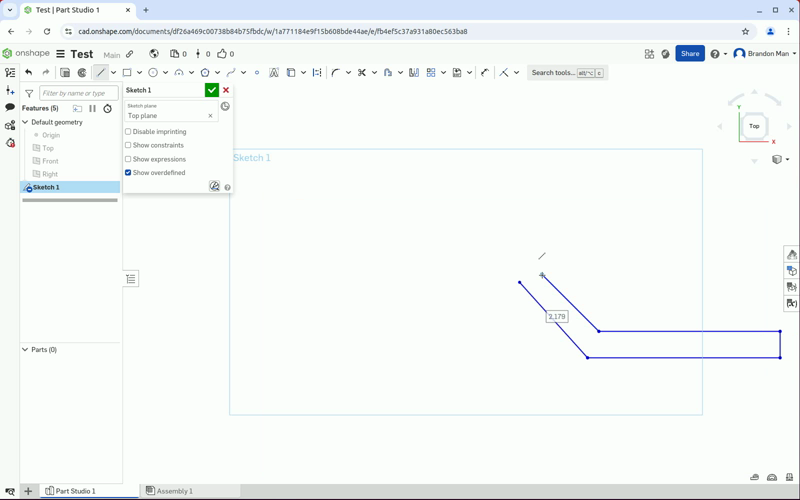
scroll(-6)
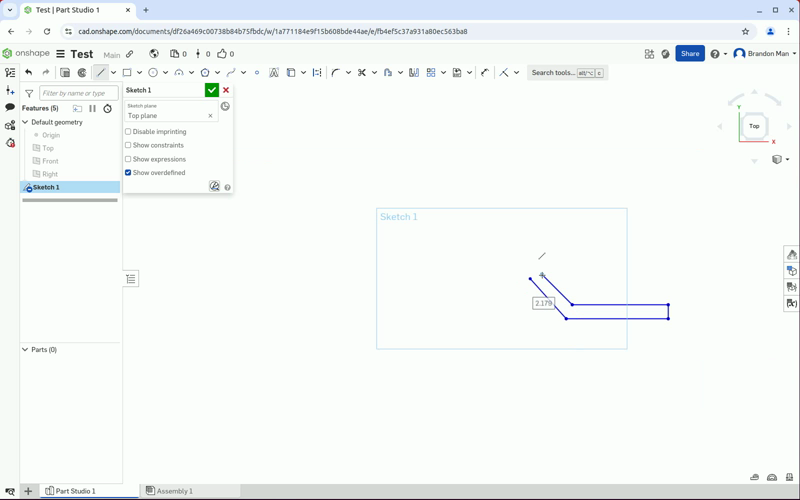
scroll(-6)
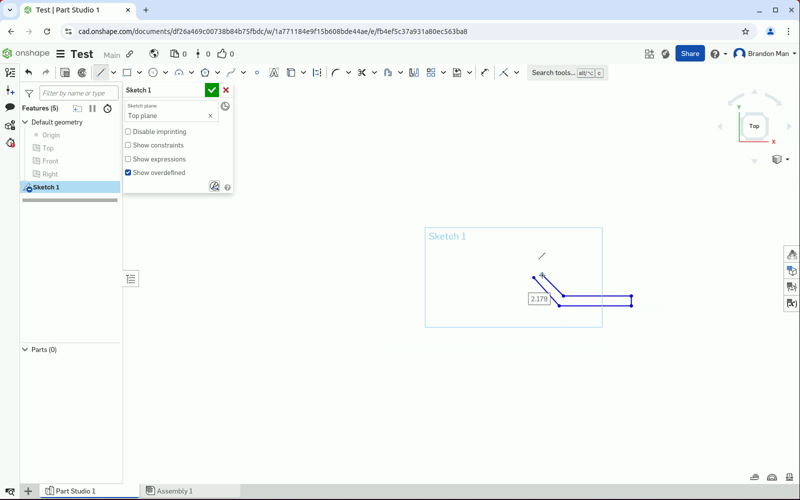
scroll(-6)
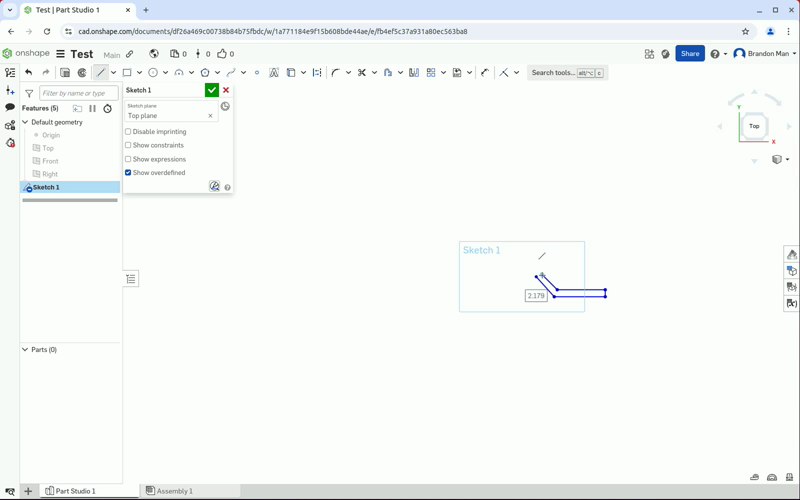
scroll(-6)
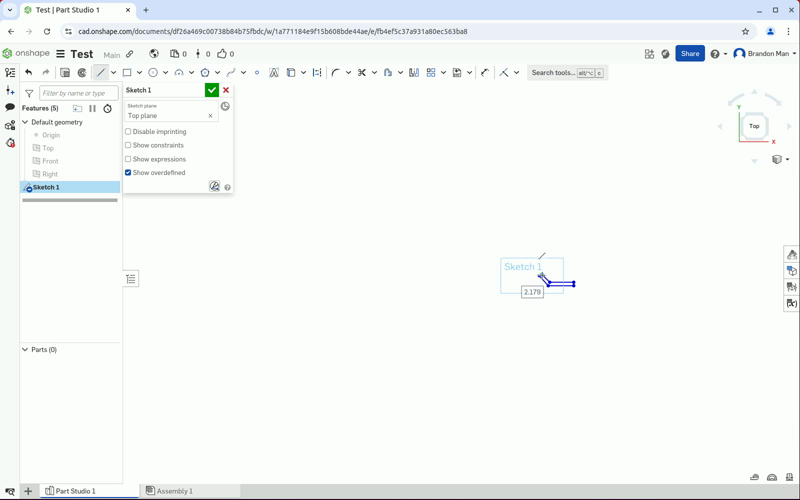
key_up(shift)
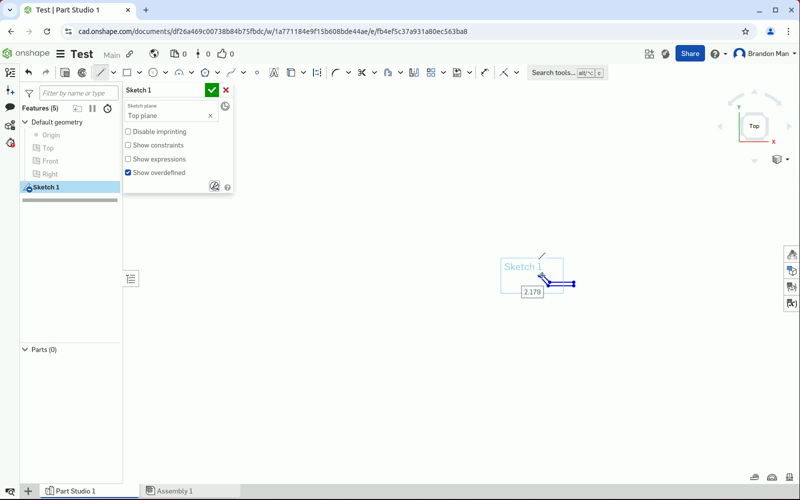
key_down(shift)
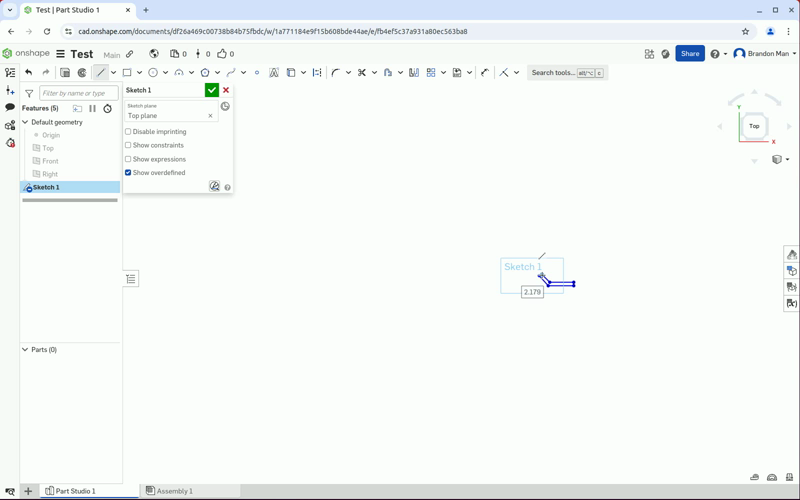
mouse_move(572, 274)
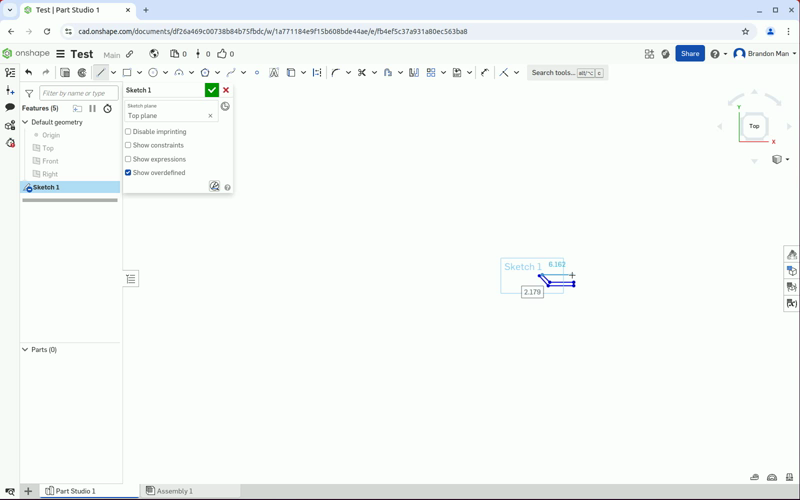
mouse_move(542, 263)
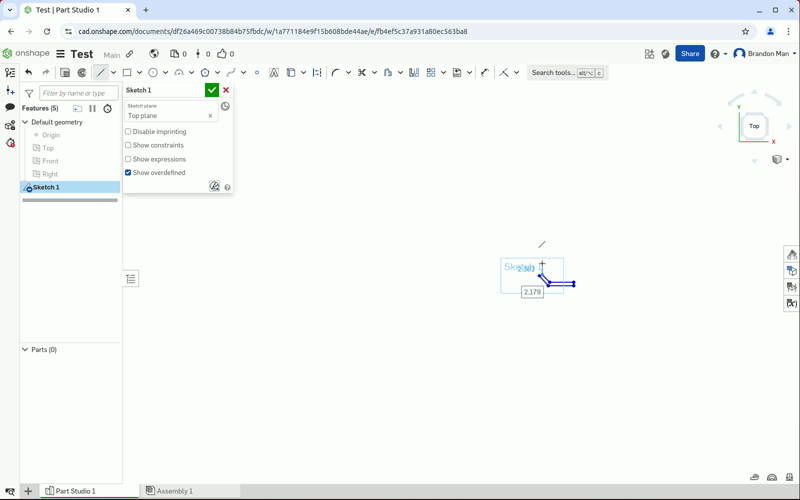
click(542, 263)
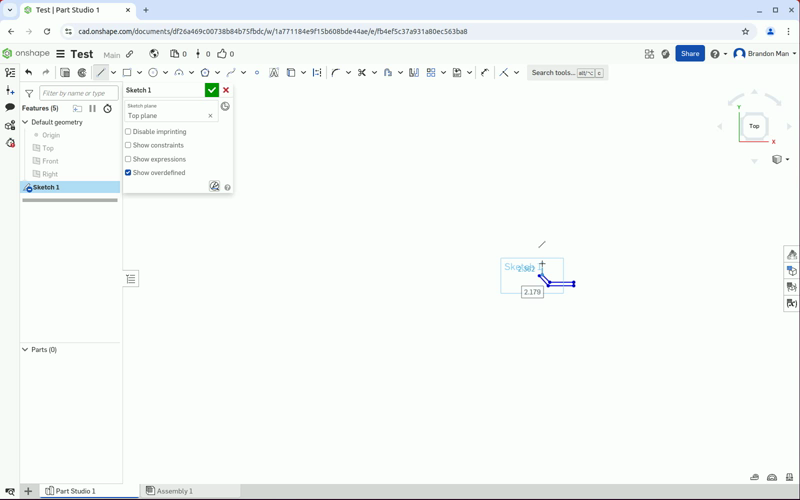
key_up(shift)
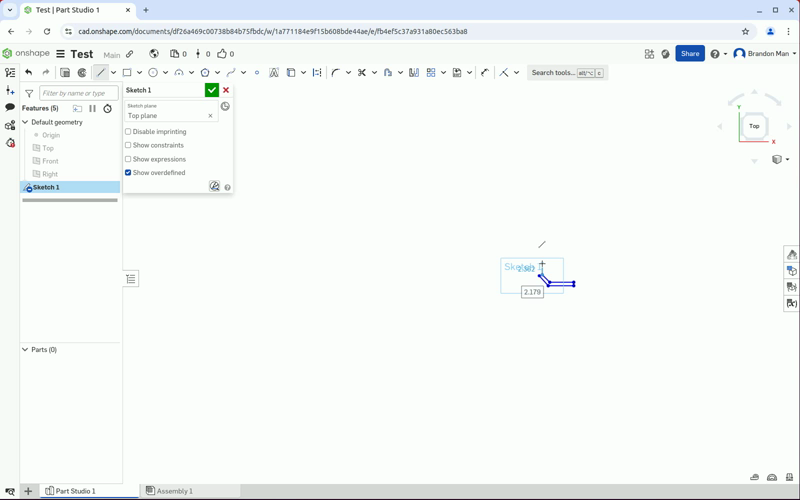
key_down(shift)
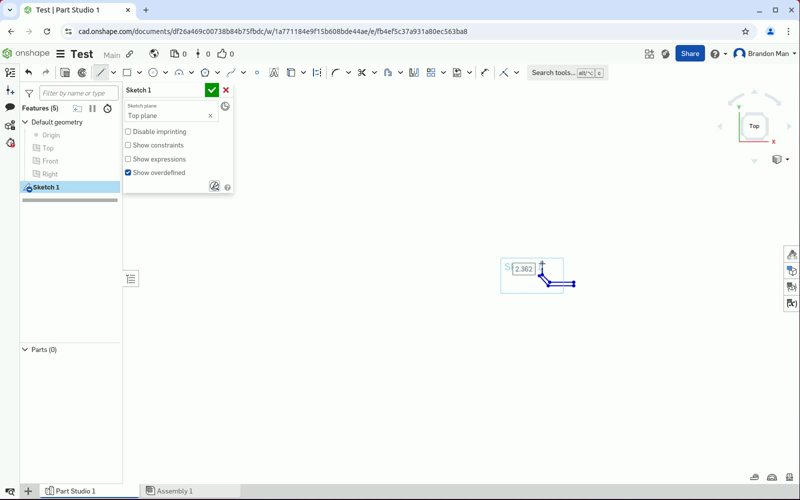
mouse_move(572, 263)
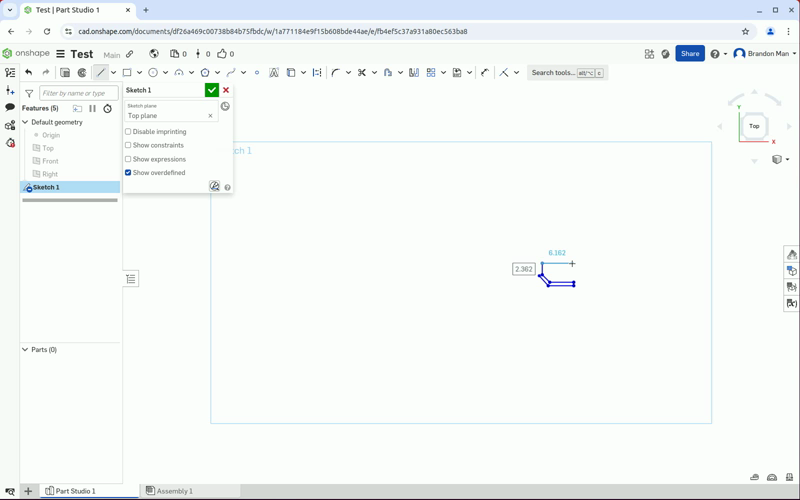
mouse_move(539, 263)
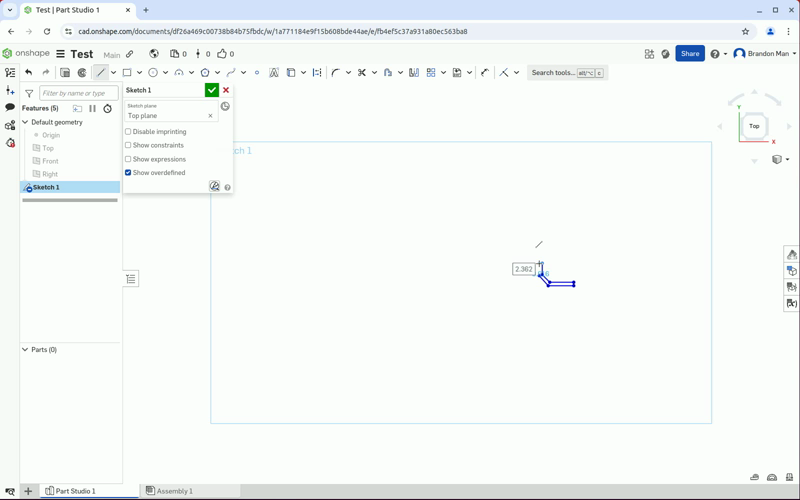
scroll(6)
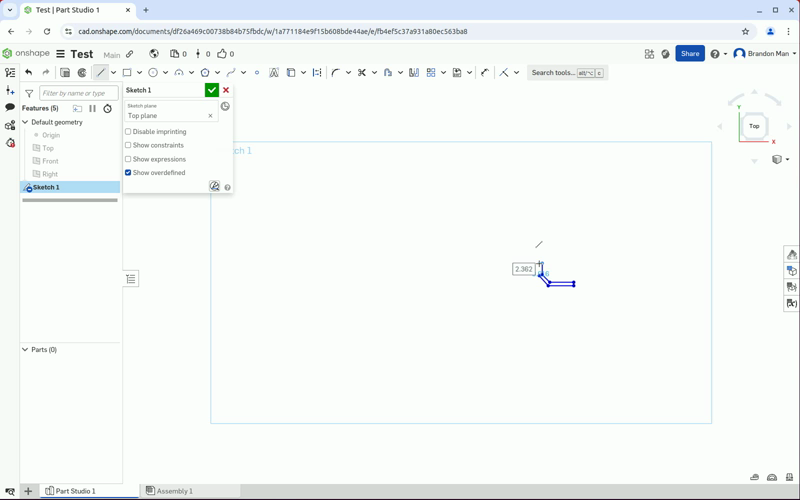
scroll(6)
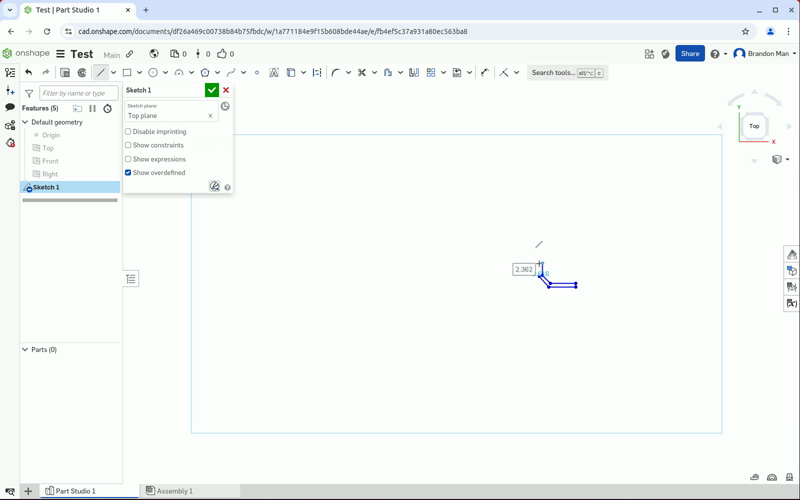
scroll(6)
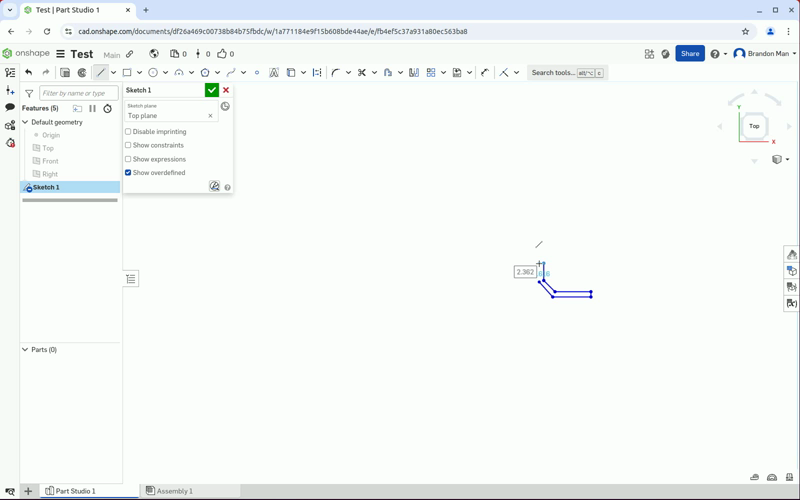
scroll(6)
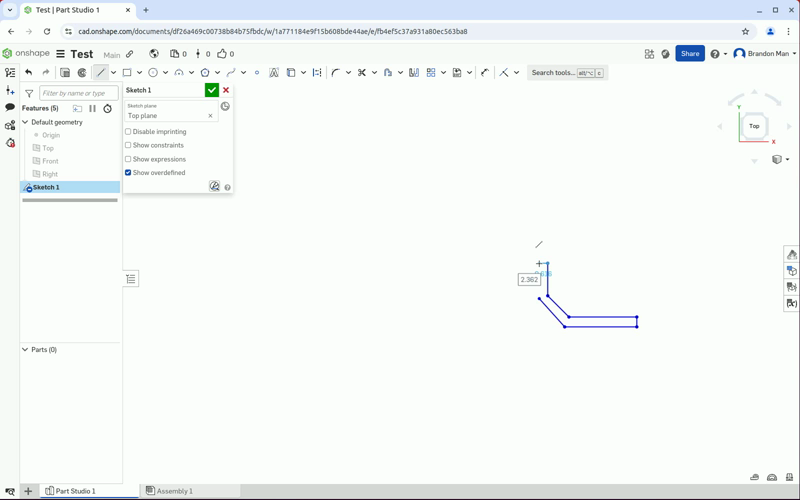
scroll(6)
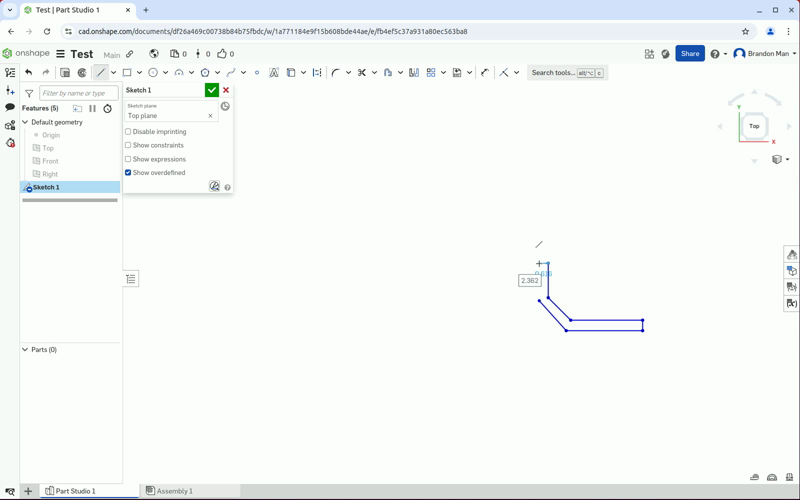
scroll(6)
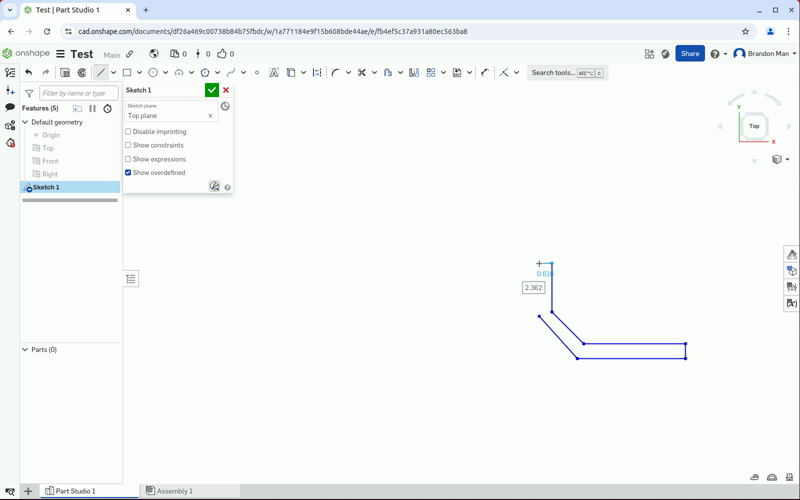
scroll(6)
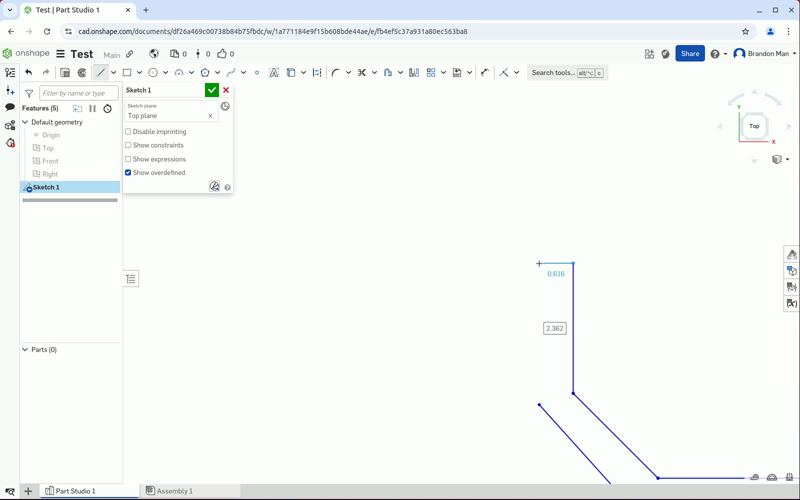
click(539, 263)
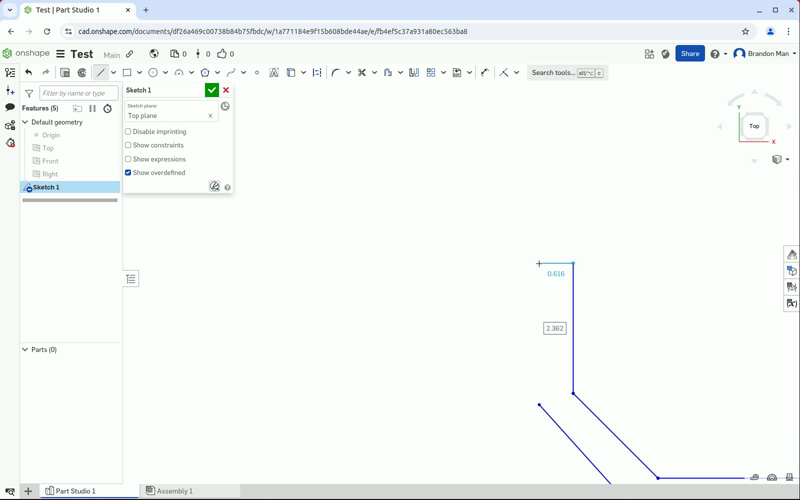
scroll(-6)
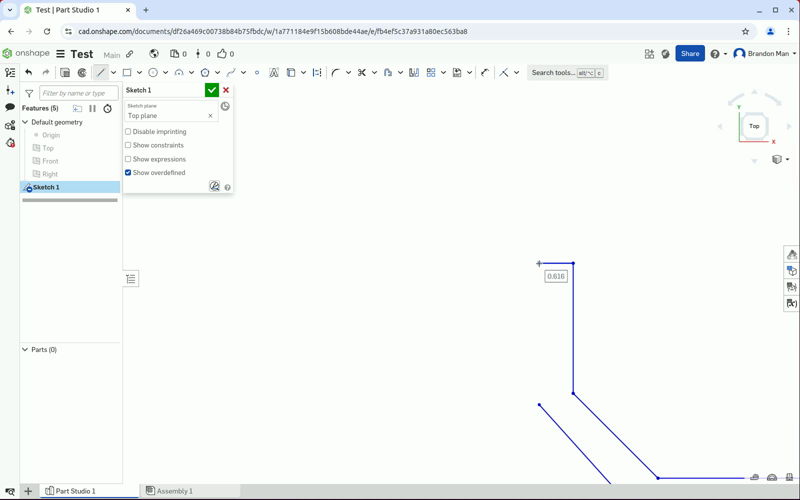
scroll(-6)
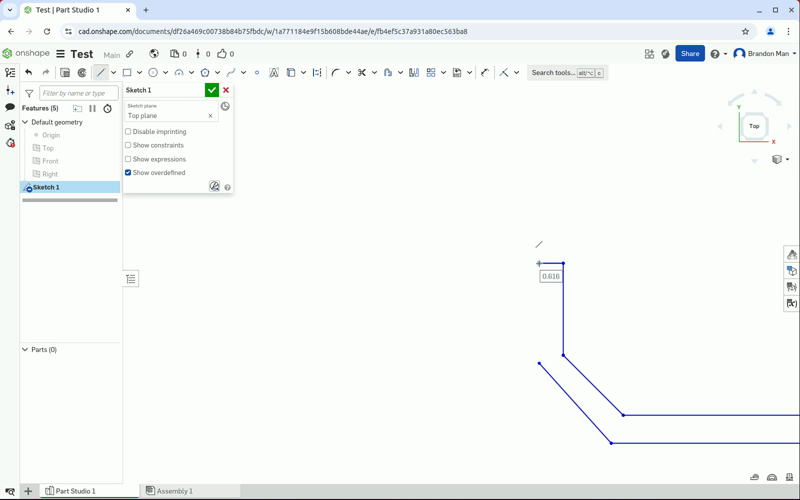
scroll(-6)
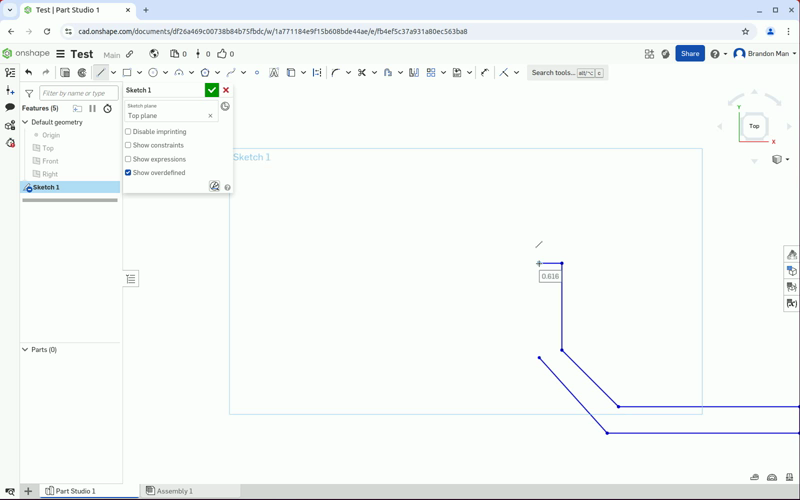
scroll(-6)
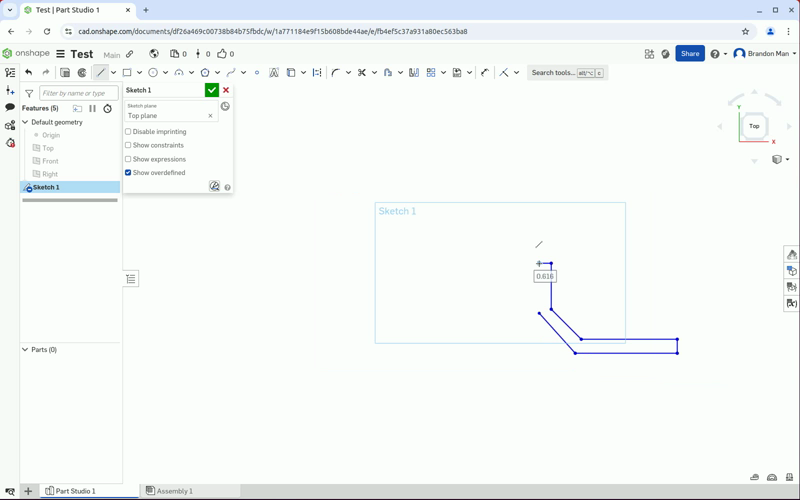
scroll(-6)
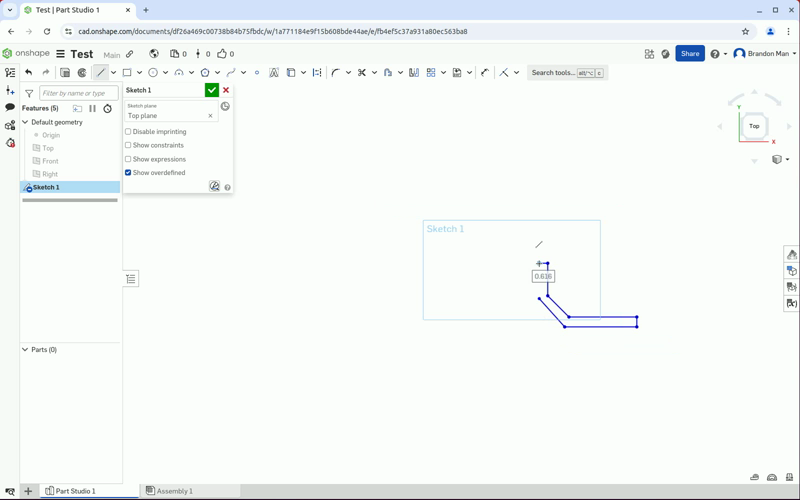
scroll(-6)
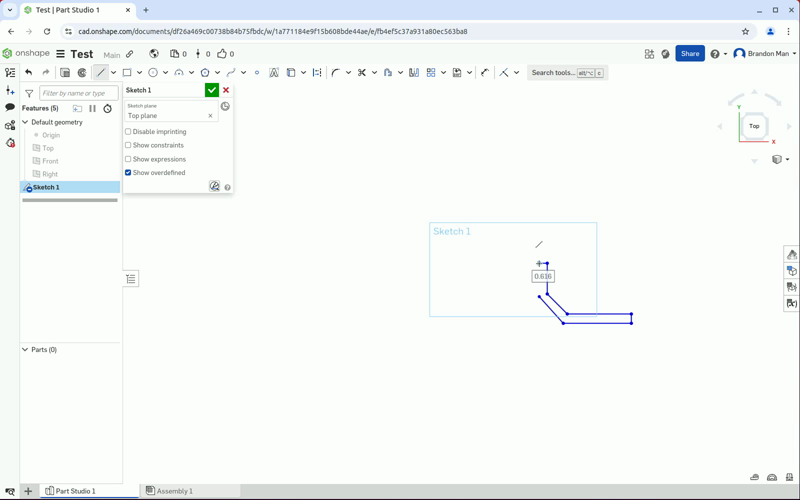
scroll(-6)
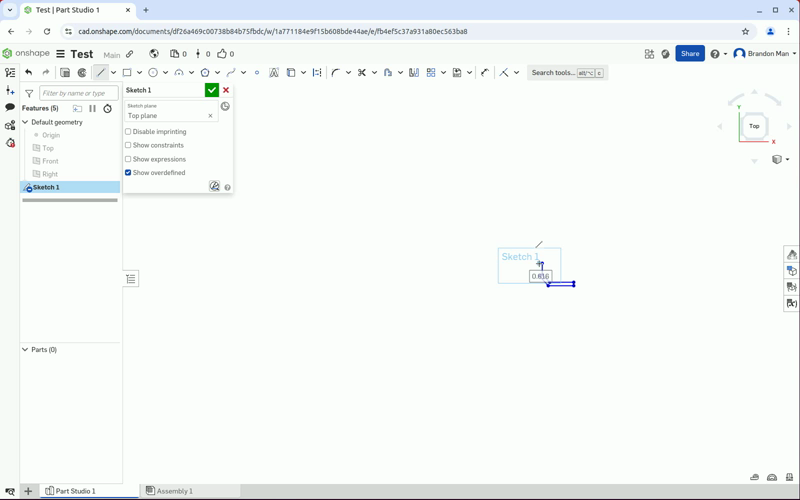
key_up(shift)
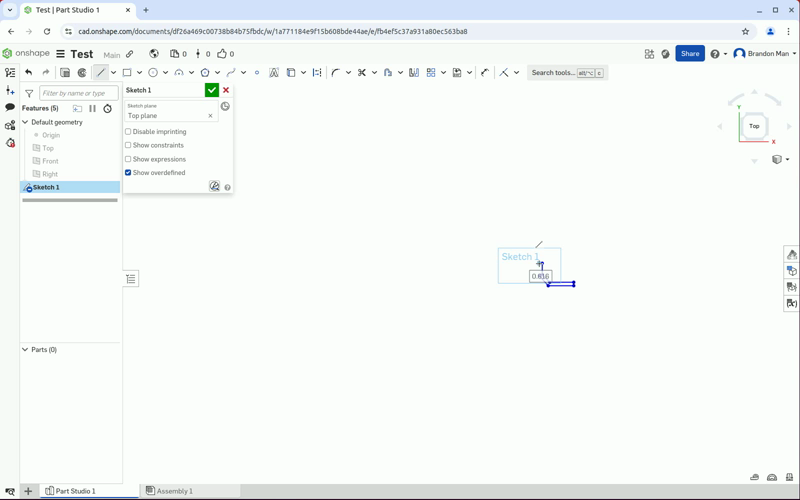
mouse_move(569, 263)
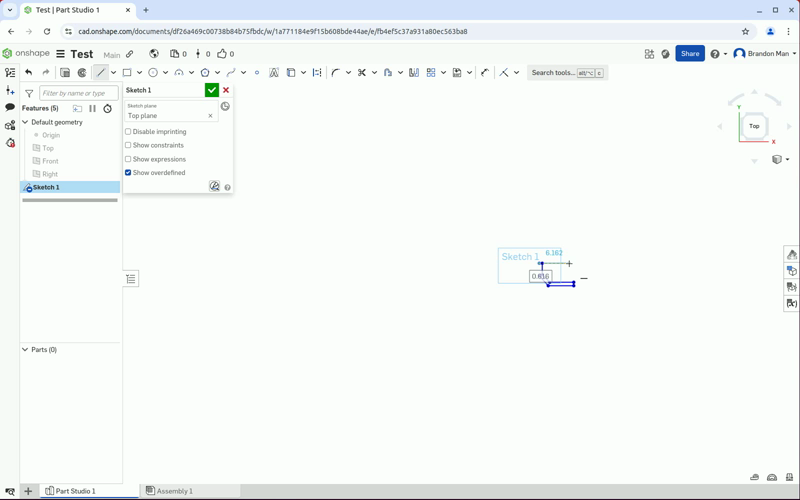
key_down(shift)
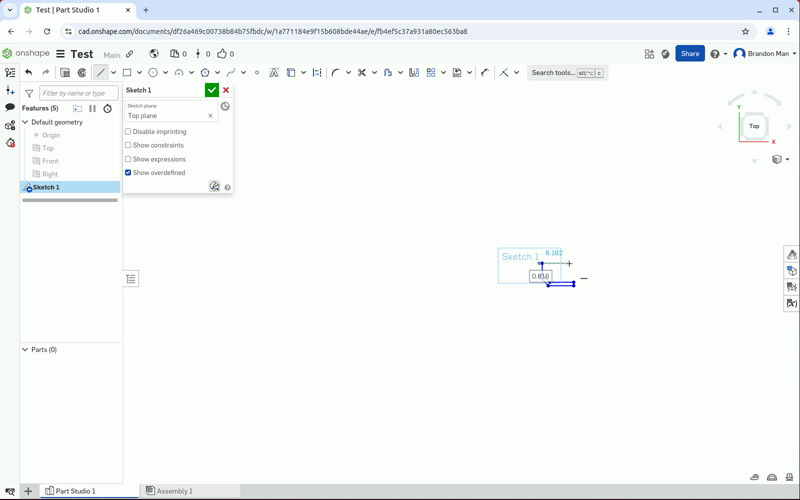
mouse_move(539, 275)
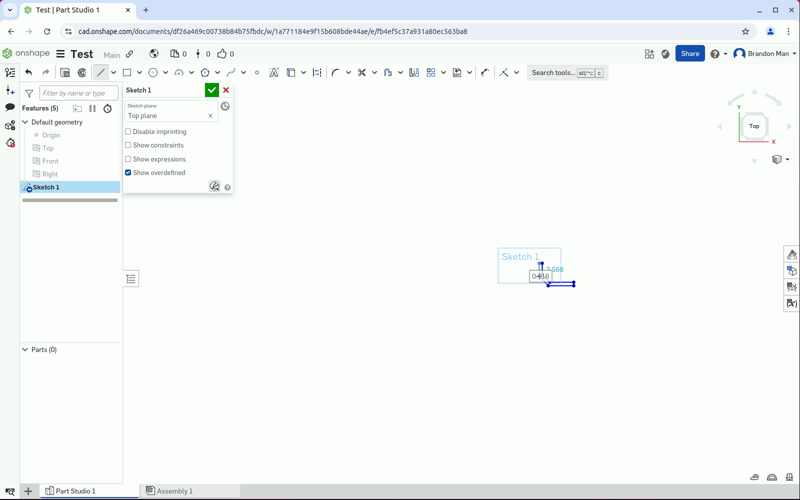
scroll(6)
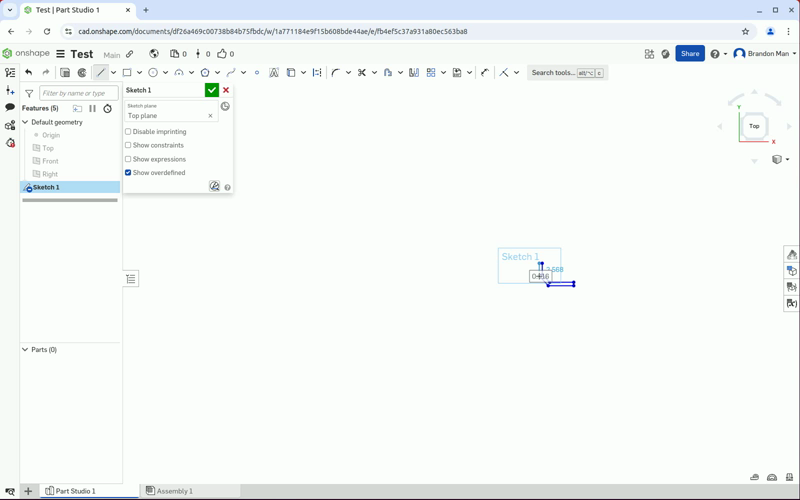
scroll(6)
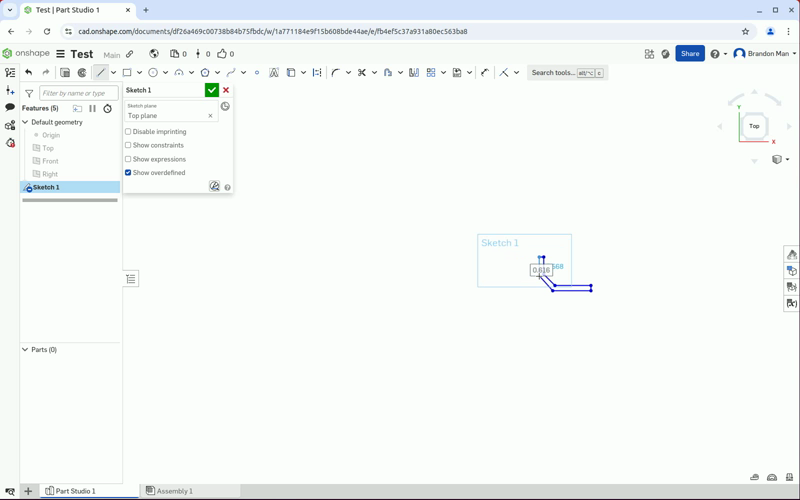
scroll(6)
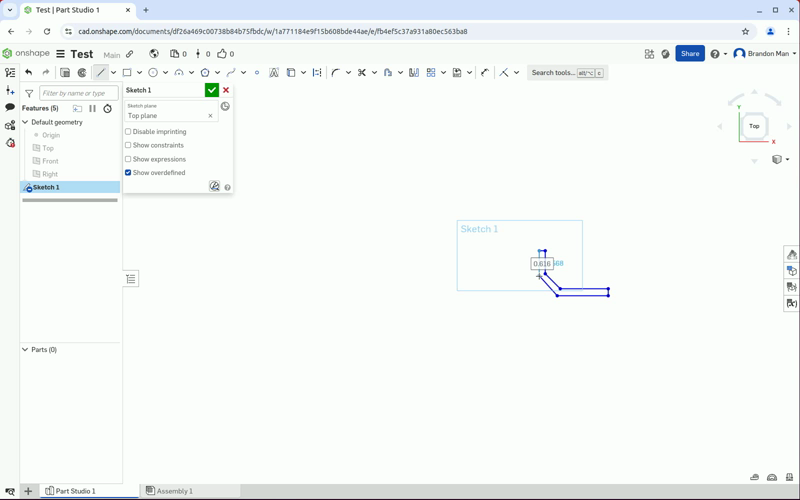
scroll(6)
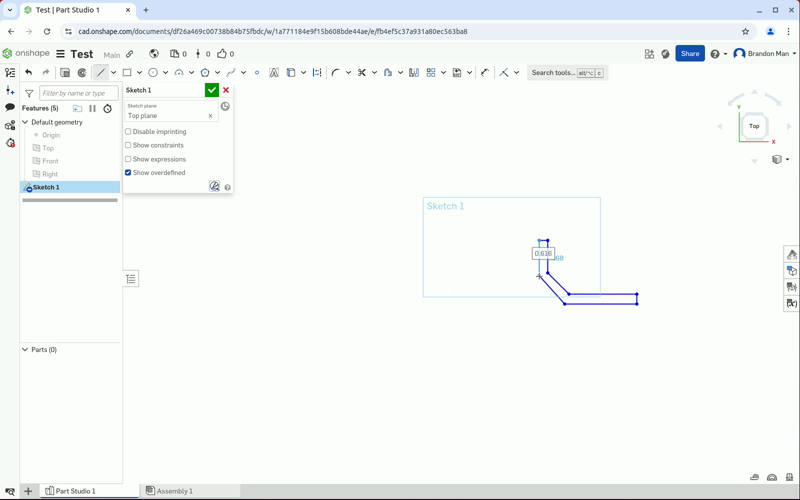
scroll(6)
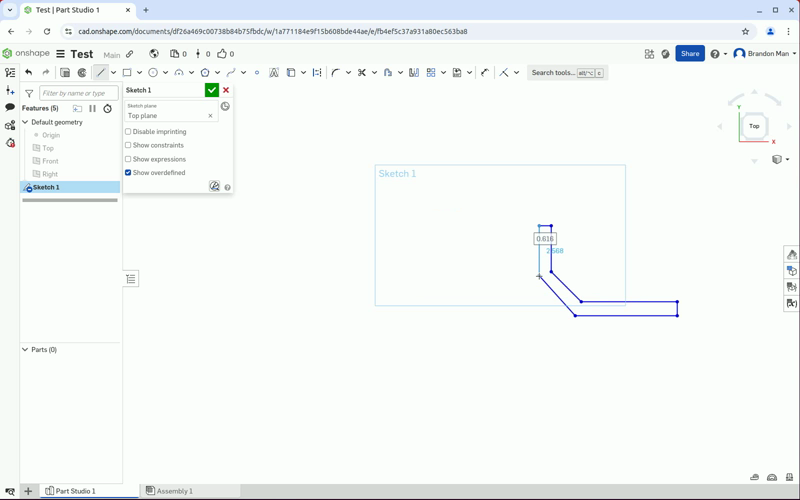
scroll(6)
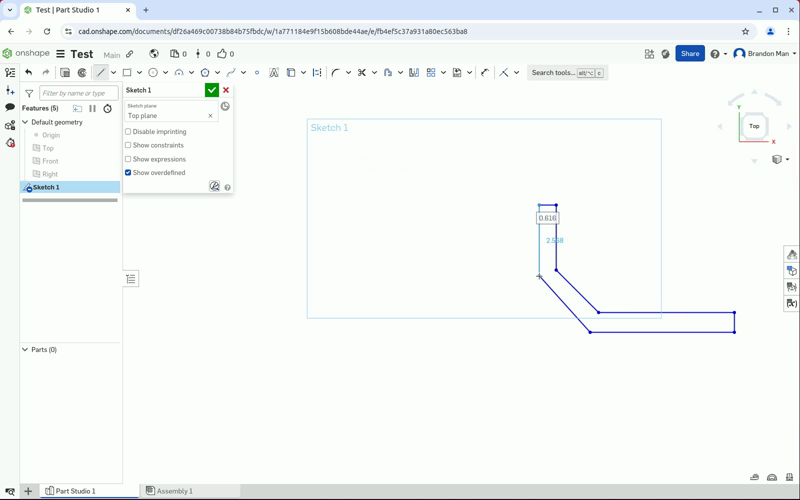
scroll(6)
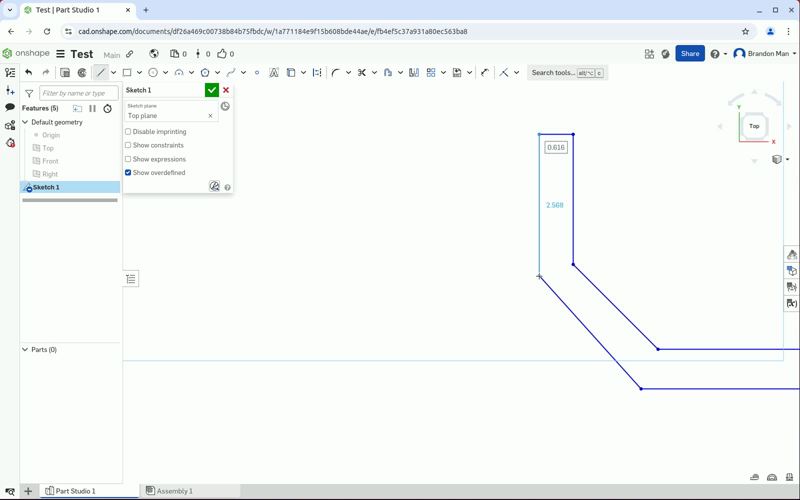
key_up(shift)
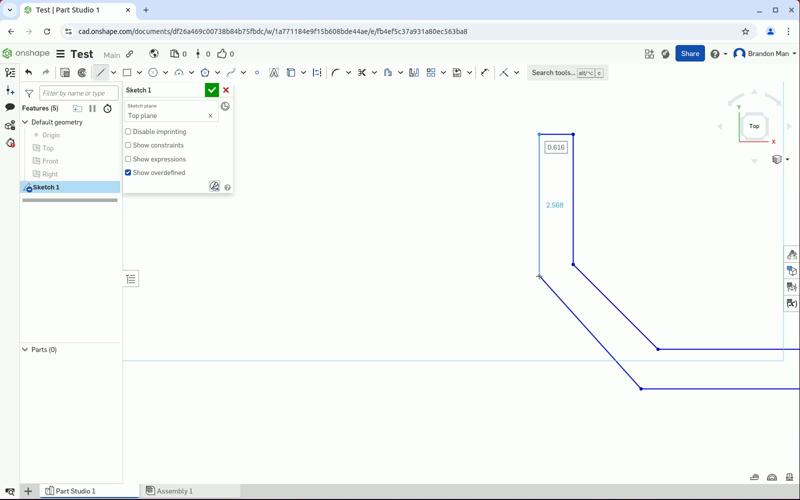
click(539, 275)
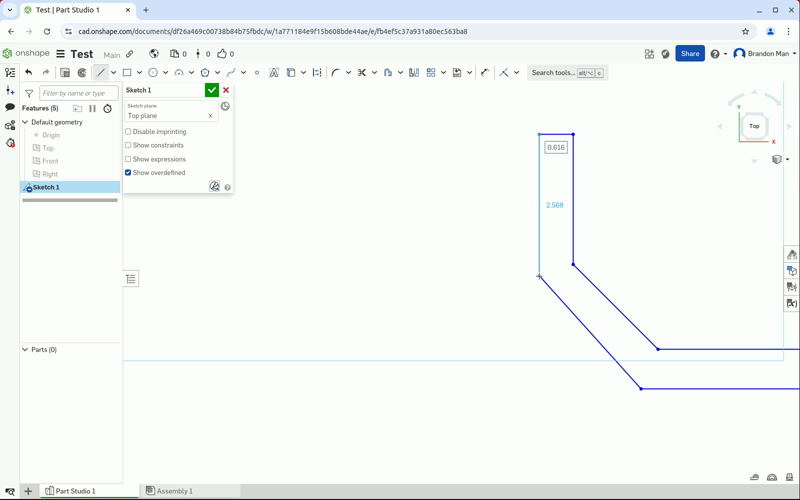
scroll(-6)
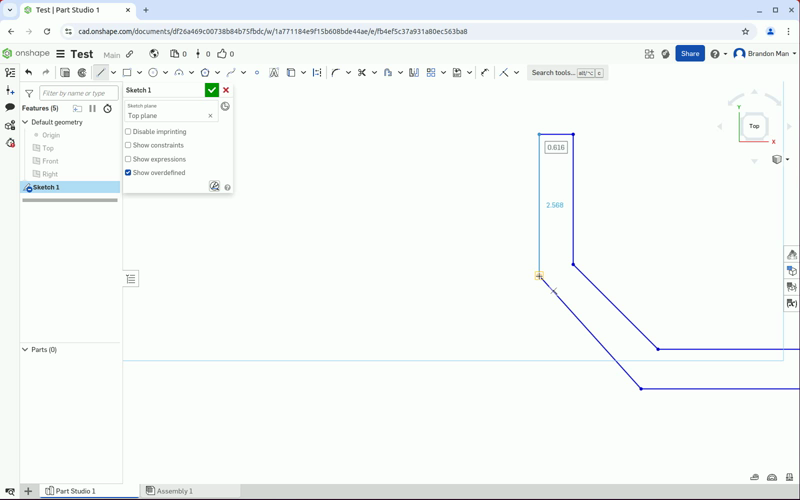
scroll(-6)
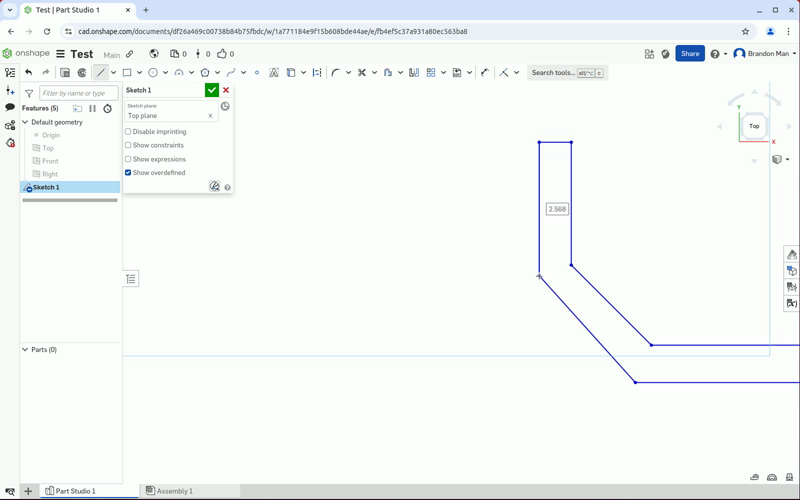
scroll(-6)
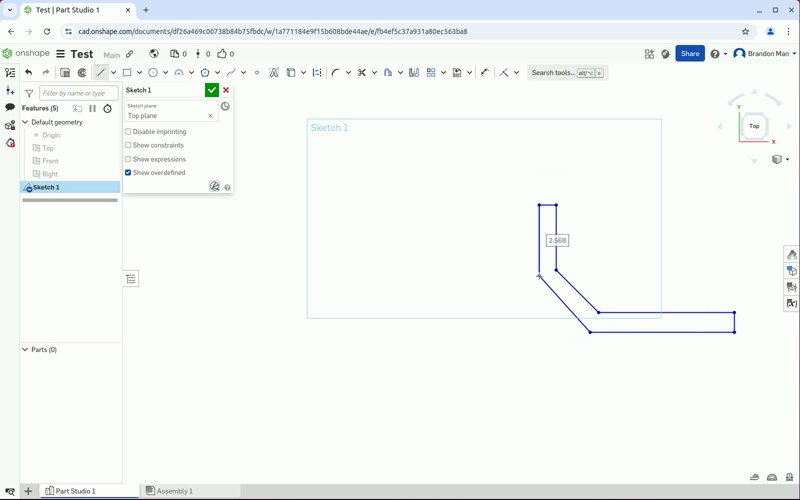
scroll(-6)
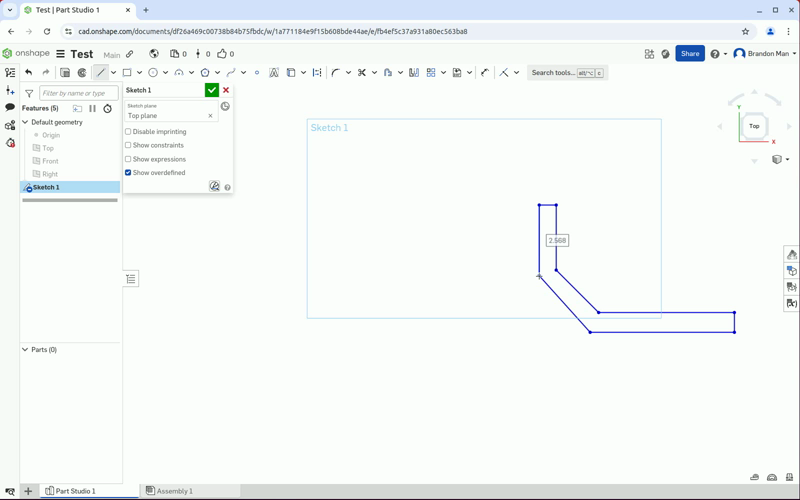
scroll(-6)
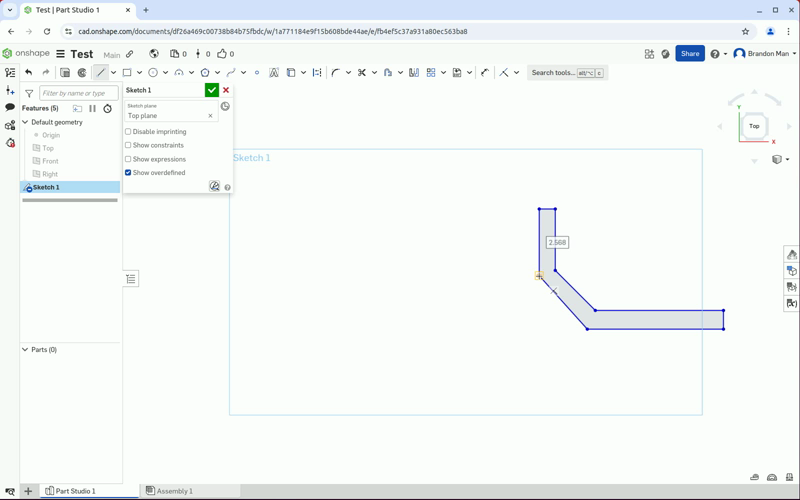
scroll(-6)
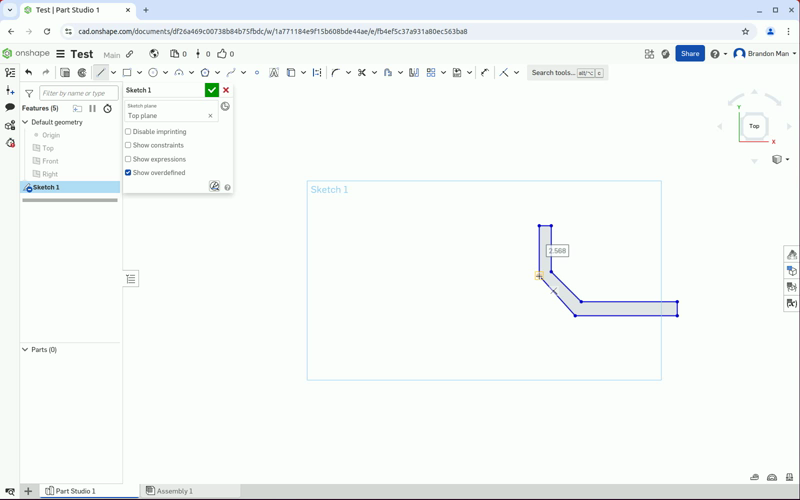
scroll(-6)
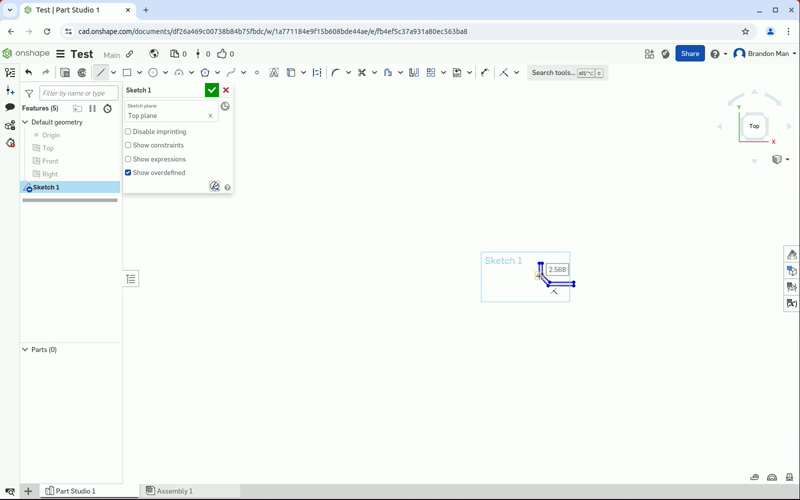
key(esc)
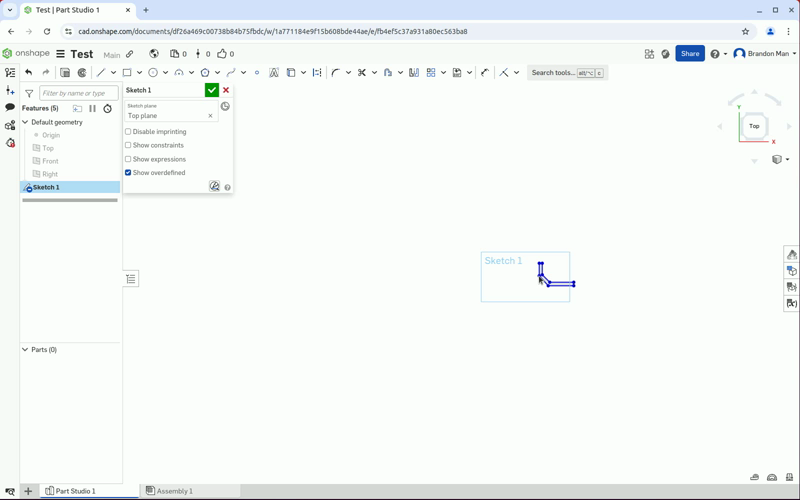
mouse_move(565, 283)
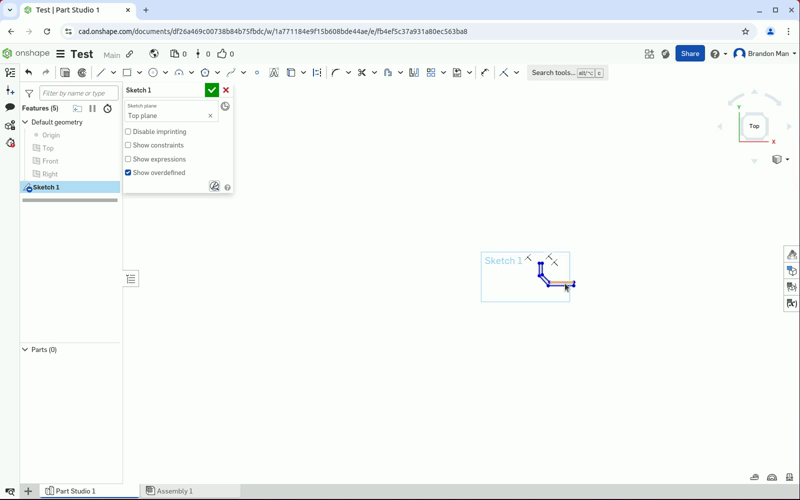
scroll(6)
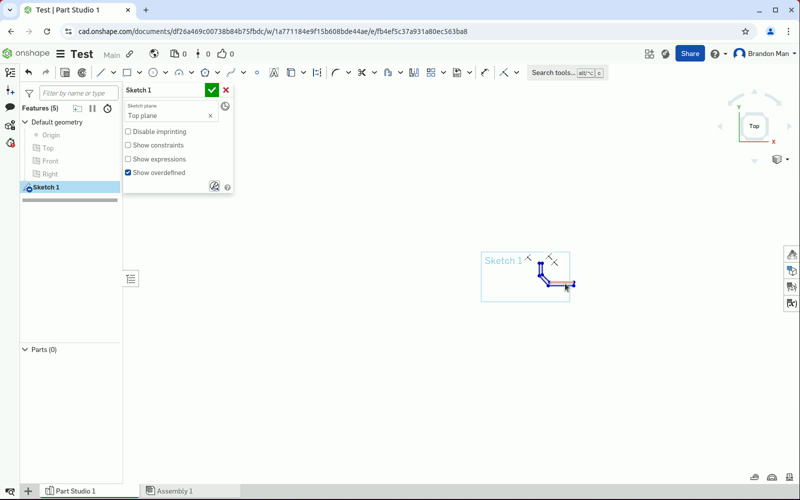
scroll(6)
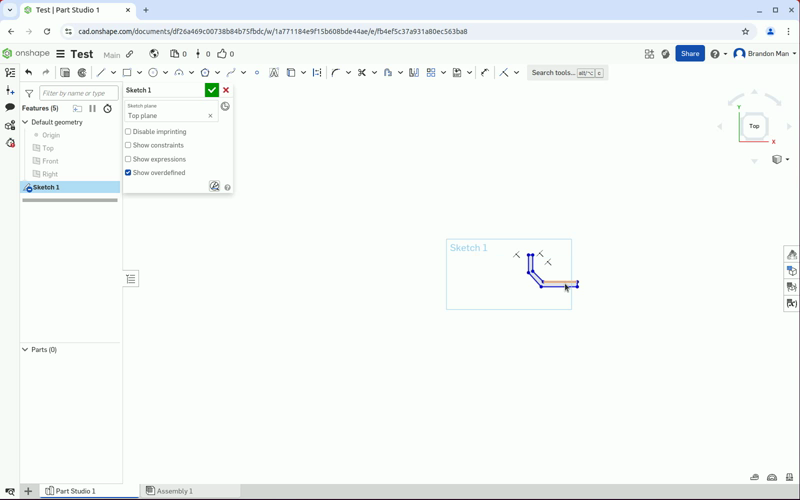
scroll(6)
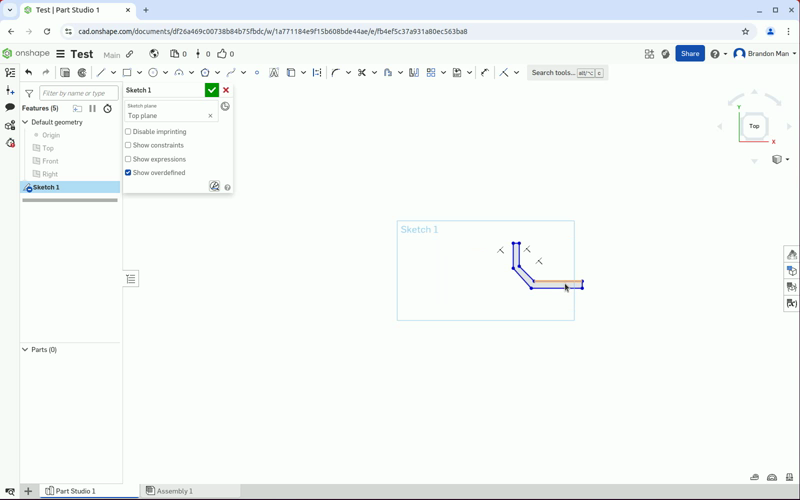
scroll(6)
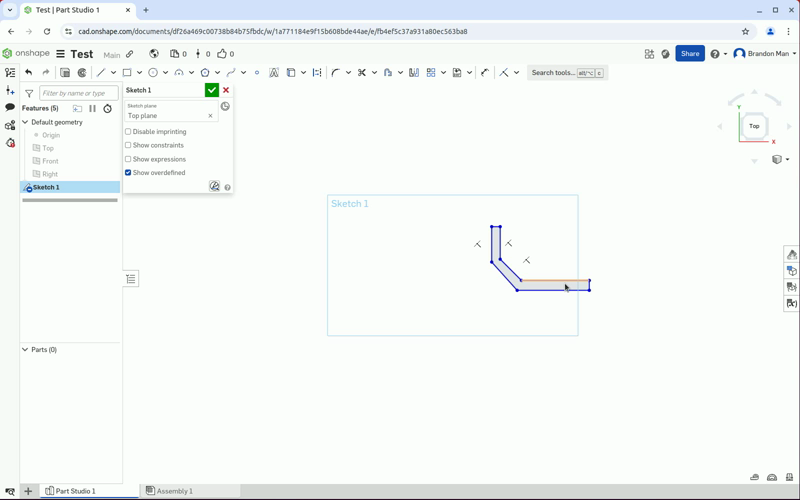
scroll(6)
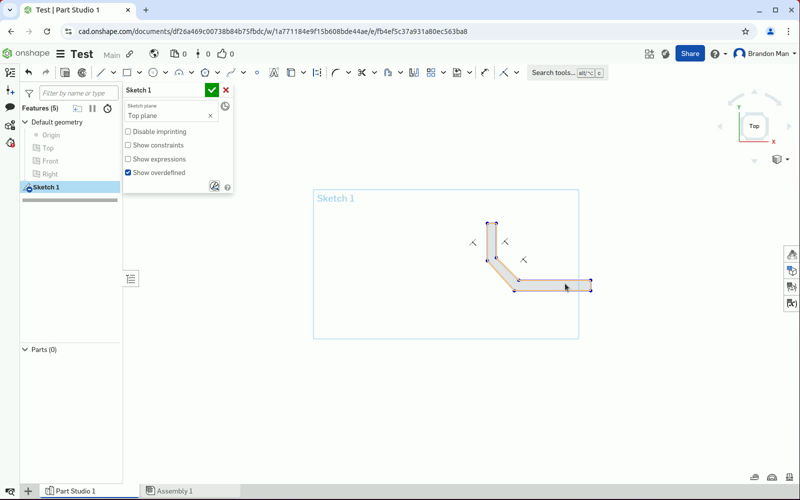
scroll(6)
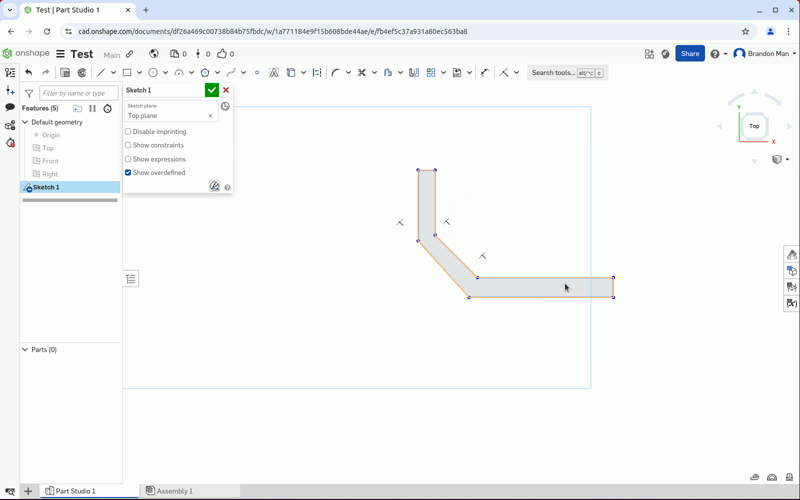
scroll(6)
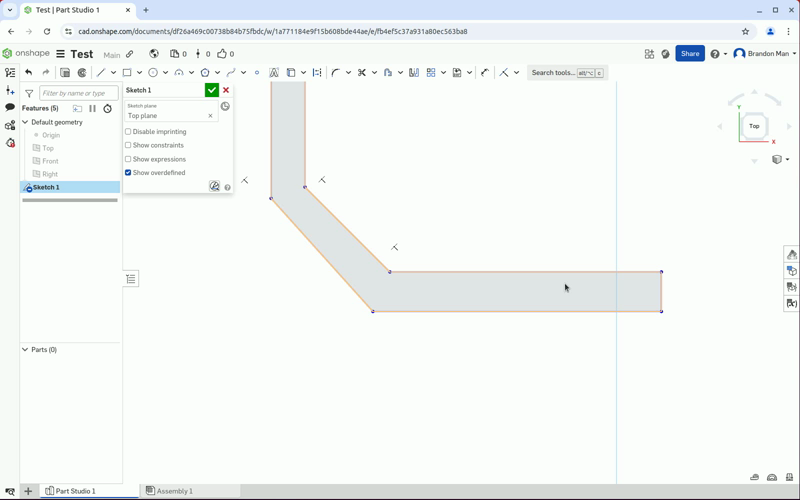
click(565, 283)
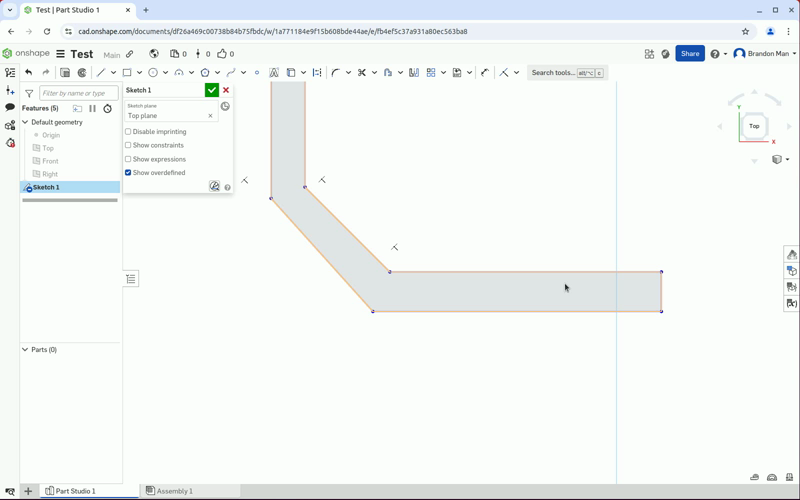
scroll(-6)
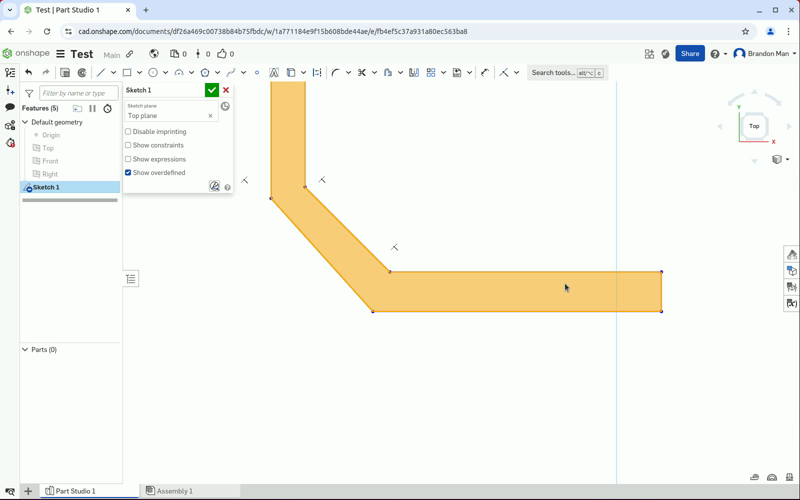
scroll(-6)
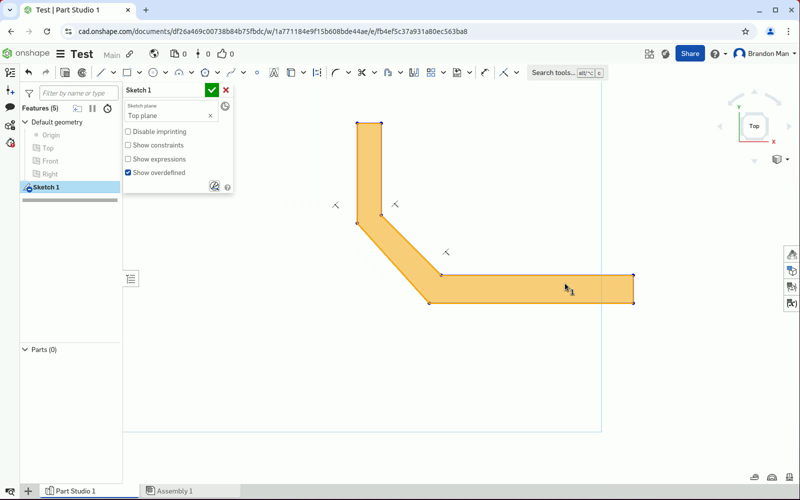
scroll(-6)
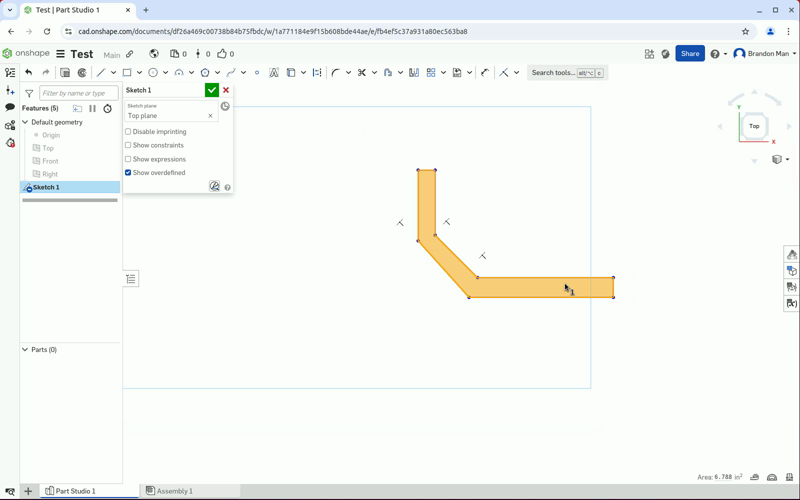
scroll(-6)
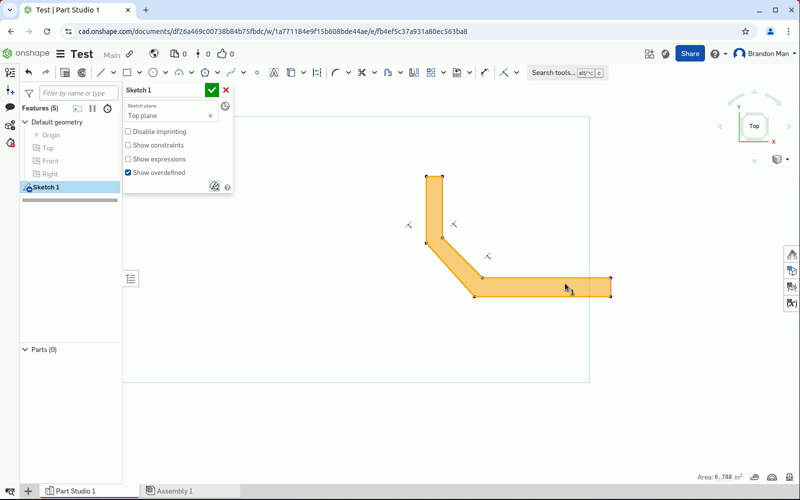
scroll(-6)
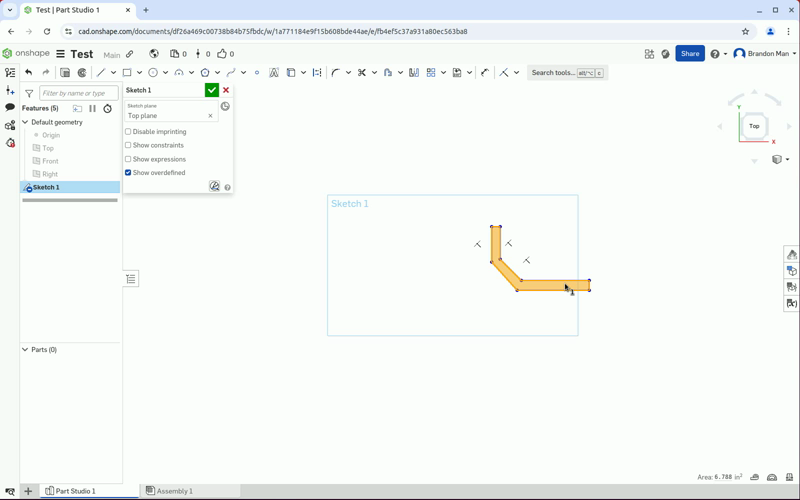
scroll(-6)
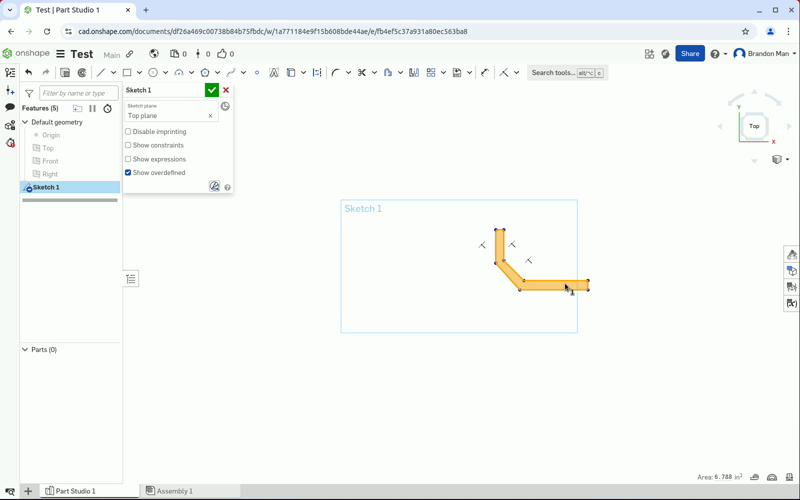
scroll(-6)
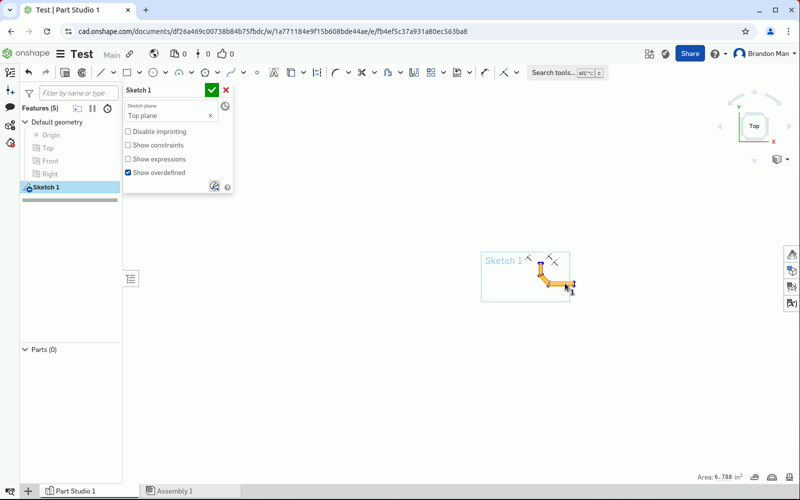
mouse_move(73, 352)
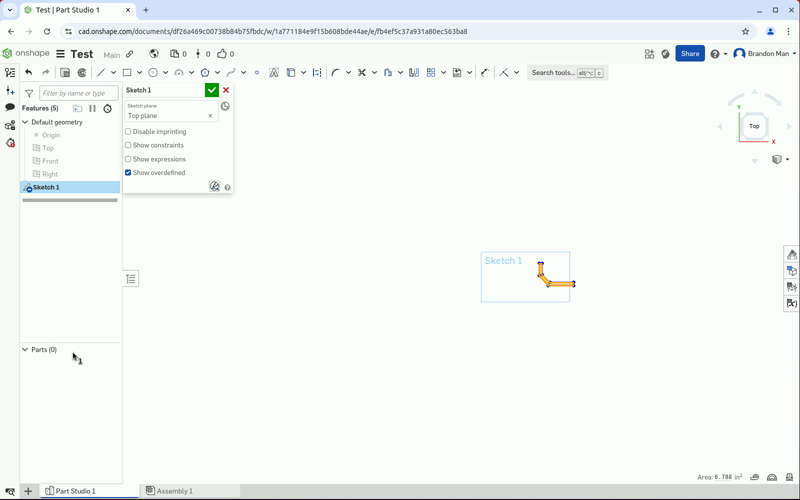
key(shift+y)
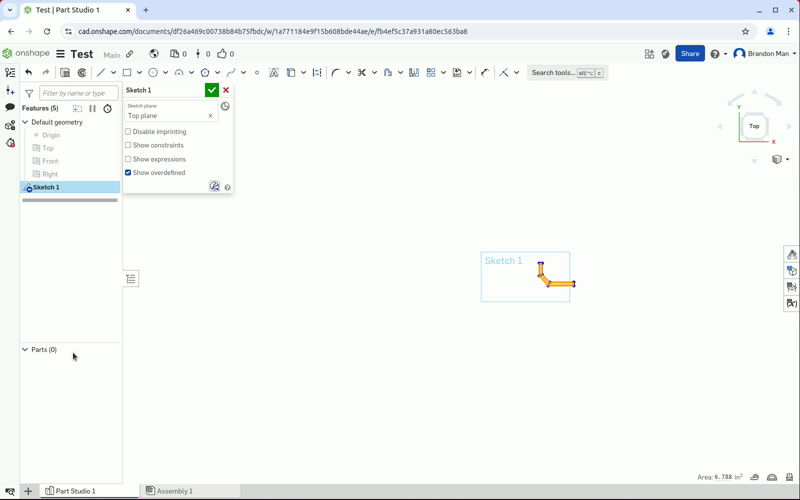
key(shift+e)
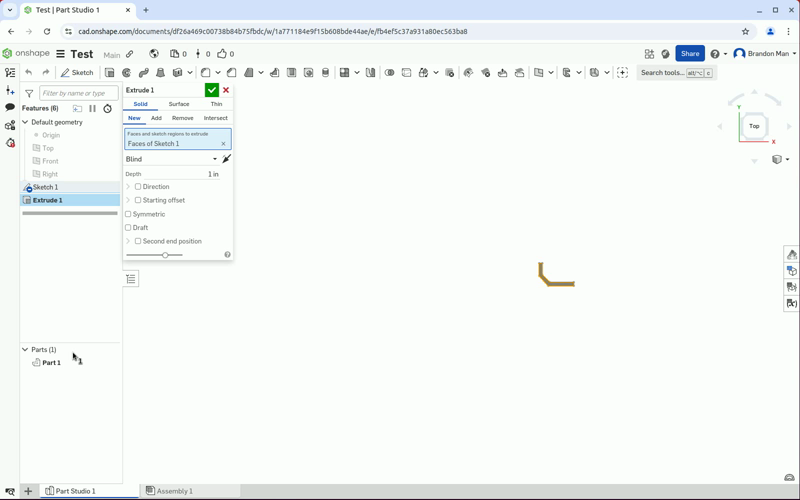
mouse_move(143, 106)
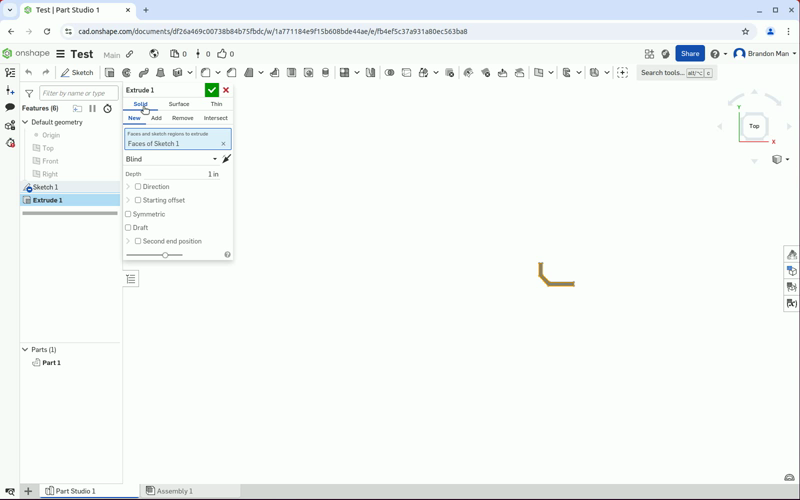
click(143, 106)
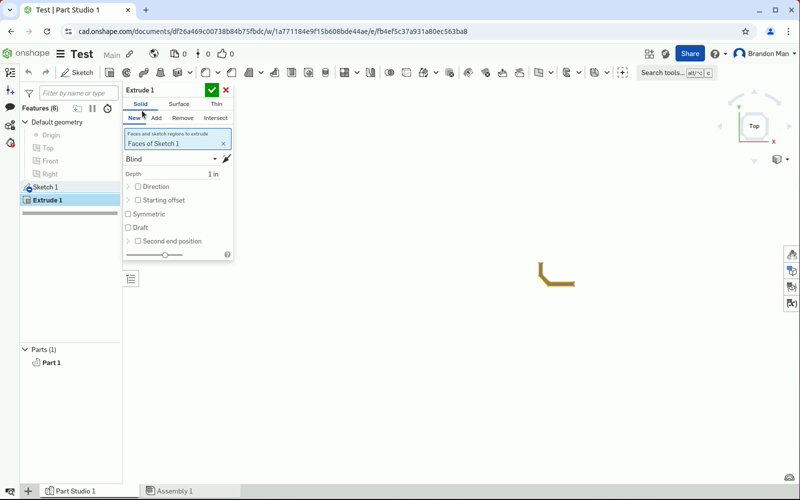
mouse_move(137, 120)
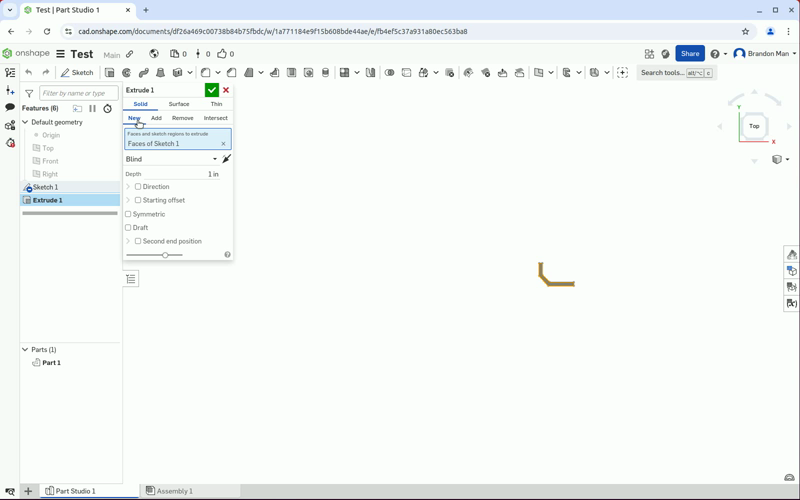
click(137, 120)
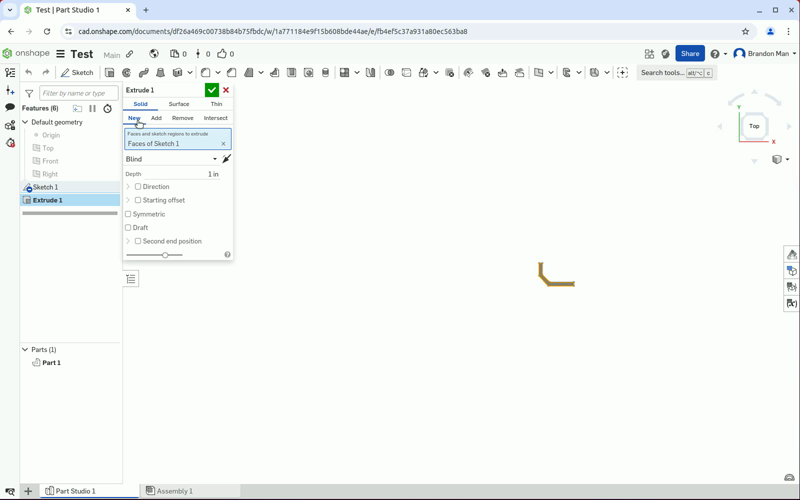
key(tab, 4)
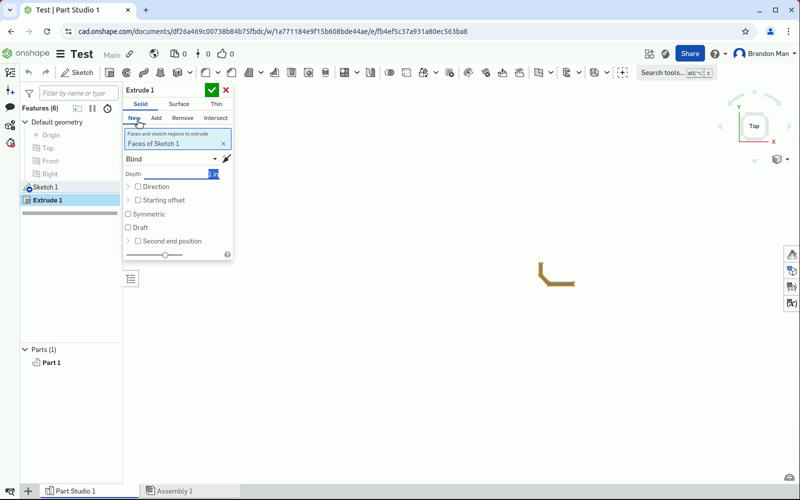
text(0.241)
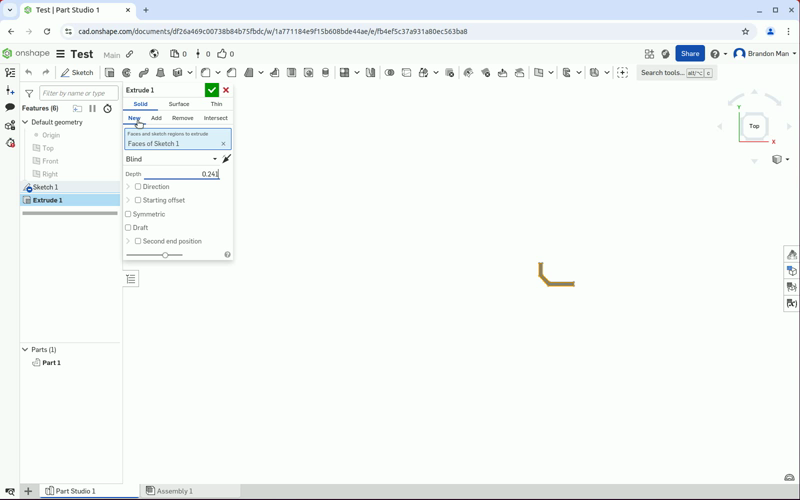
key(enter)
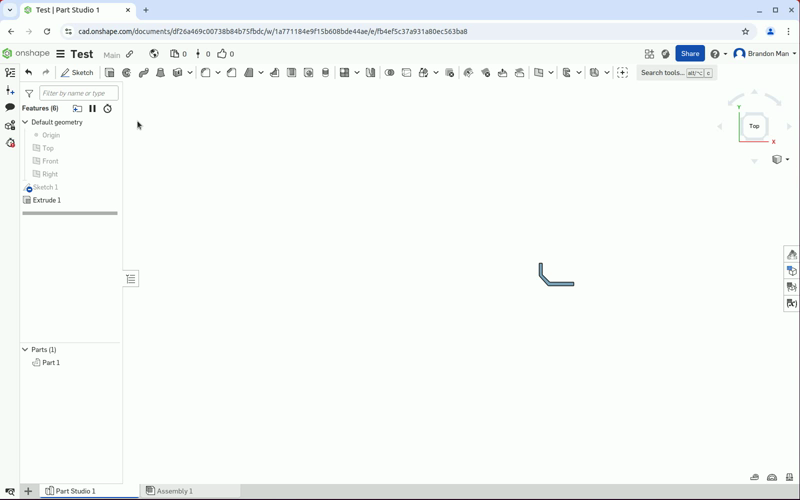
key(shift+h)
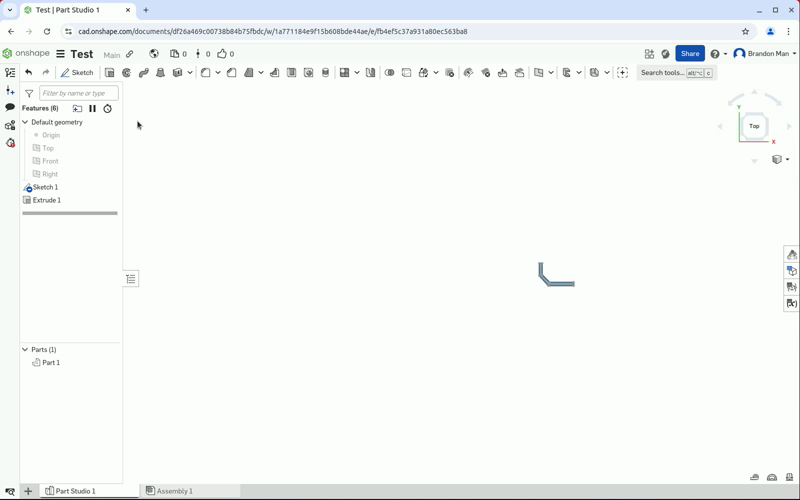
key(shift+h)
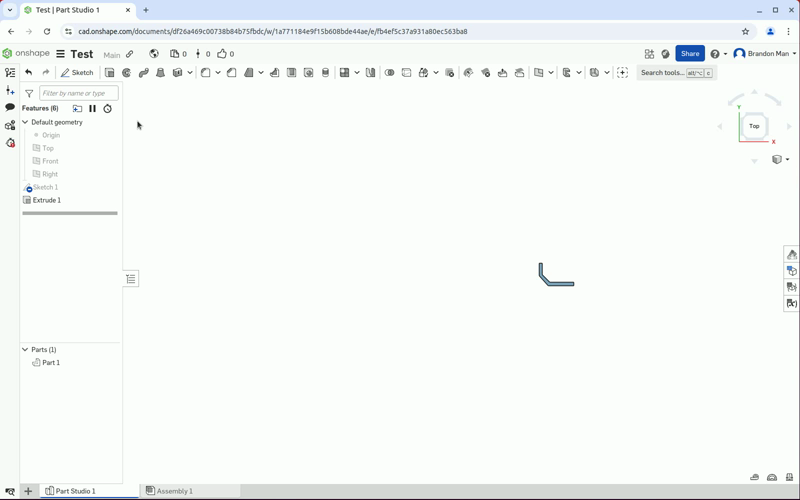
mouse_move(73, 189)
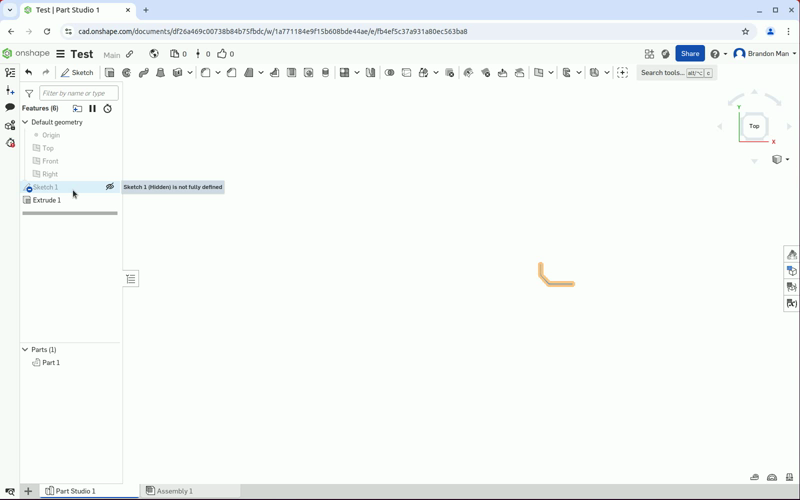
click(73, 189)
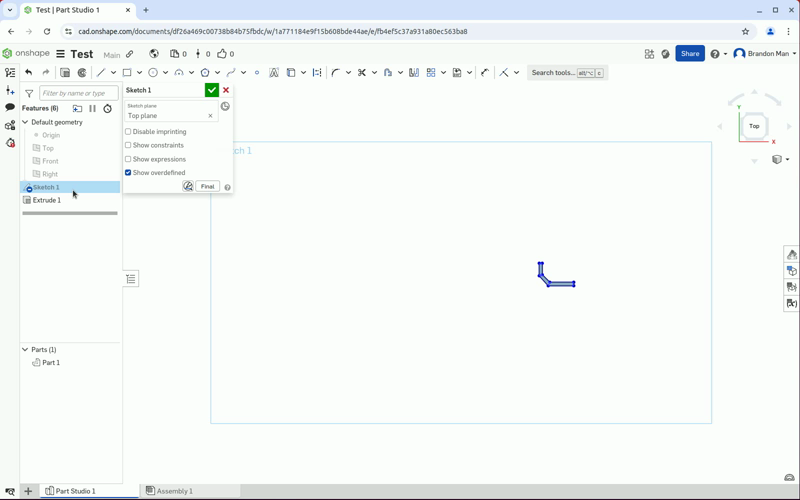
mouse_move(229, 92)
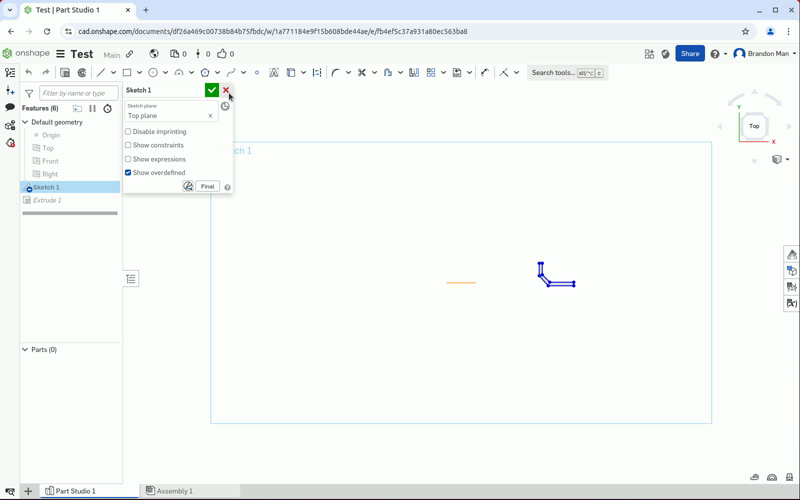
click(229, 92)
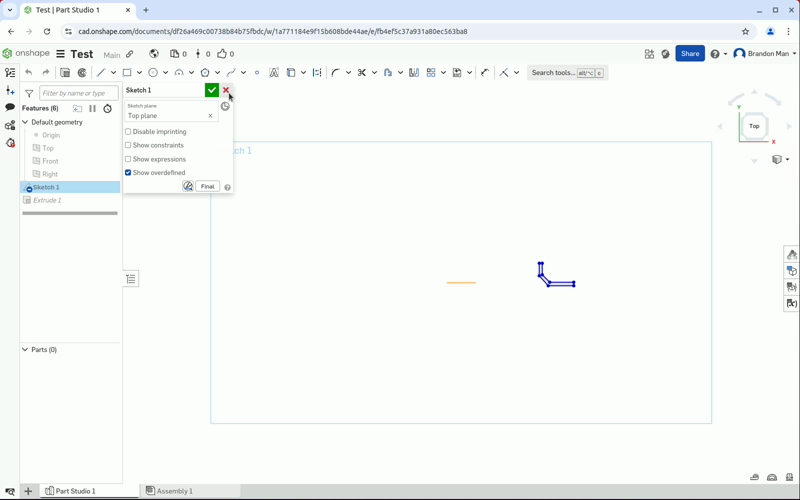
key(shift+s)
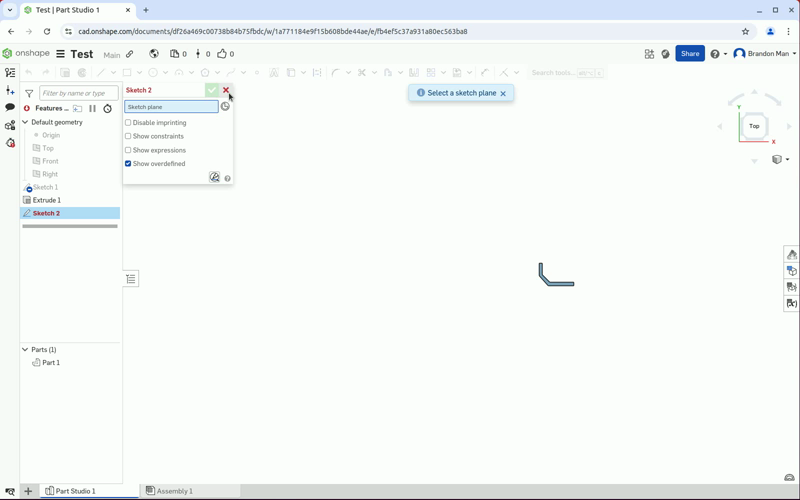
mouse_move(73, 150)
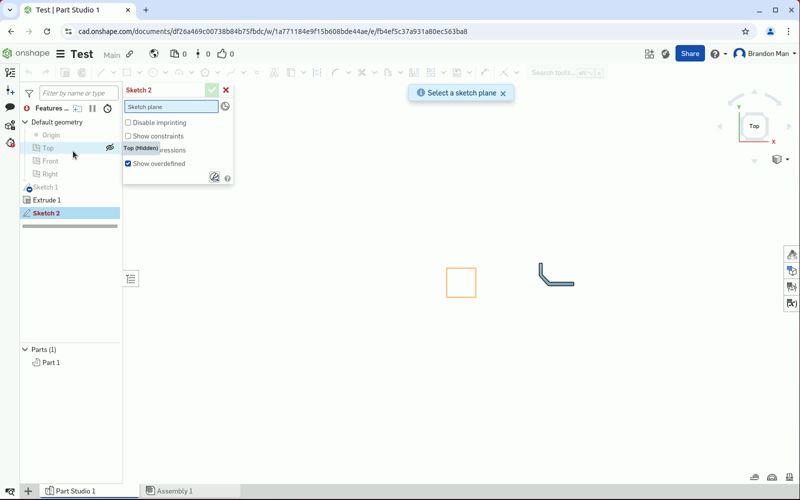
click(73, 150)
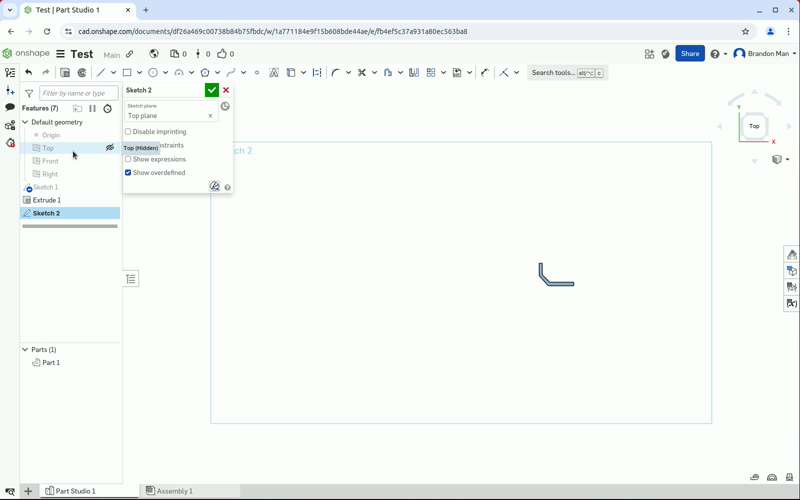
mouse_move(73, 352)
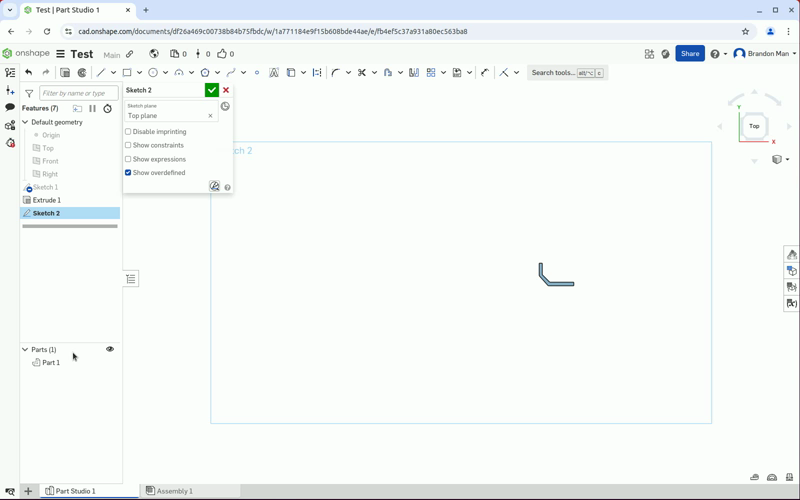
key(y)
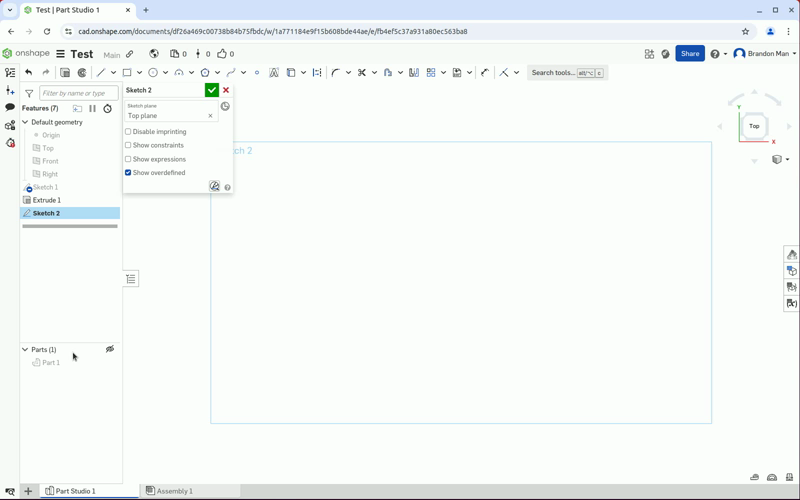
key(l)
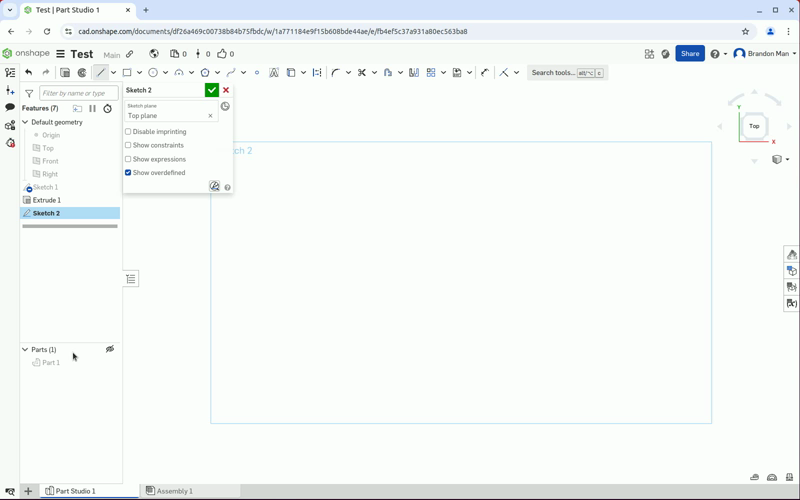
key_down(shift)
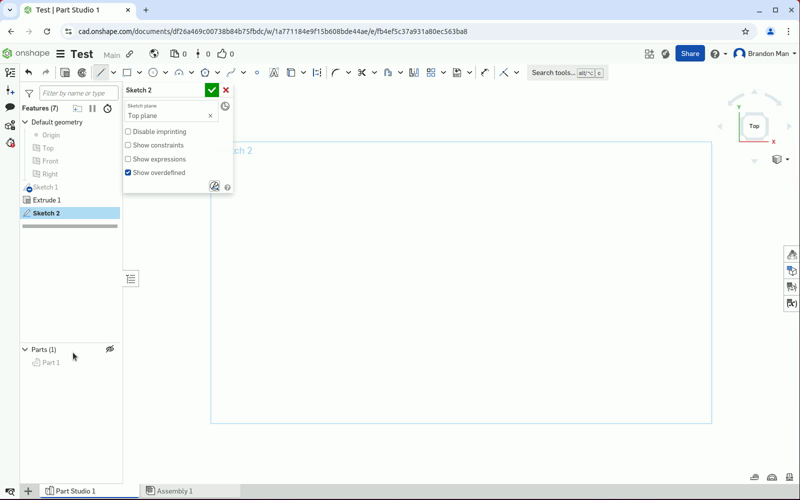
mouse_move(542, 274)
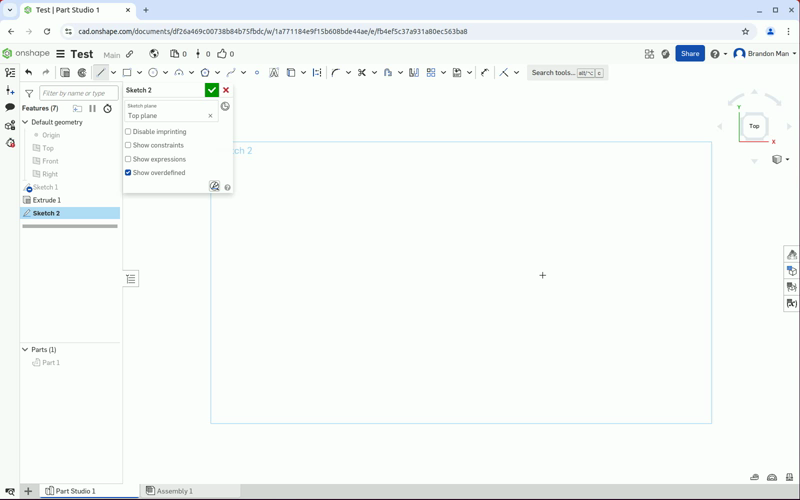
click(542, 274)
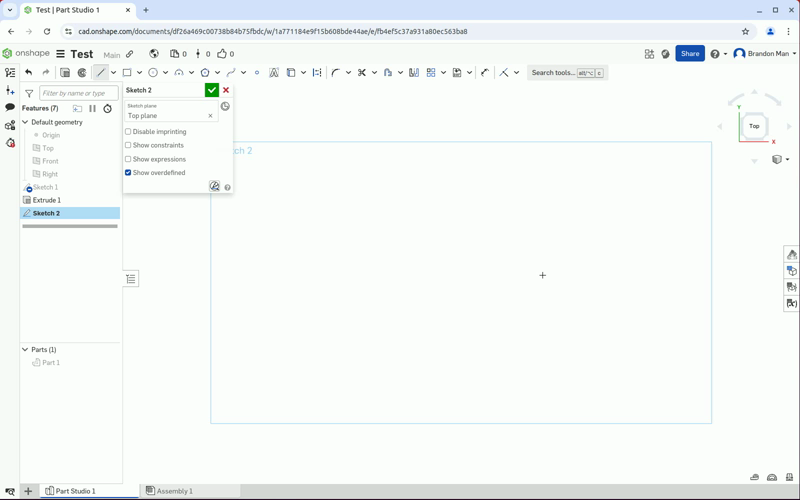
key_up(shift)
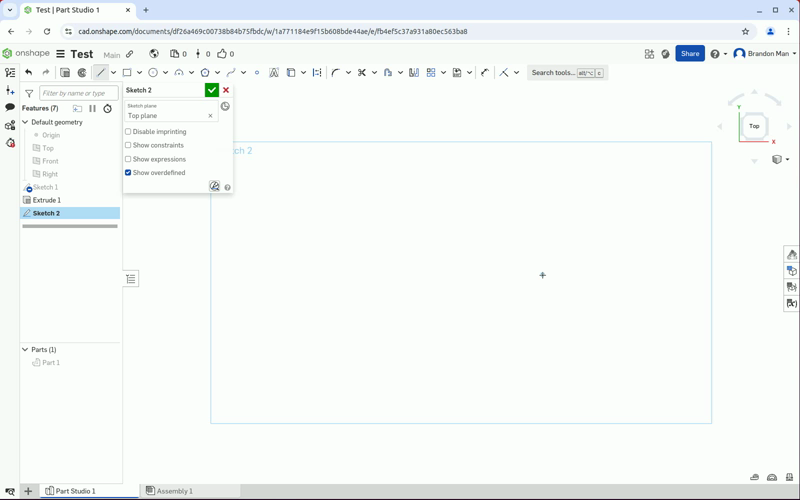
key_down(shift)
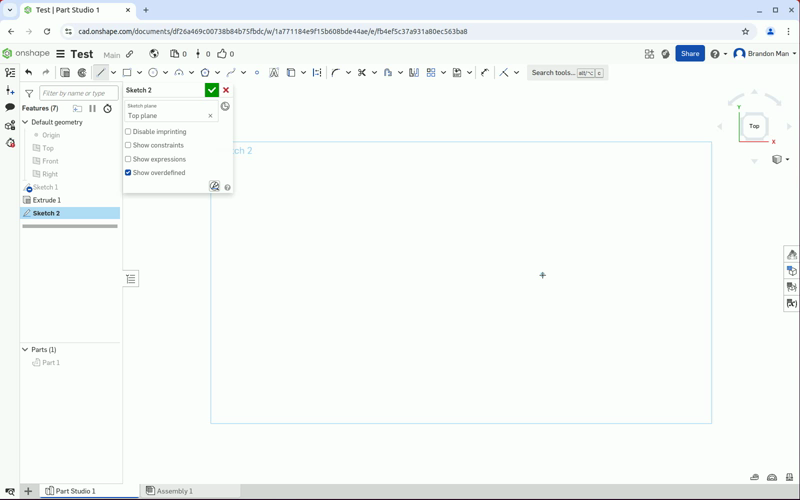
mouse_move(572, 274)
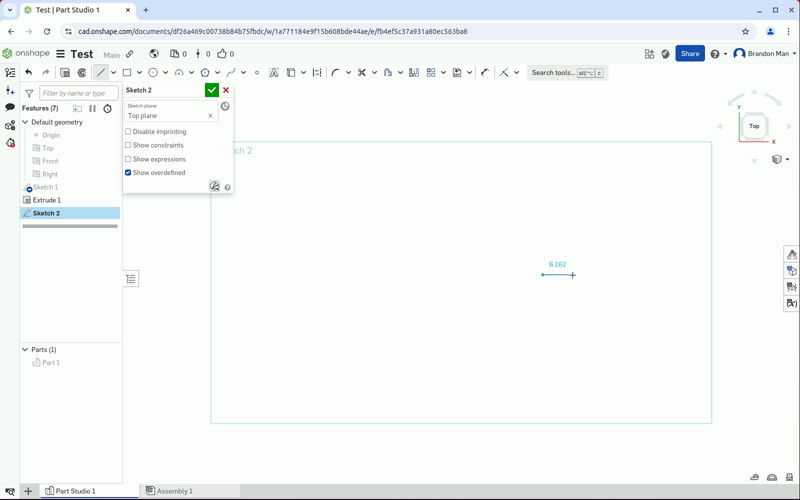
mouse_move(549, 282)
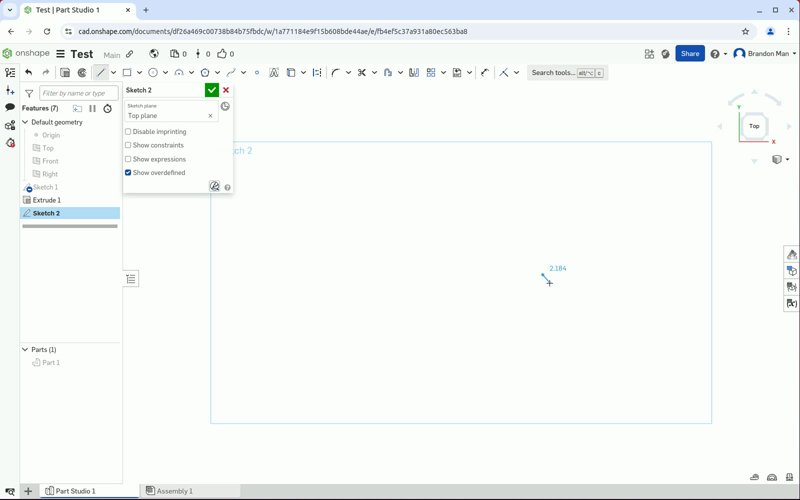
click(549, 282)
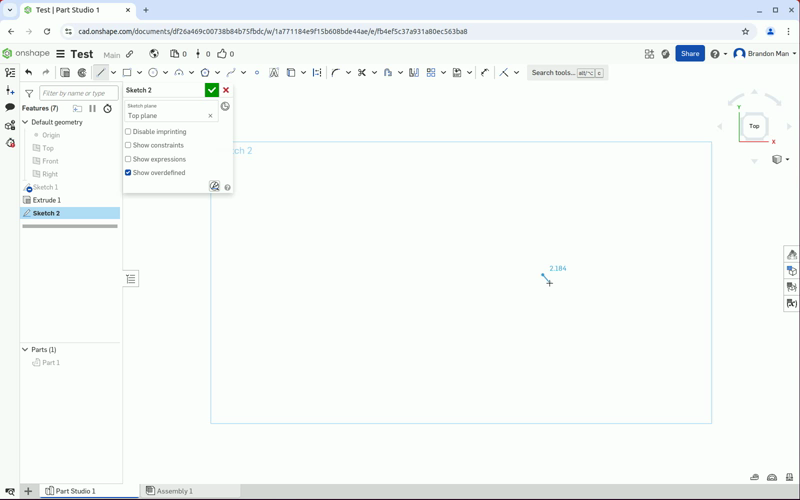
key_up(shift)
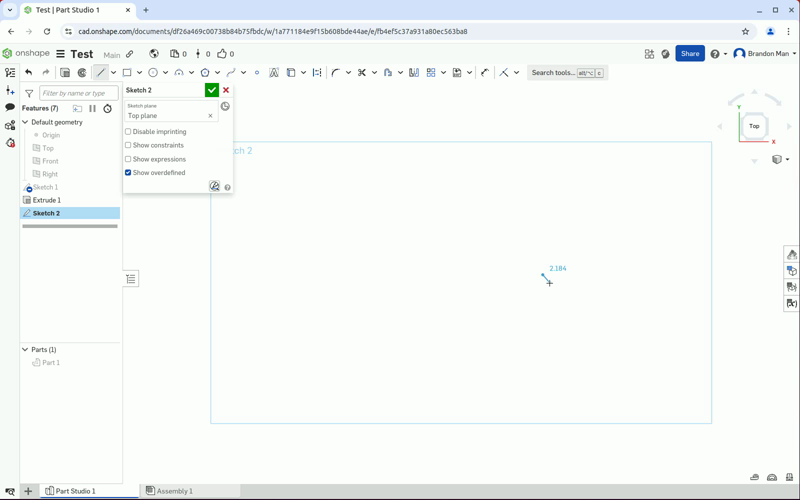
key_down(shift)
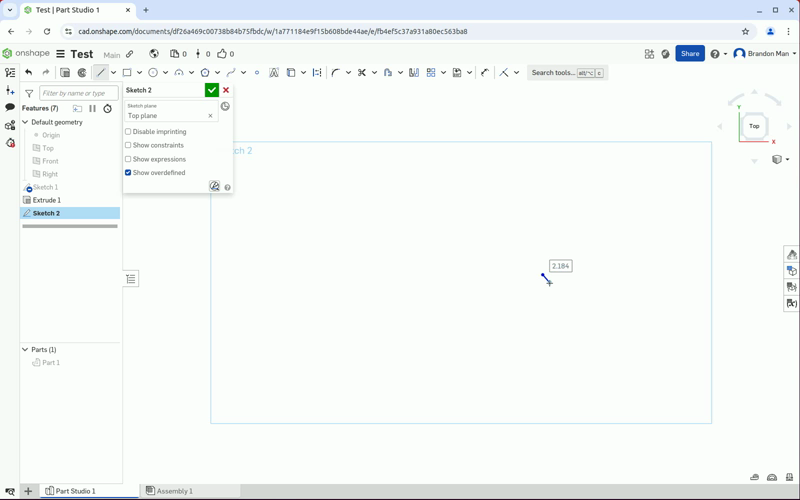
mouse_move(579, 282)
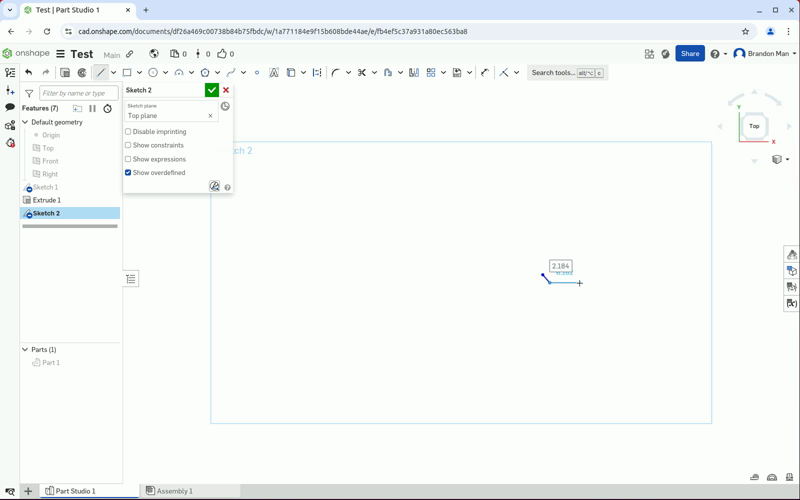
mouse_move(574, 282)
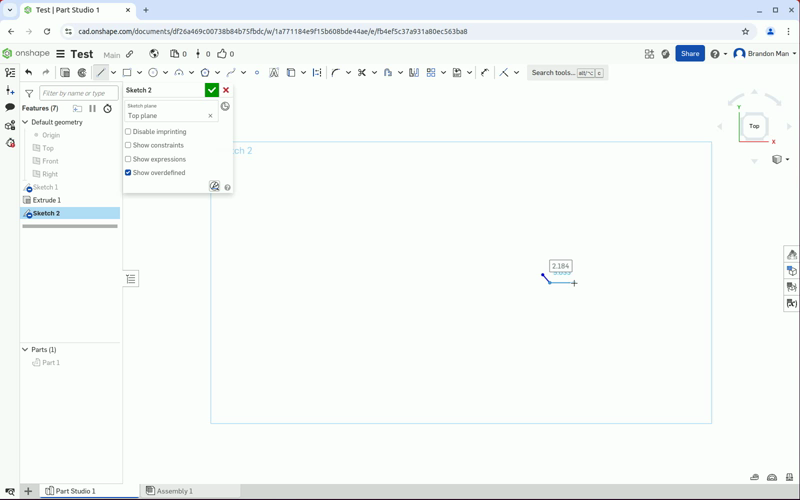
click(574, 282)
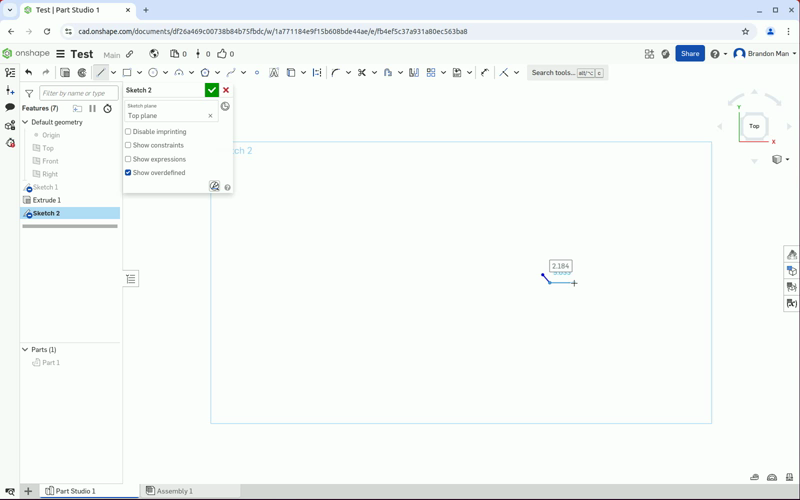
key_up(shift)
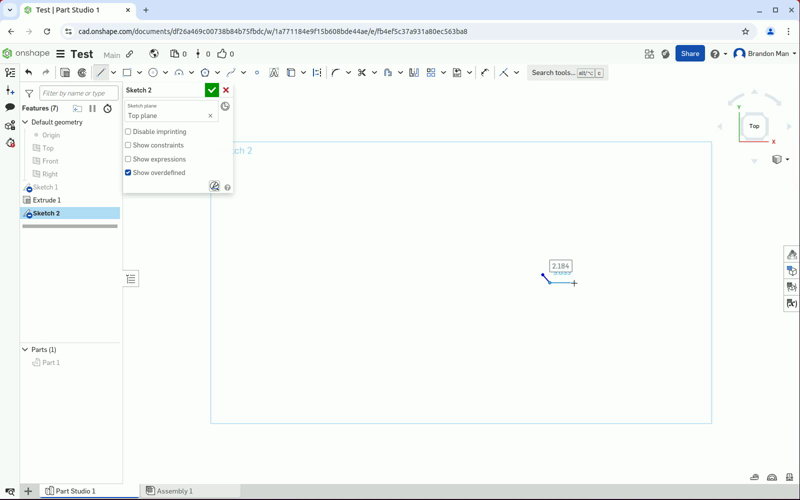
key_down(shift)
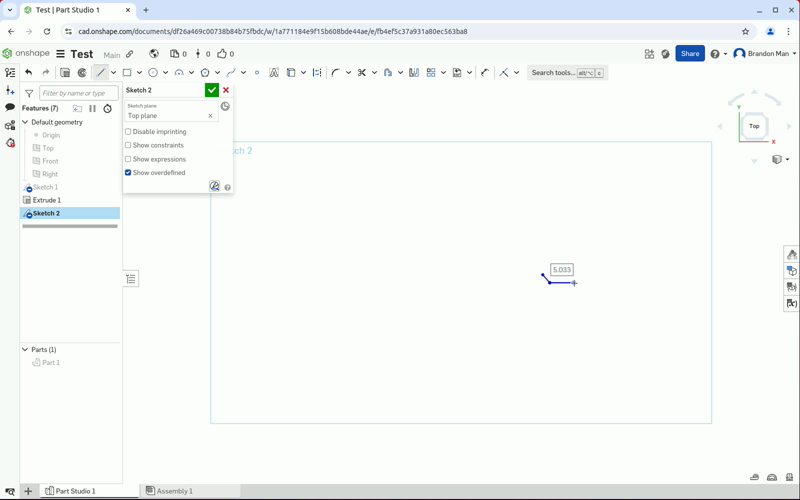
mouse_move(589, 282)
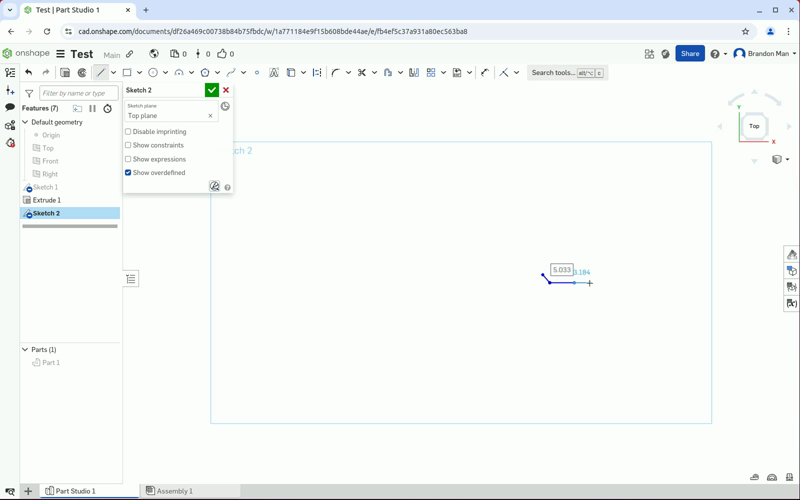
mouse_move(574, 279)
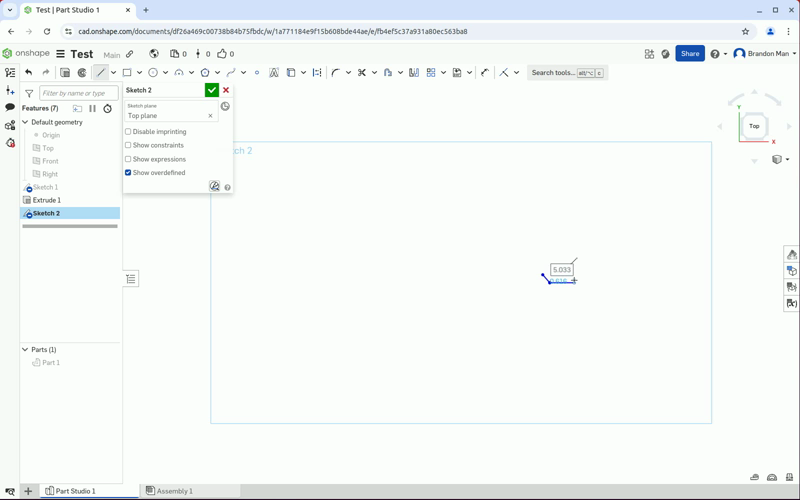
scroll(6)
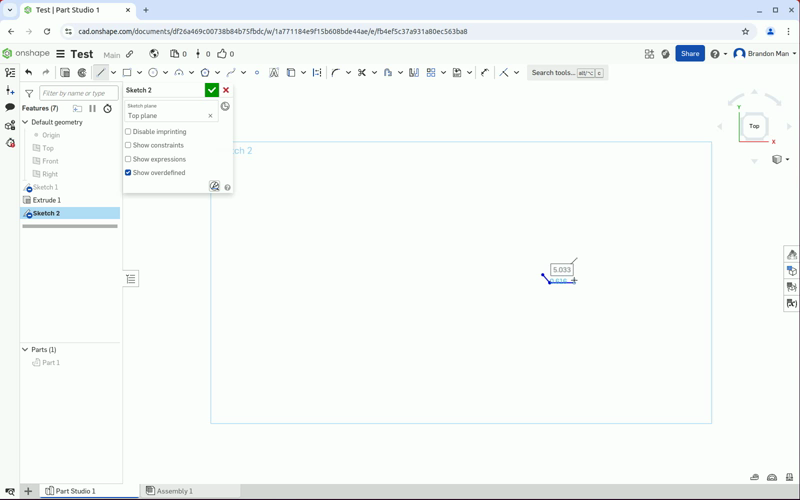
scroll(6)
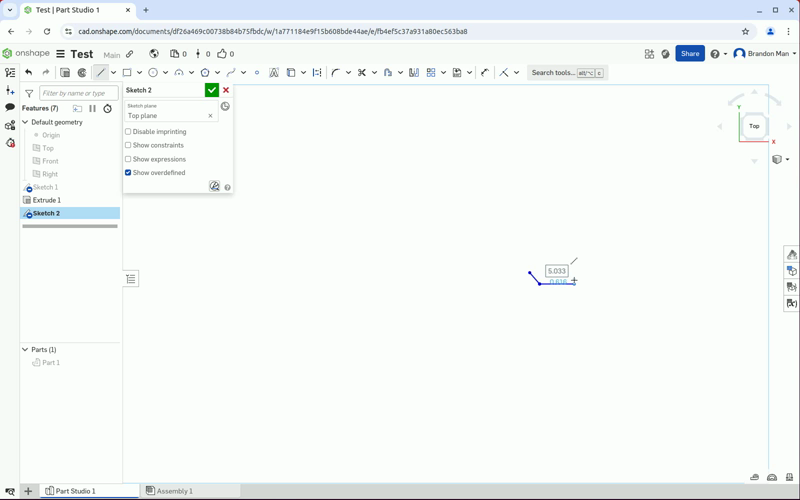
scroll(6)
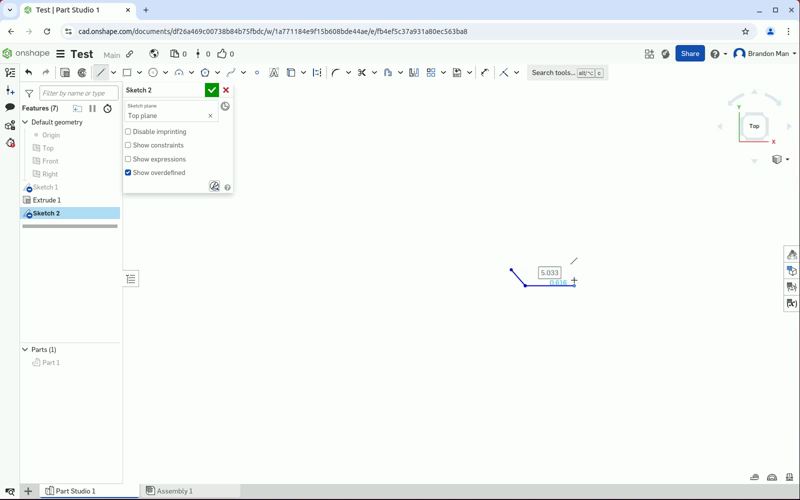
scroll(6)
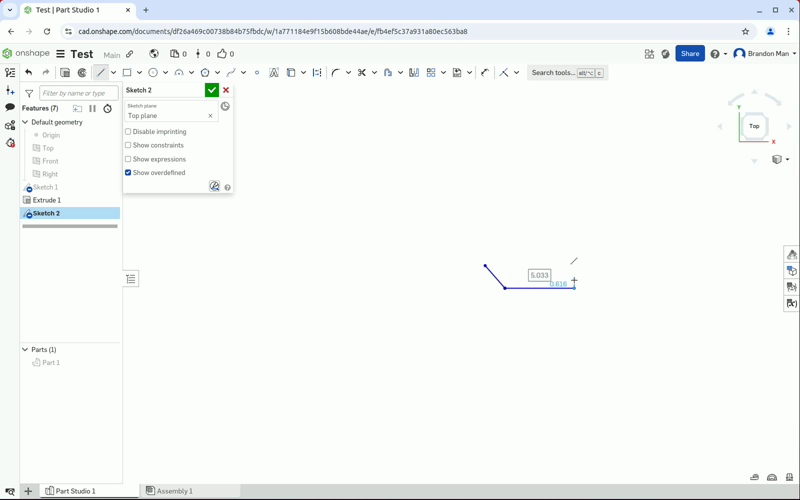
scroll(6)
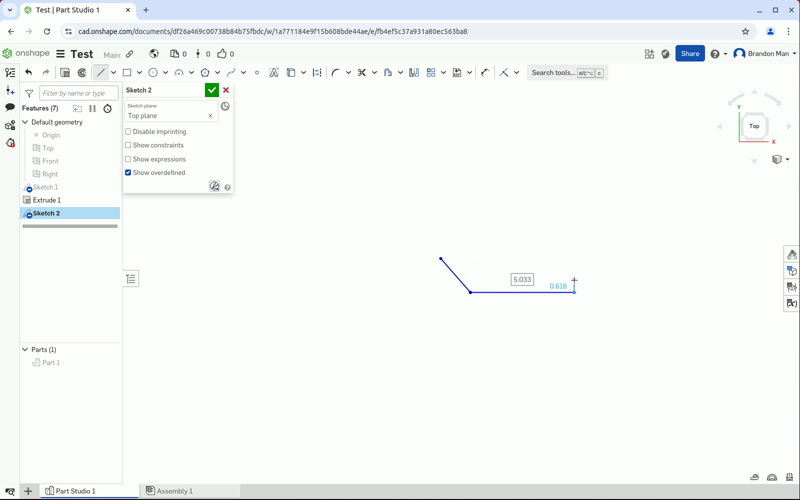
scroll(6)
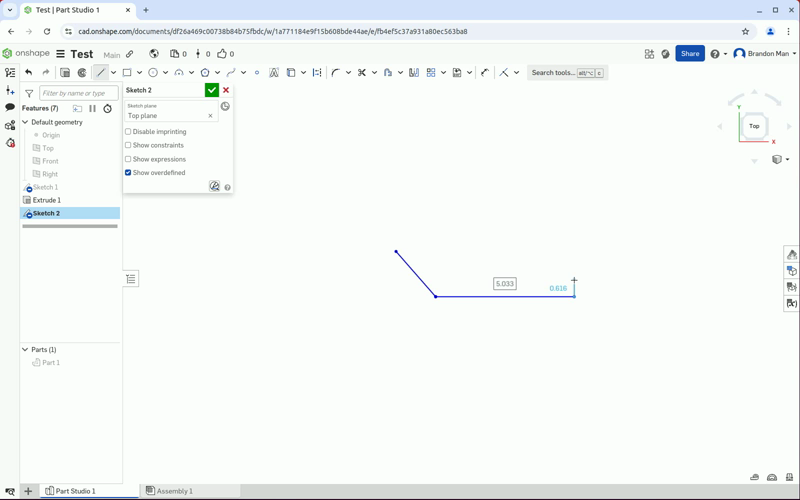
scroll(6)
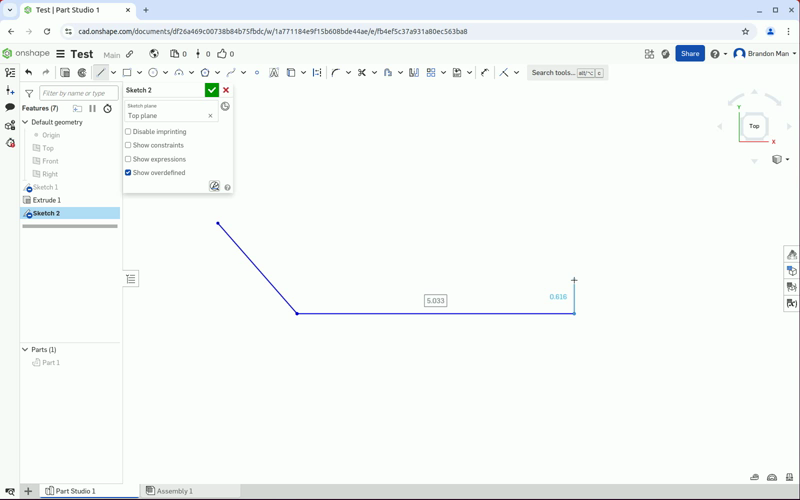
click(574, 279)
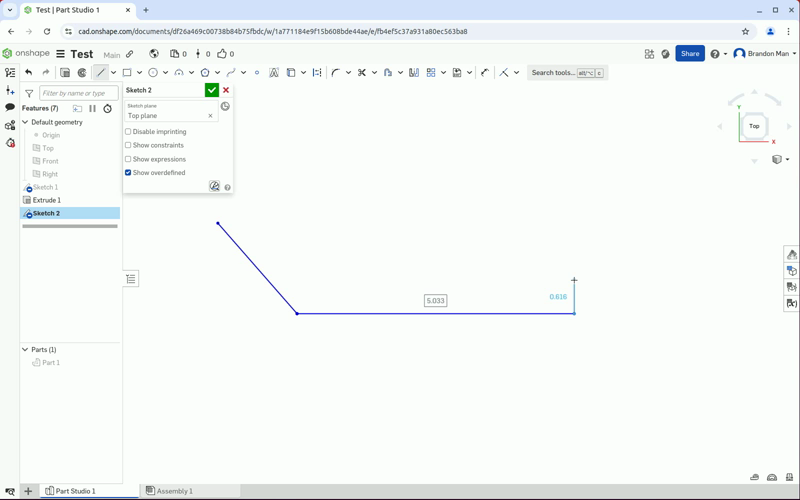
scroll(-6)
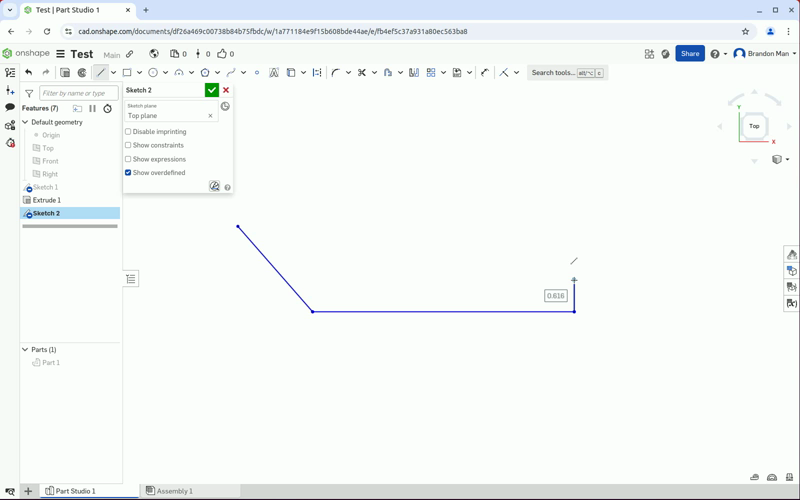
scroll(-6)
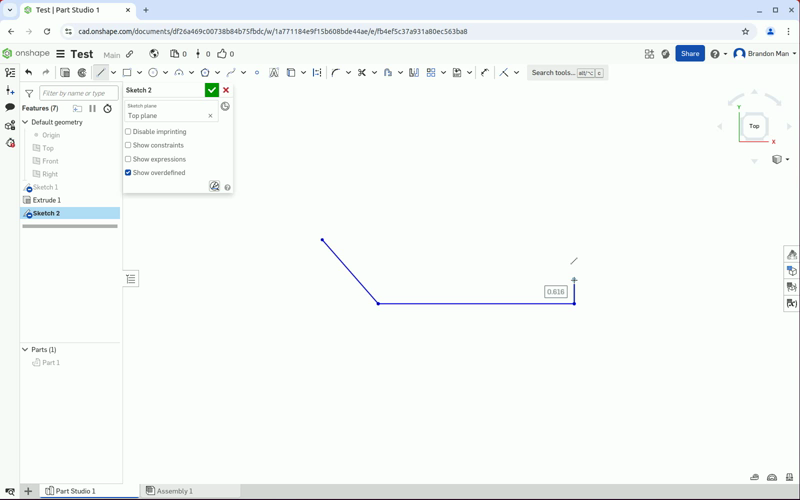
scroll(-6)
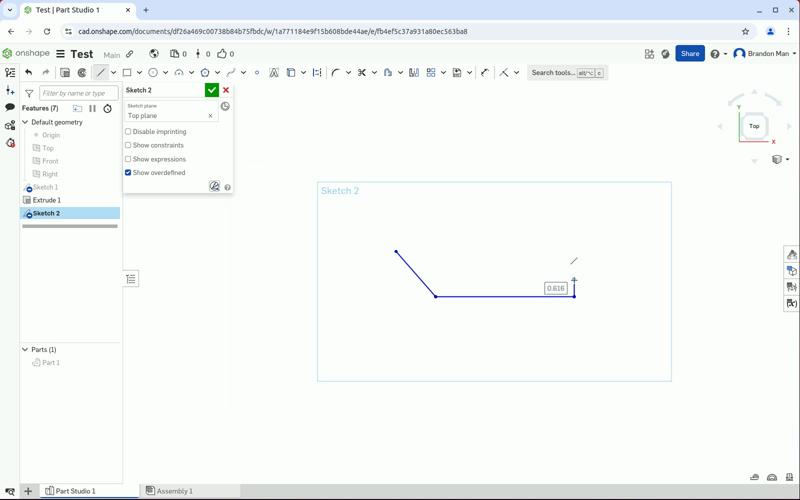
scroll(-6)
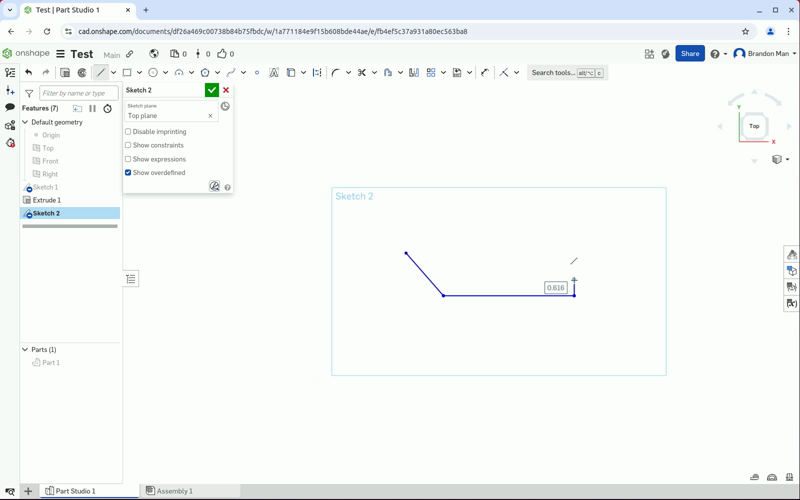
scroll(-6)
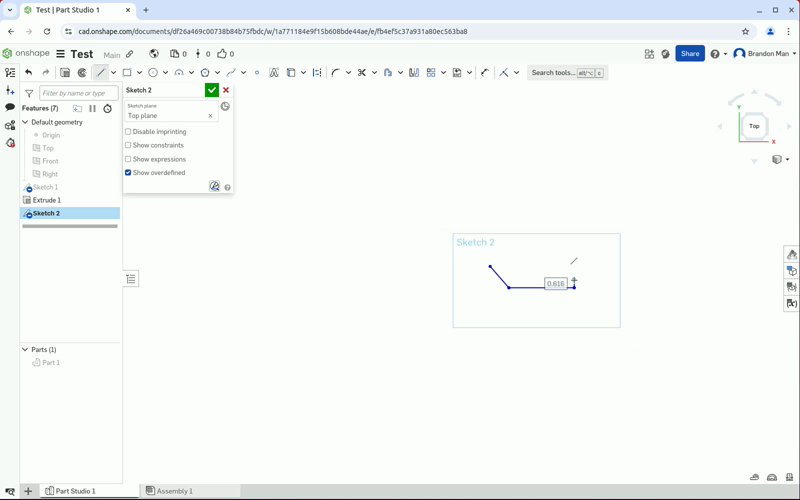
scroll(-6)
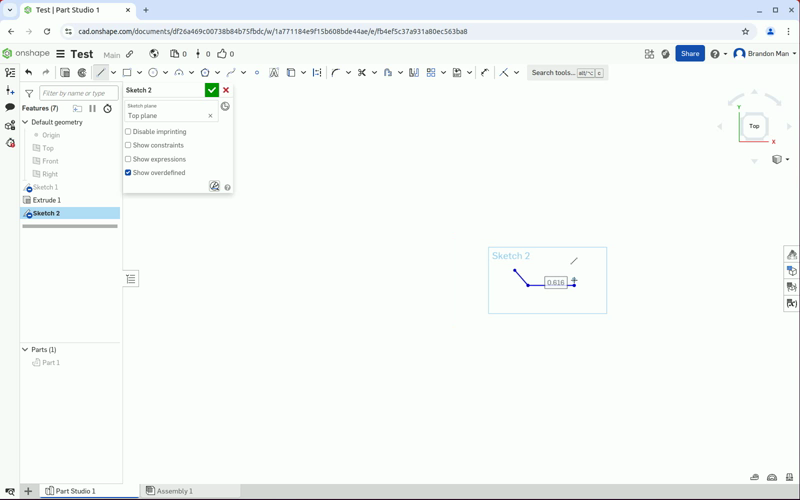
scroll(-6)
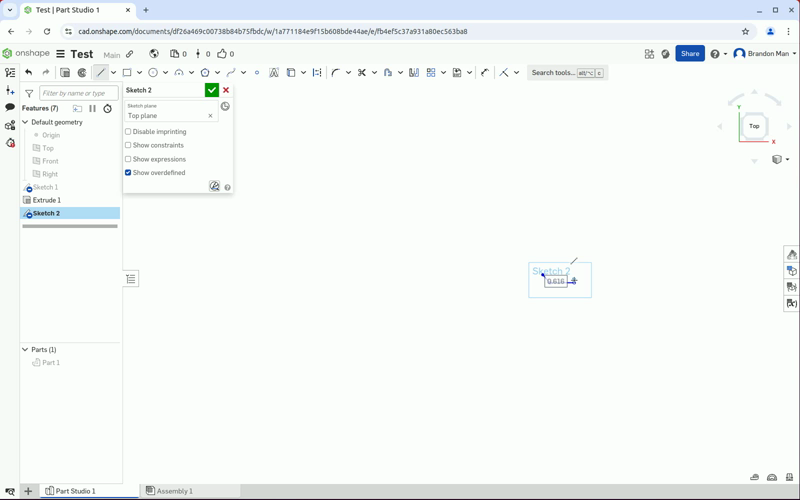
key_up(shift)
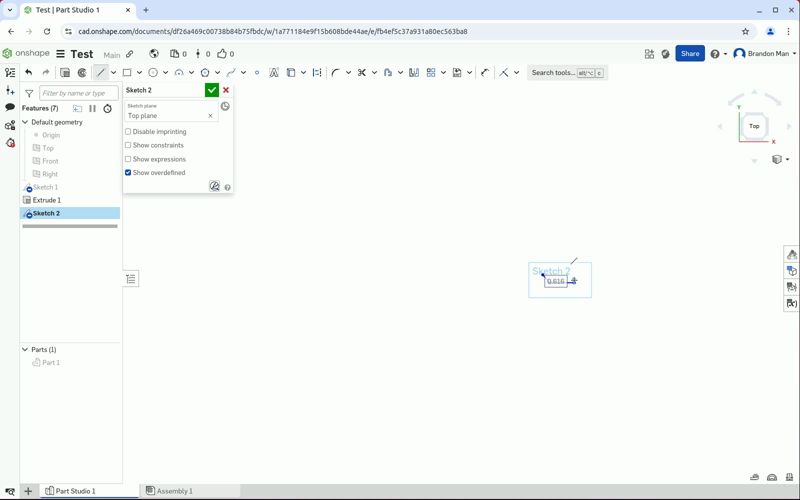
key_down(shift)
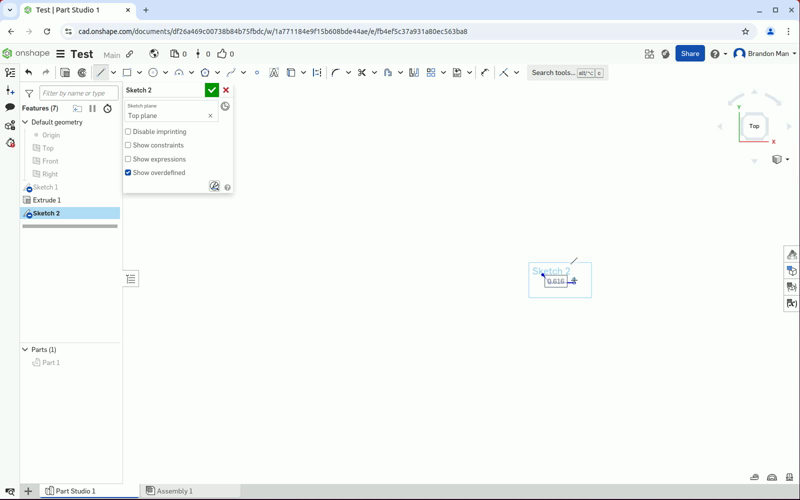
mouse_move(589, 279)
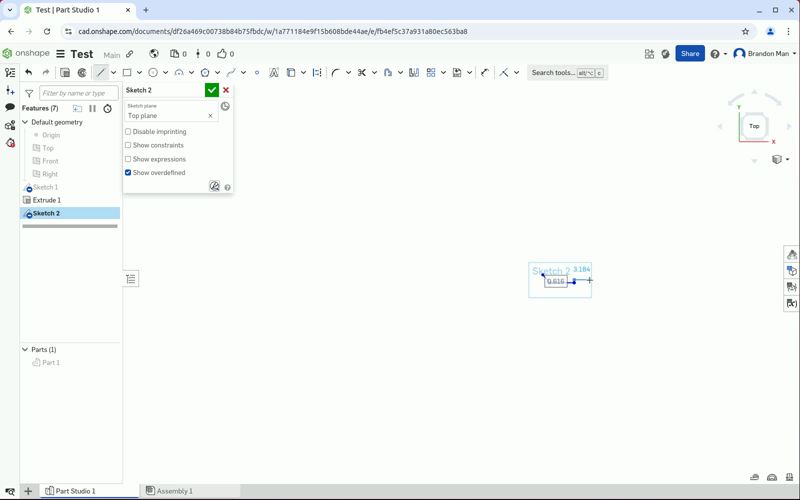
mouse_move(551, 279)
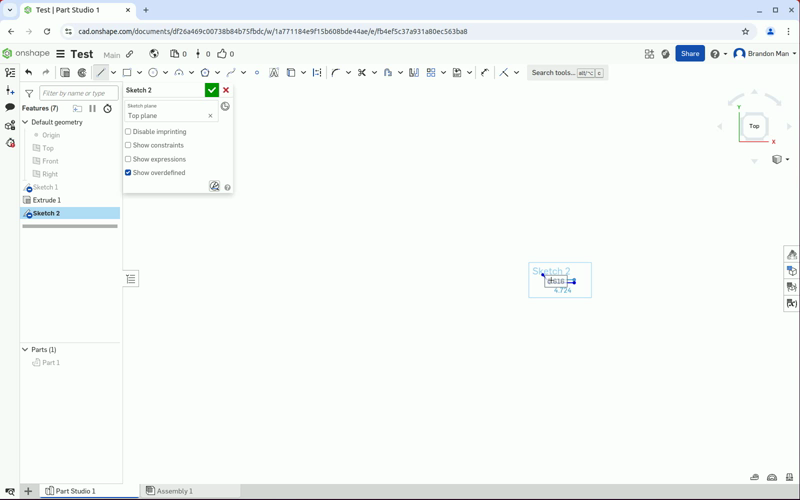
scroll(6)
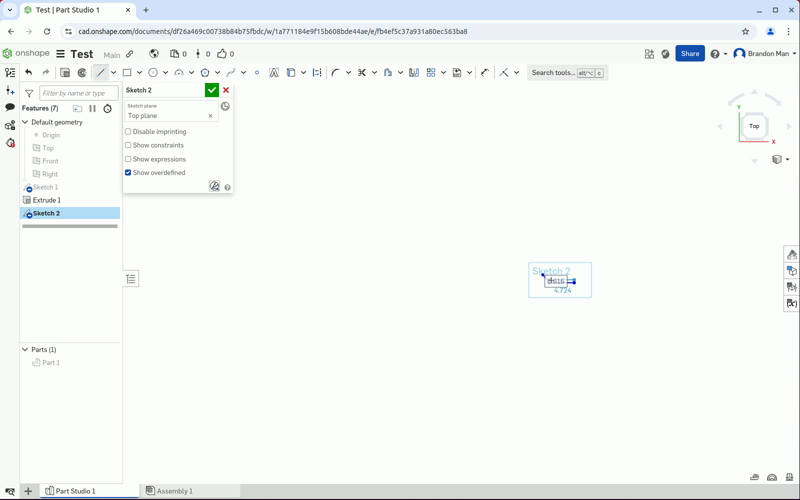
scroll(6)
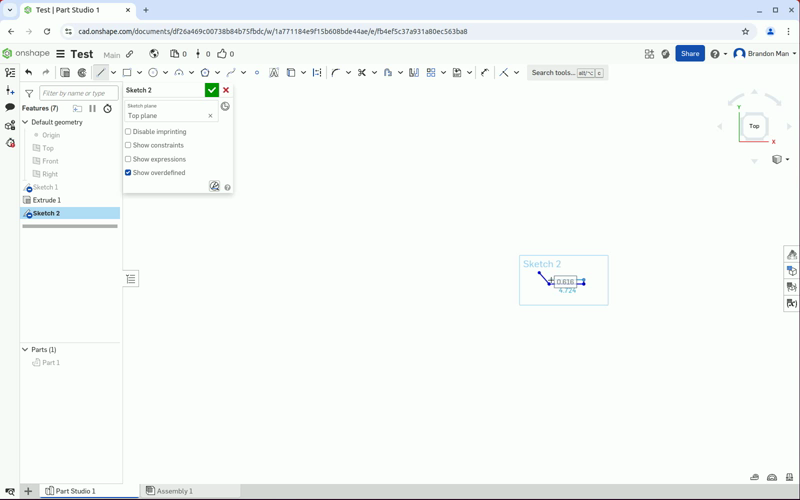
scroll(6)
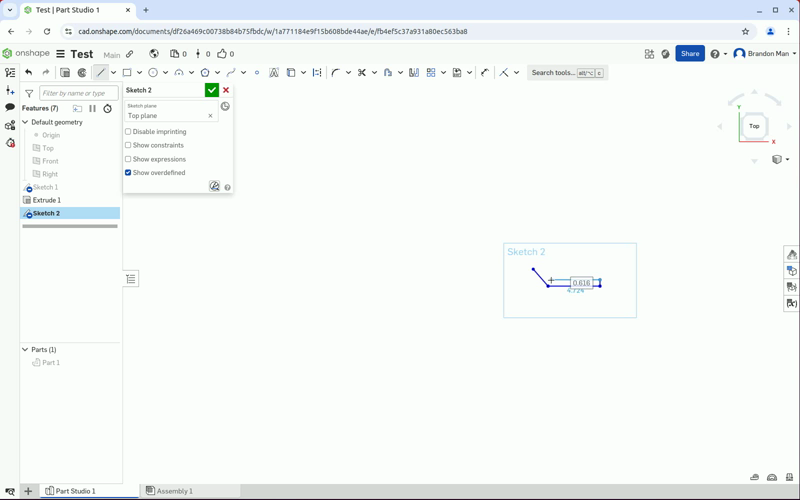
scroll(6)
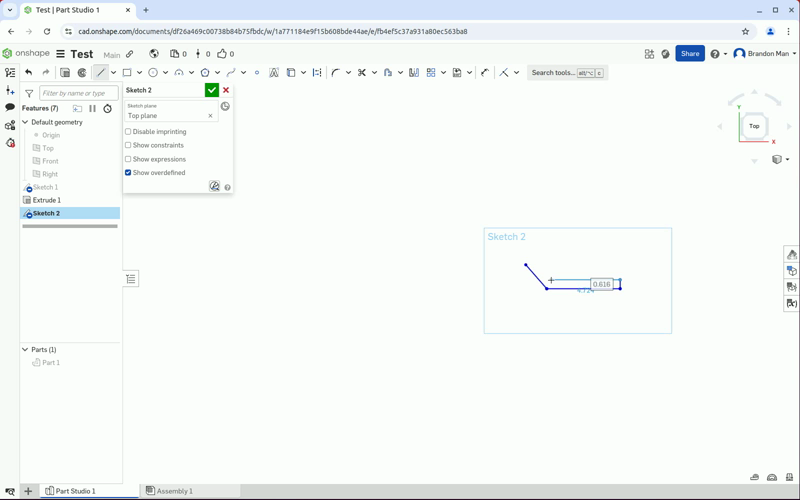
scroll(6)
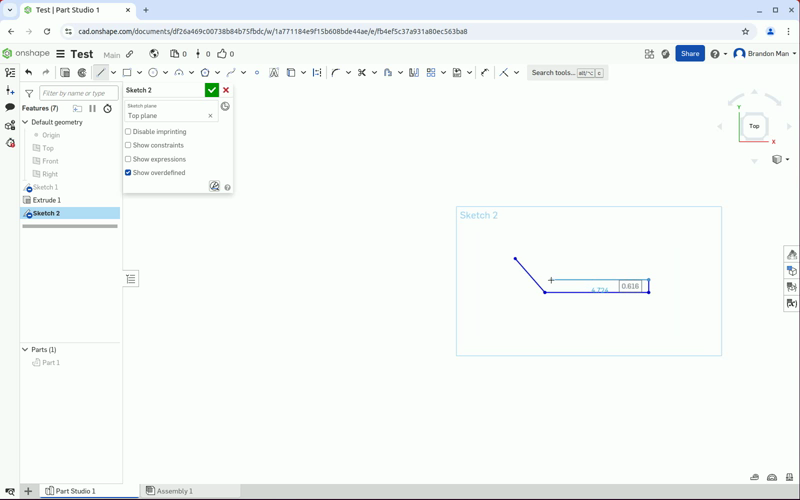
scroll(6)
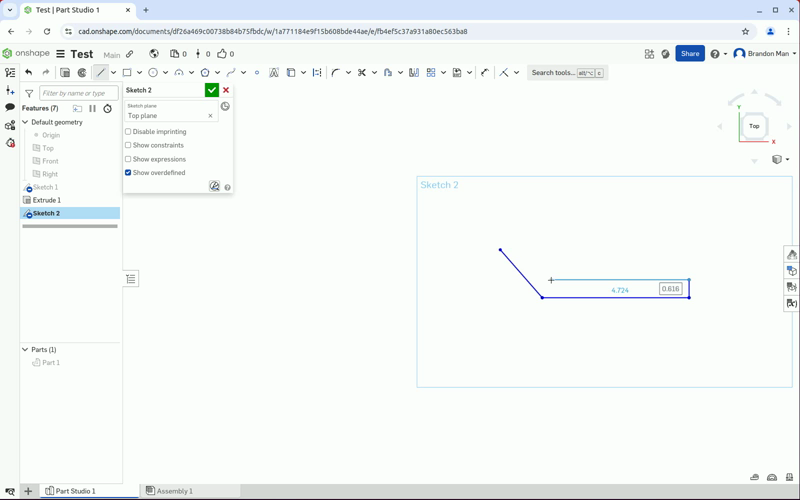
scroll(6)
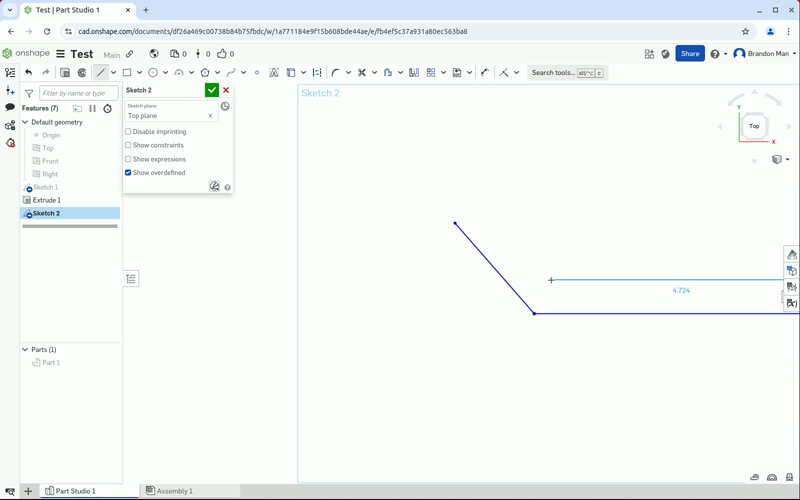
click(551, 279)
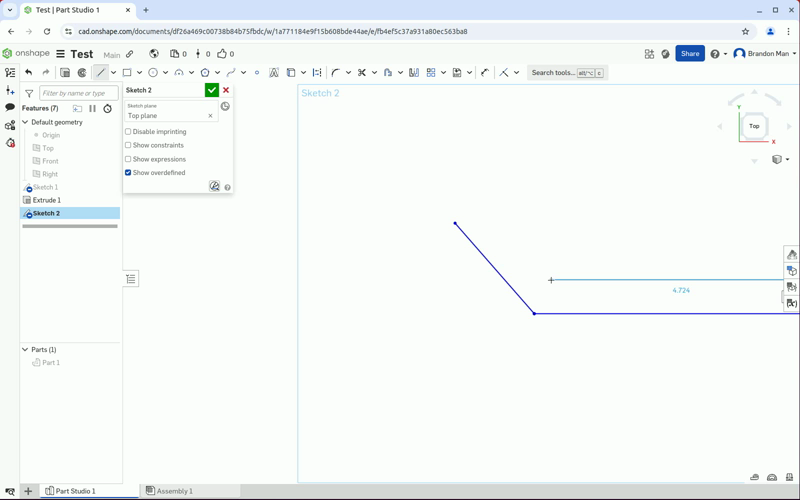
scroll(-6)
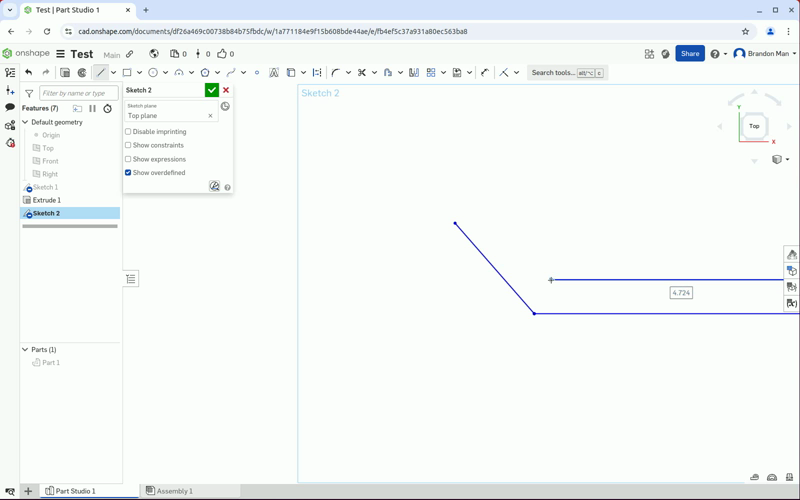
scroll(-6)
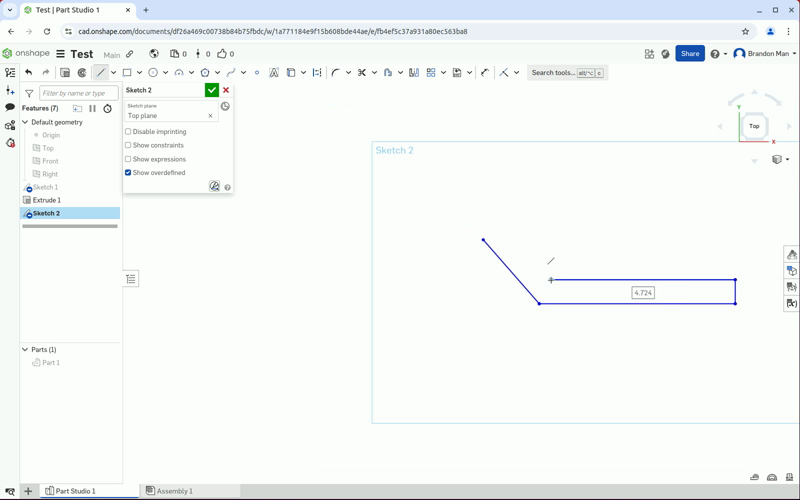
scroll(-6)
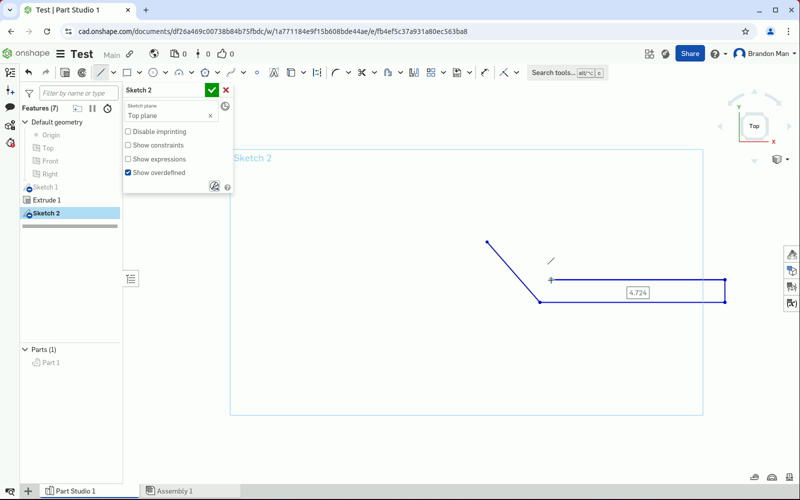
scroll(-6)
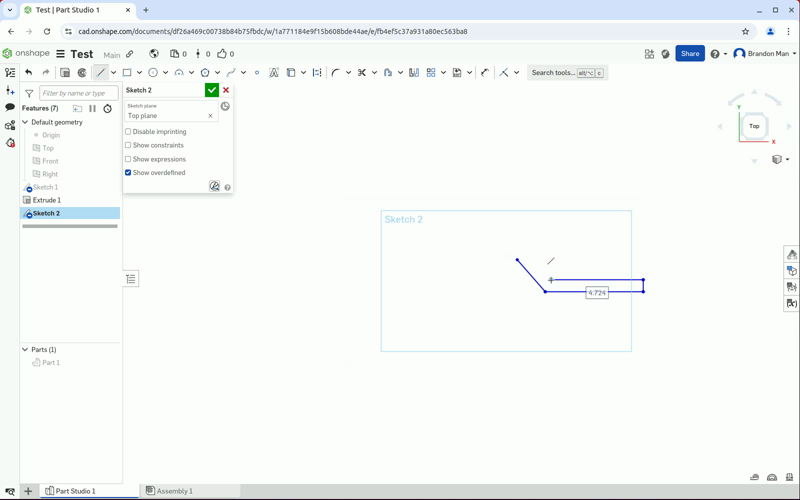
scroll(-6)
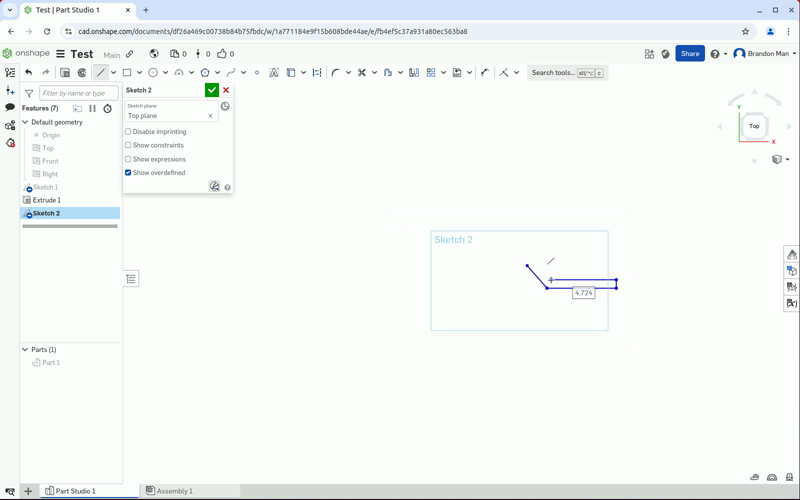
scroll(-6)
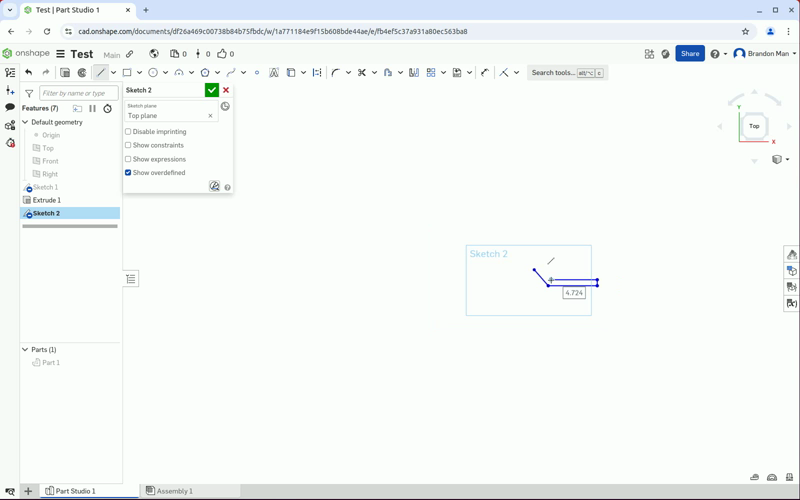
scroll(-6)
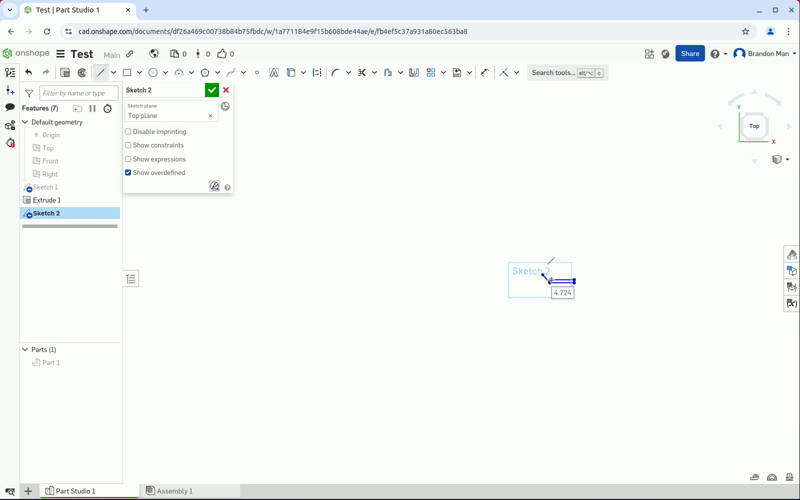
key_up(shift)
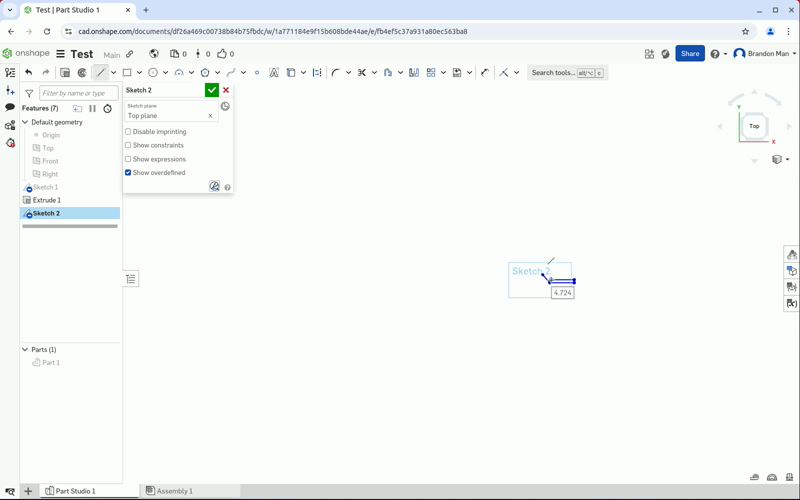
key_down(shift)
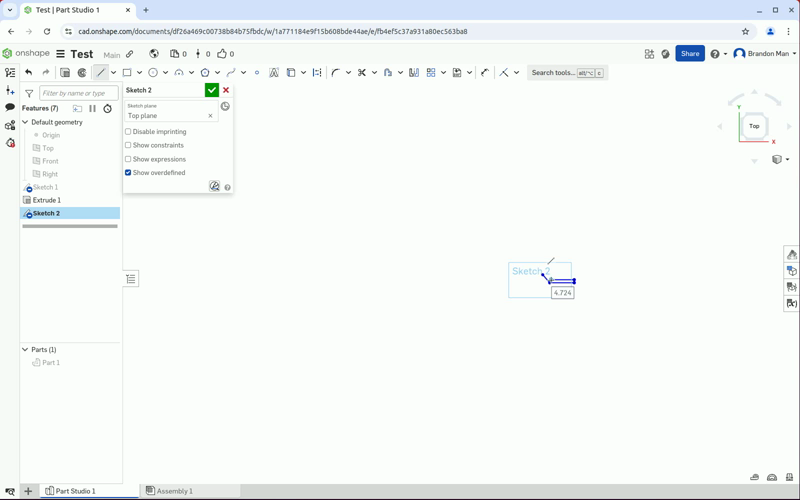
mouse_move(581, 279)
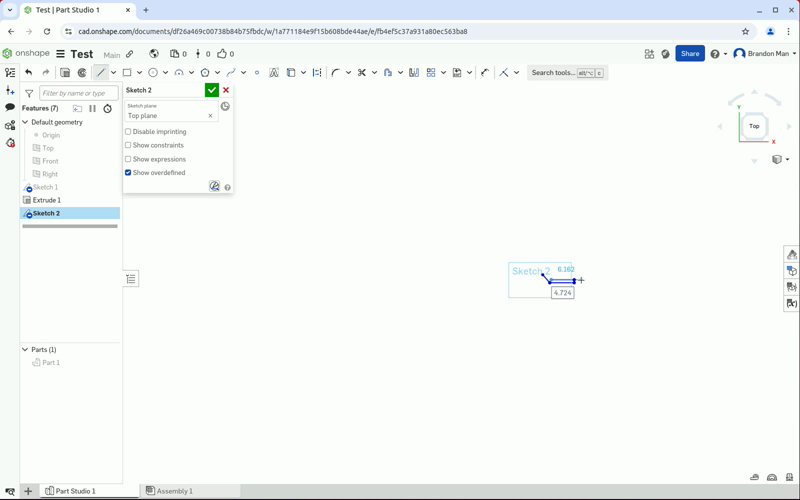
mouse_move(546, 273)
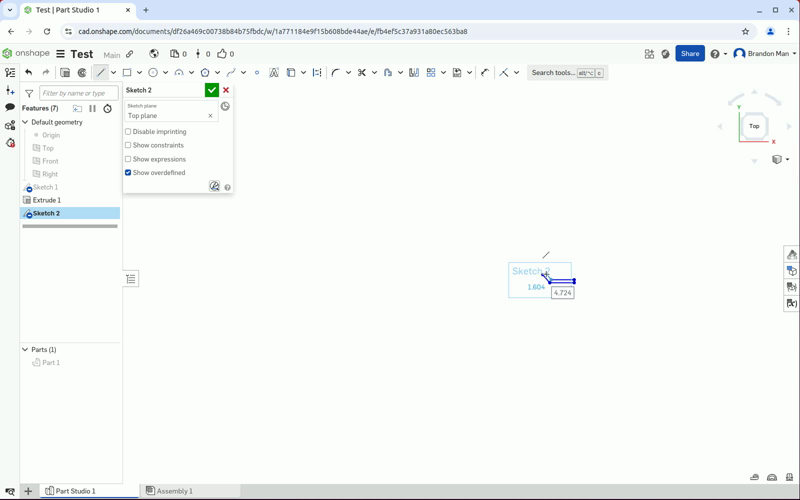
scroll(6)
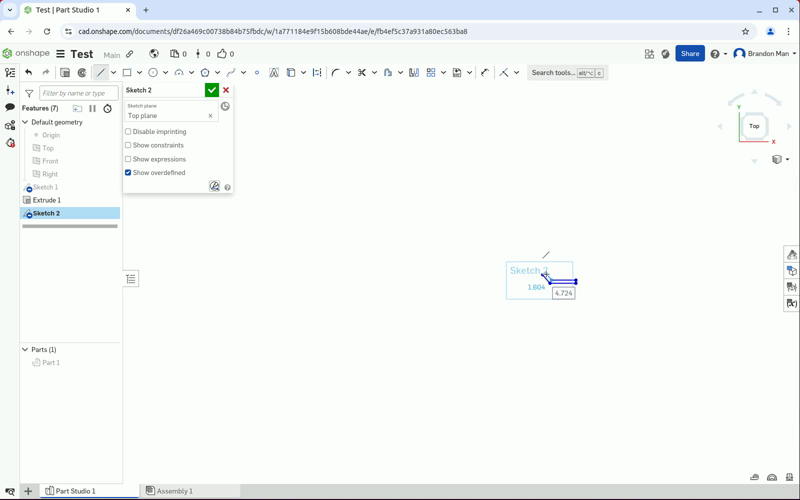
scroll(6)
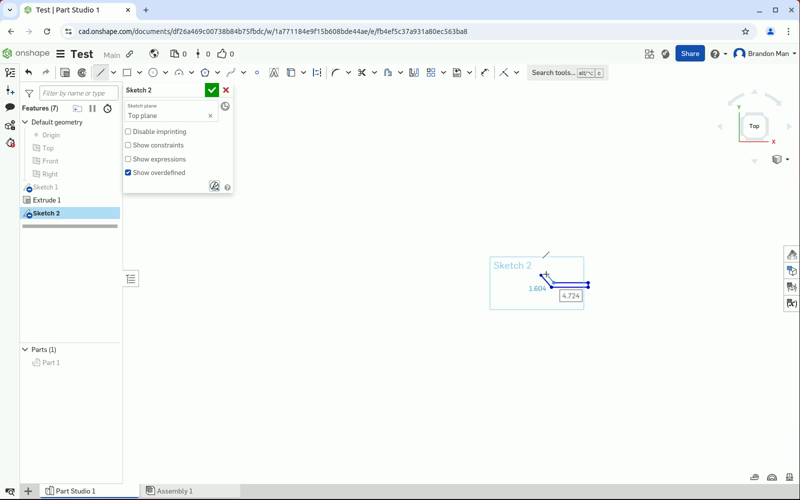
scroll(6)
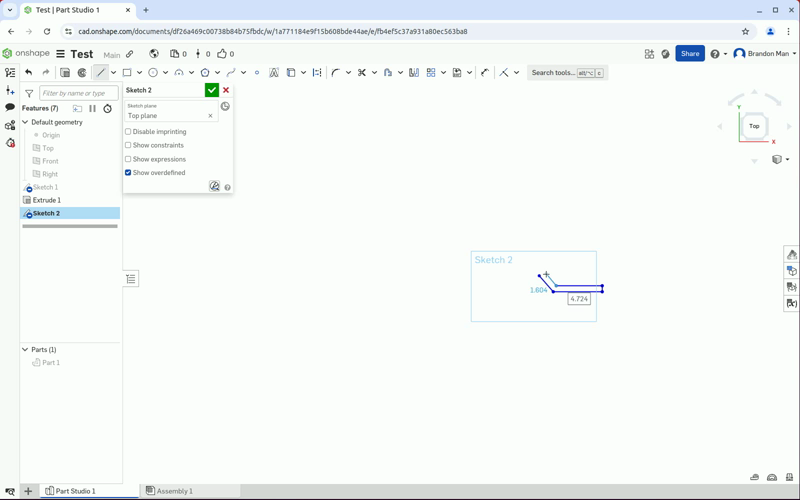
scroll(6)
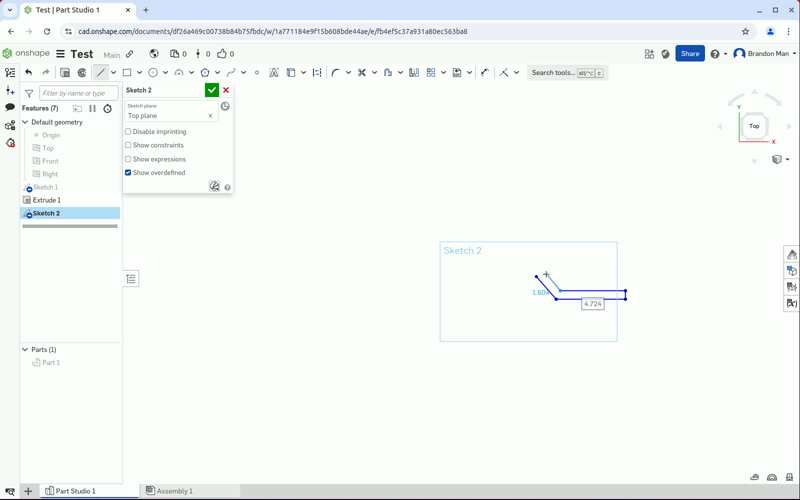
scroll(6)
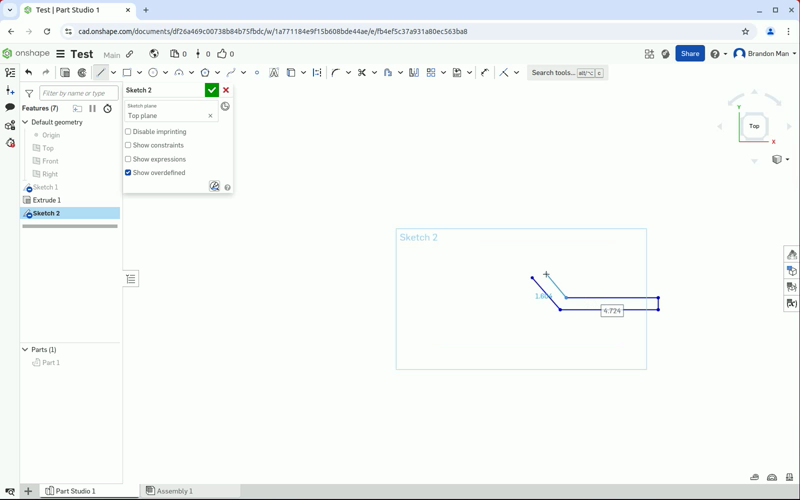
scroll(6)
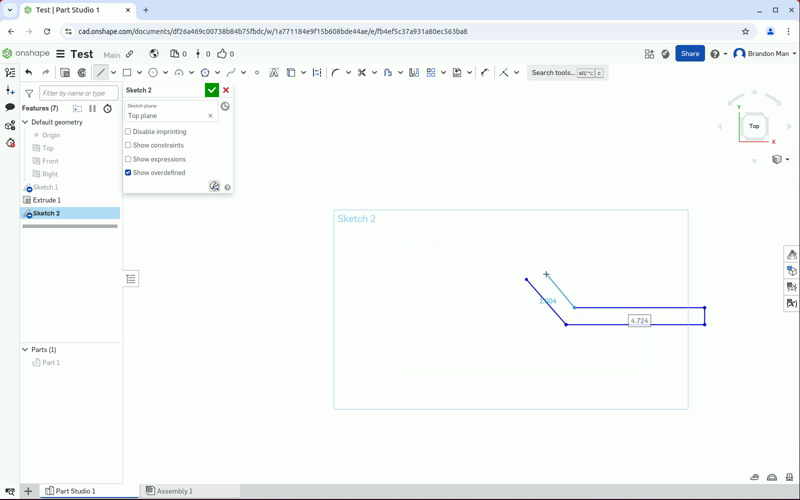
scroll(6)
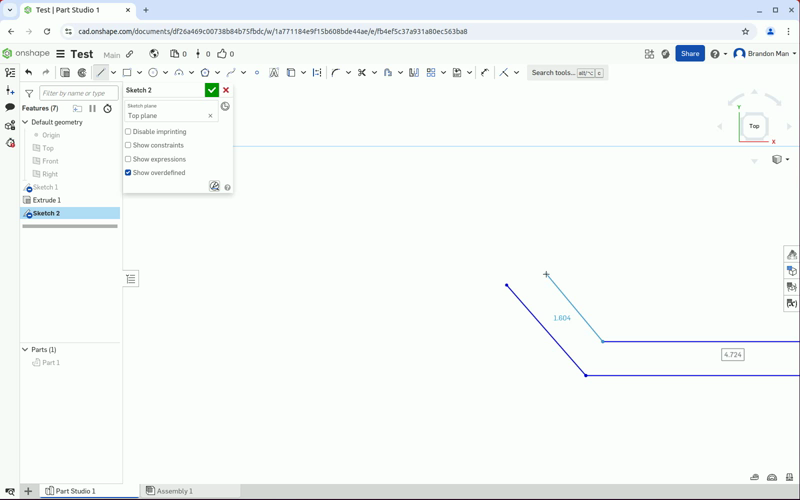
click(546, 273)
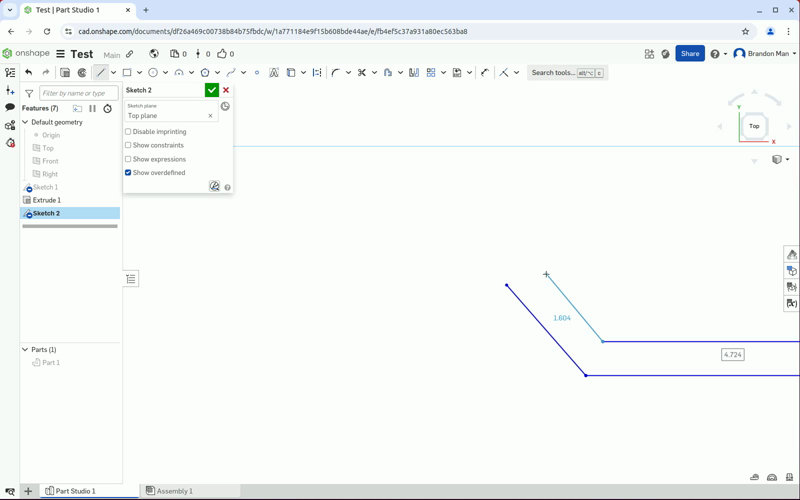
scroll(-6)
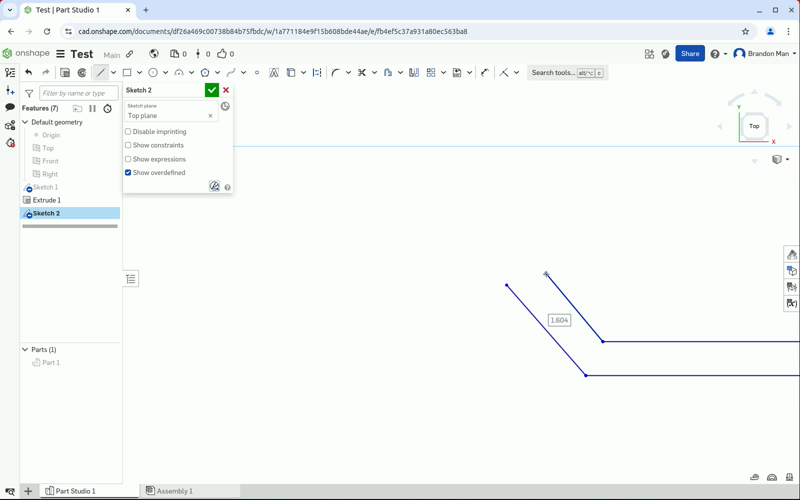
scroll(-6)
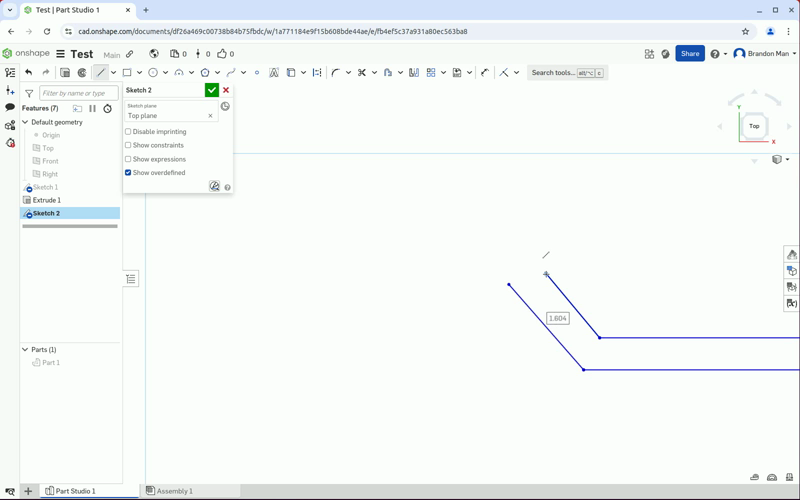
scroll(-6)
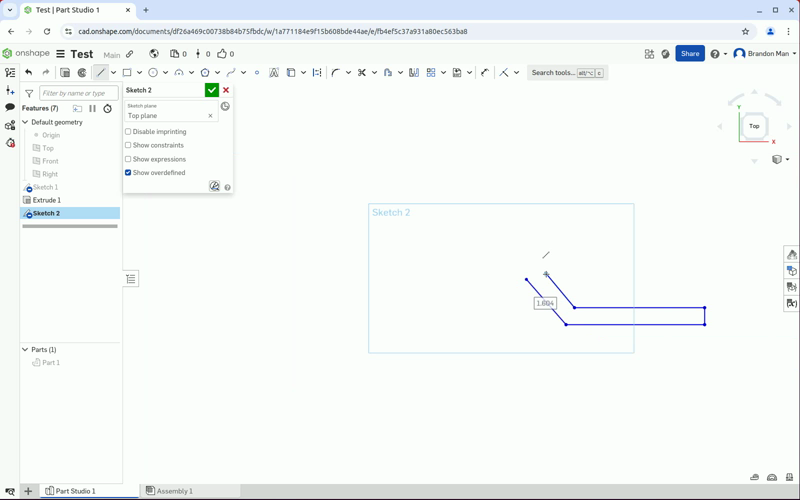
scroll(-6)
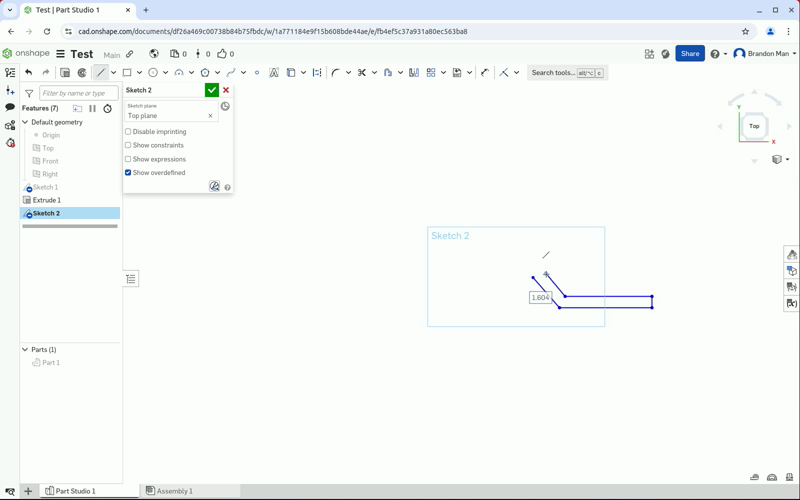
scroll(-6)
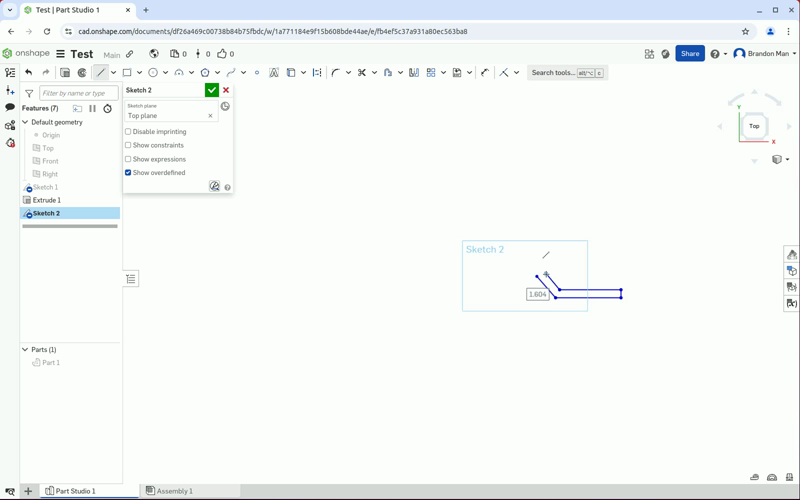
scroll(-6)
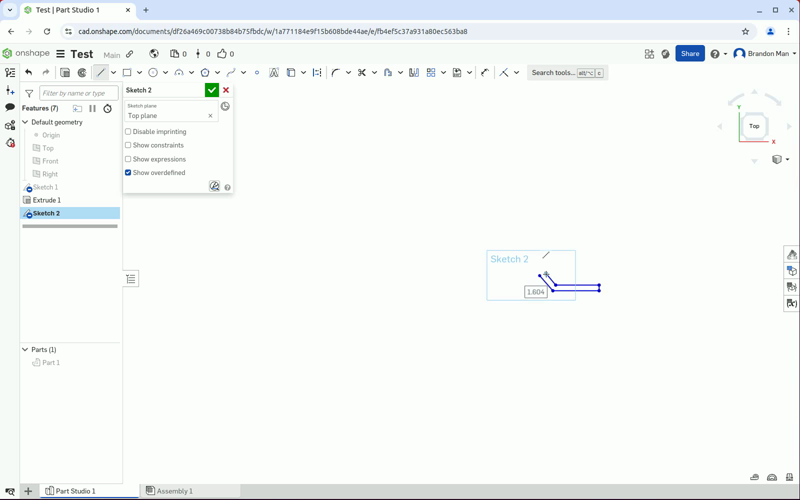
scroll(-6)
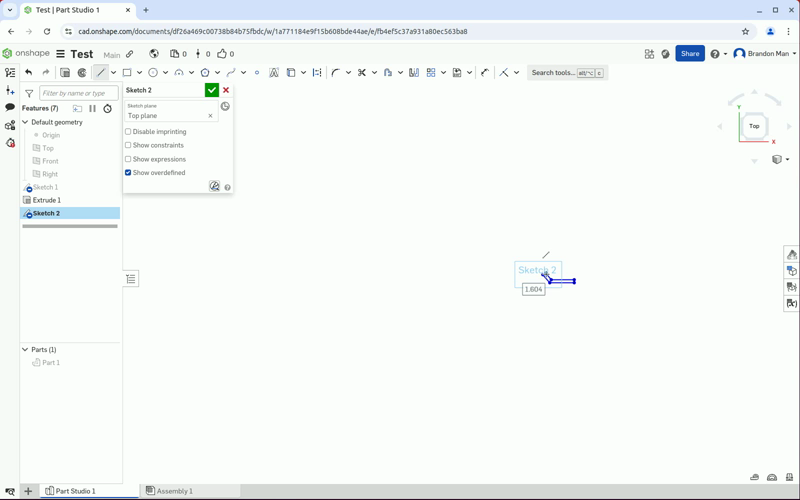
key_up(shift)
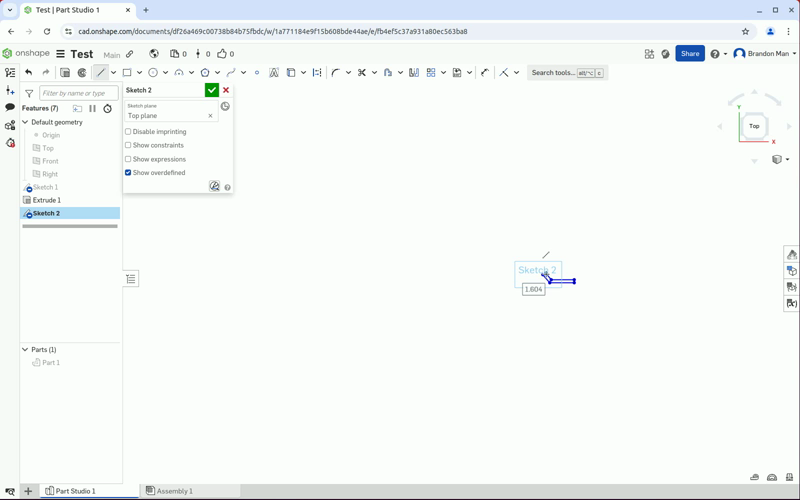
key_down(shift)
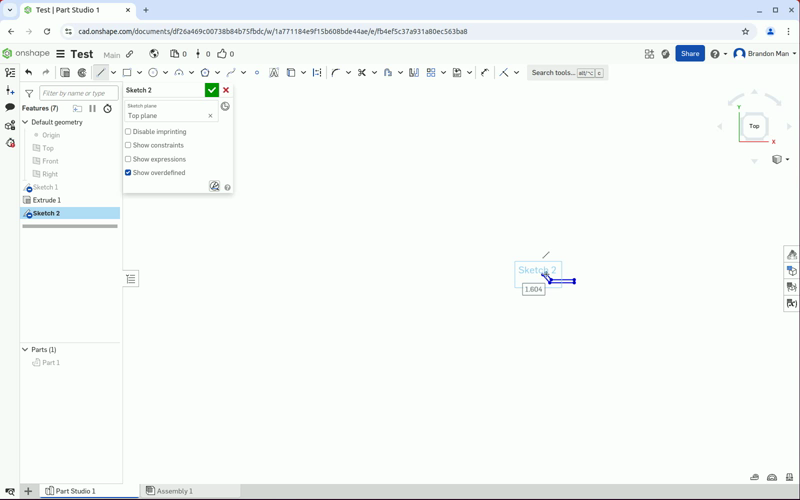
mouse_move(576, 273)
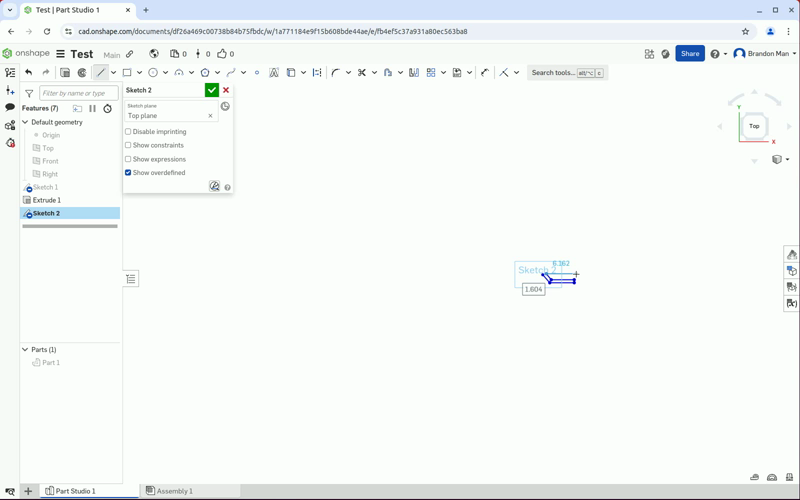
mouse_move(546, 263)
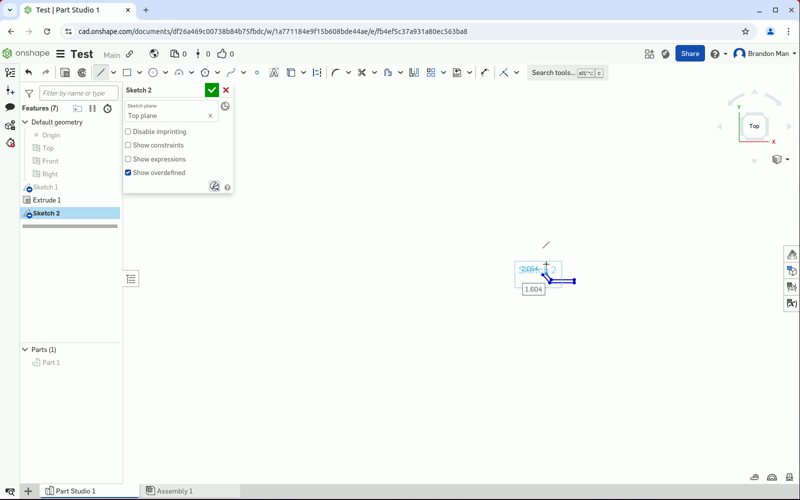
click(546, 263)
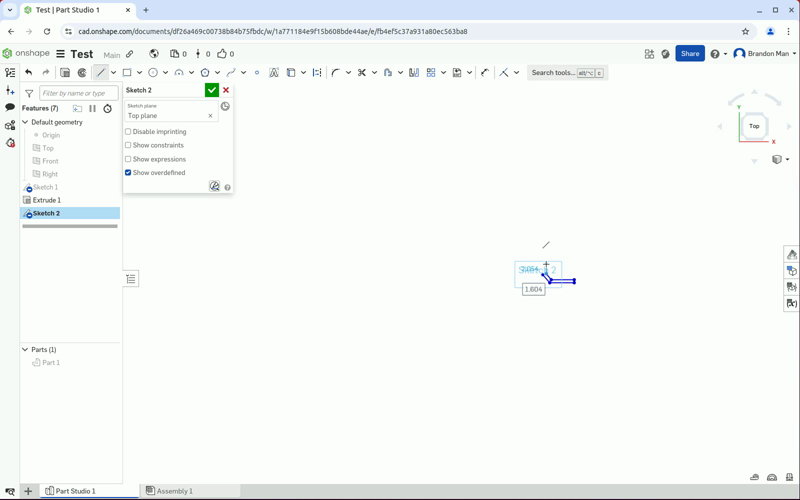
key_up(shift)
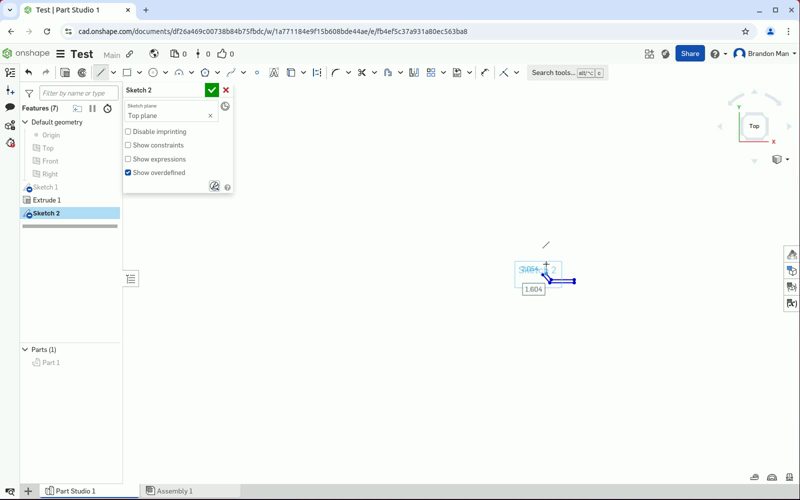
key_down(shift)
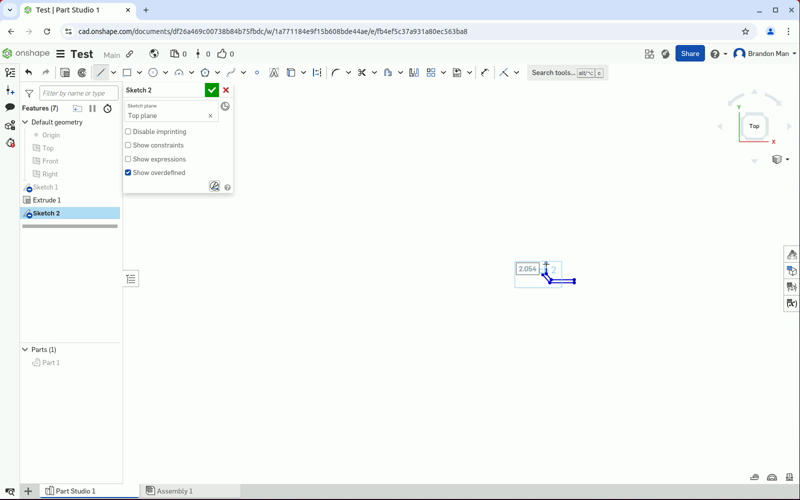
mouse_move(576, 263)
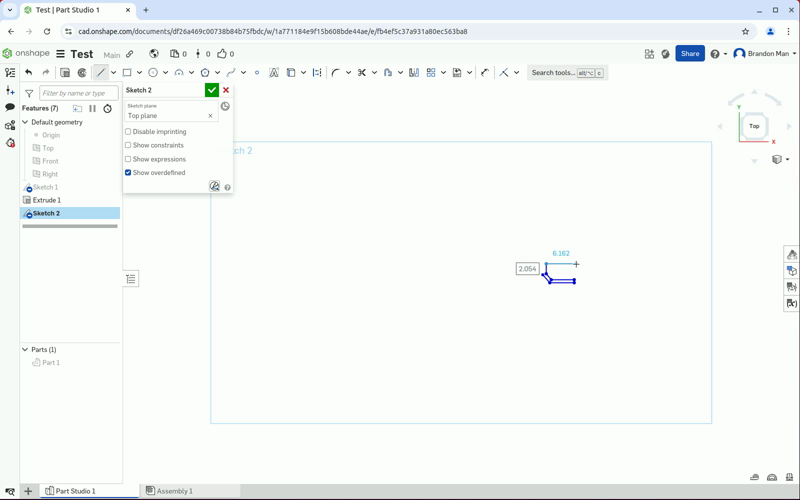
mouse_move(542, 263)
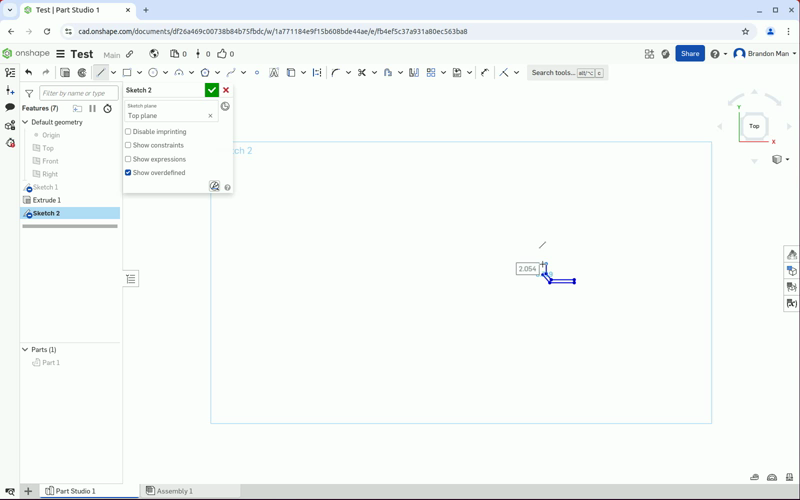
scroll(6)
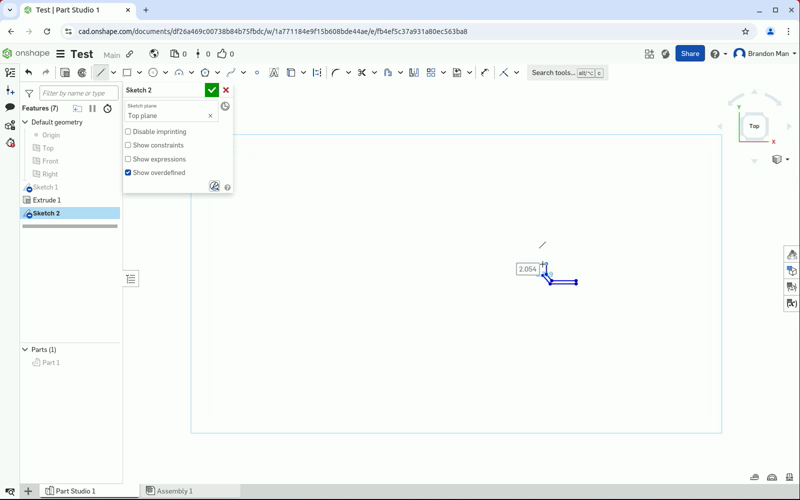
scroll(6)
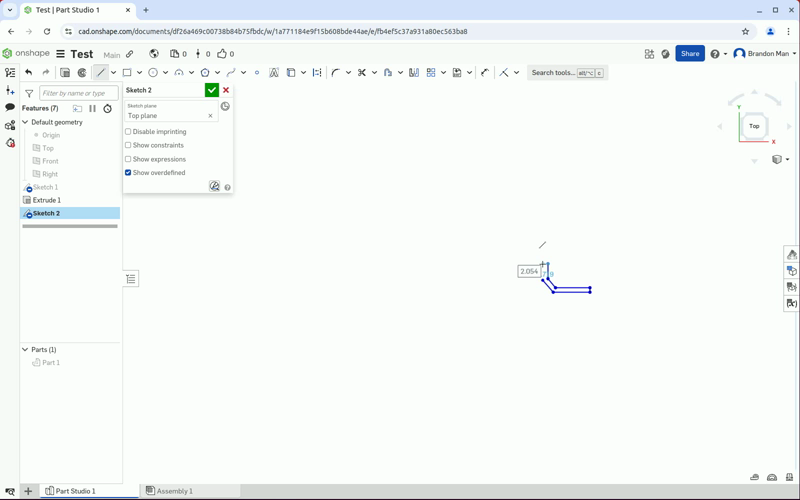
scroll(6)
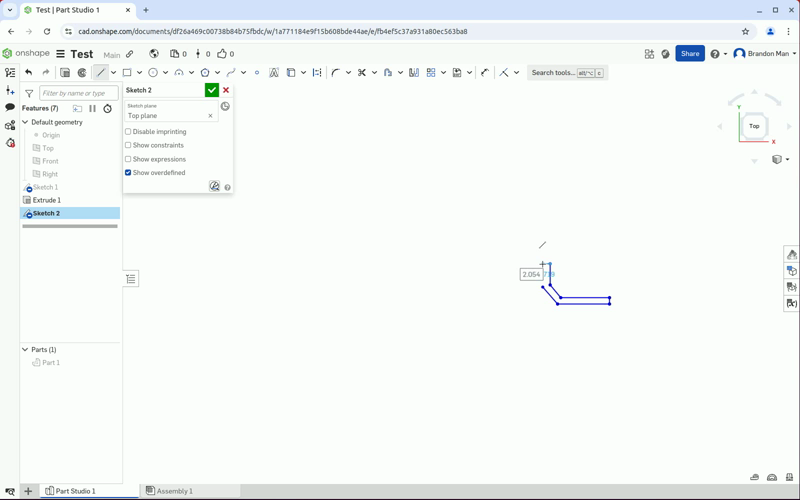
scroll(6)
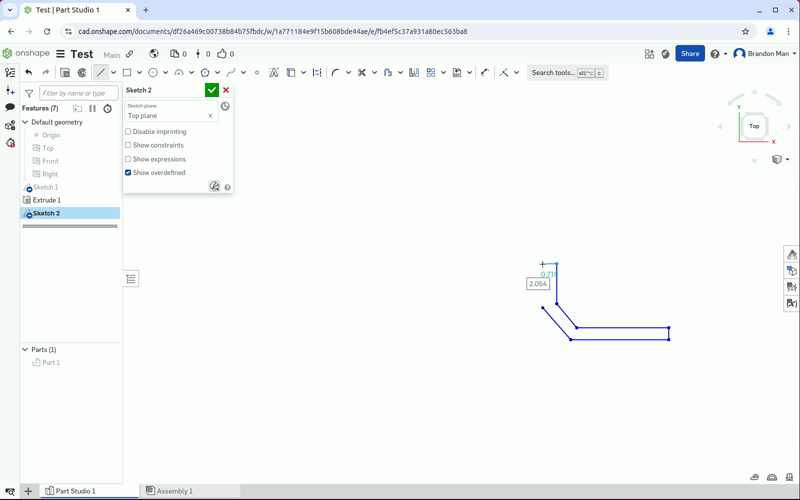
scroll(6)
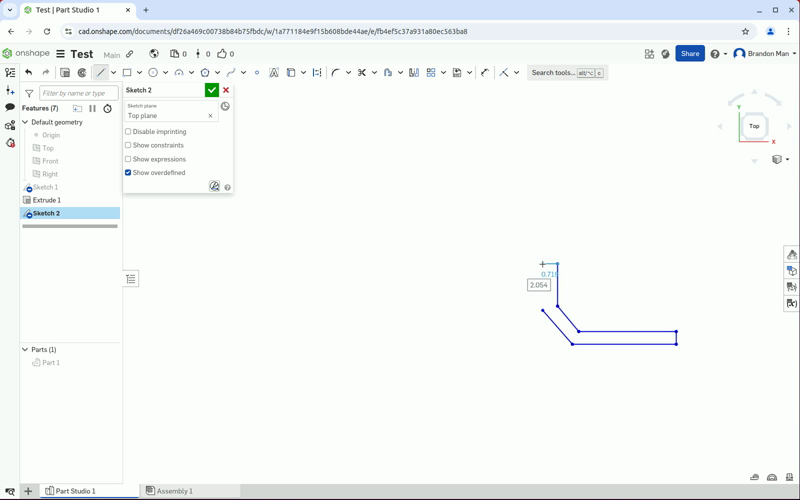
scroll(6)
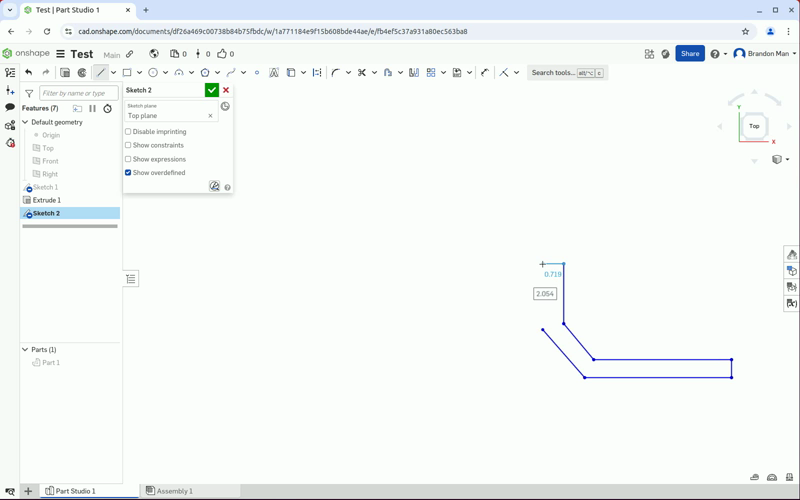
scroll(6)
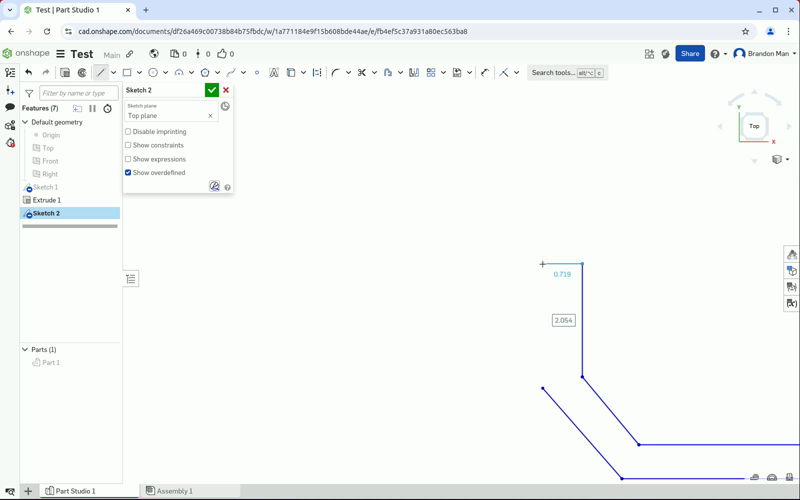
click(542, 263)
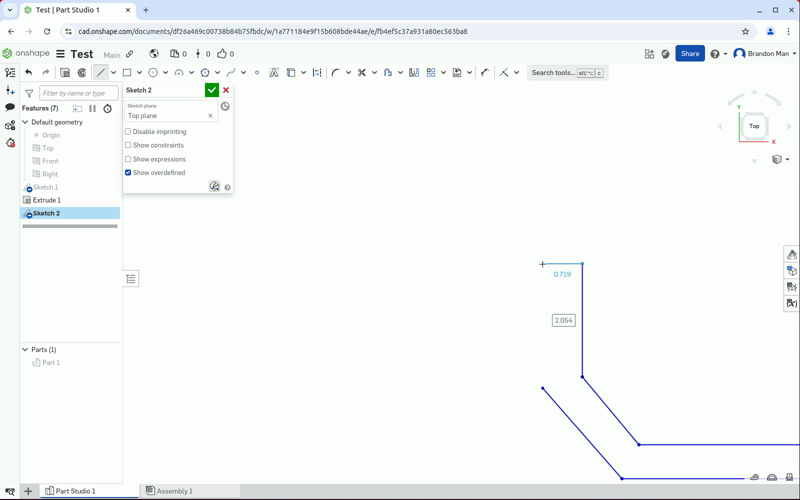
scroll(-6)
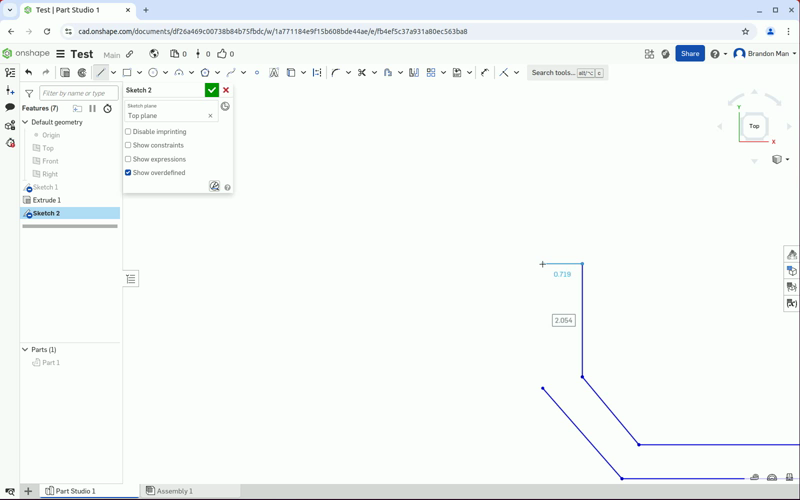
scroll(-6)
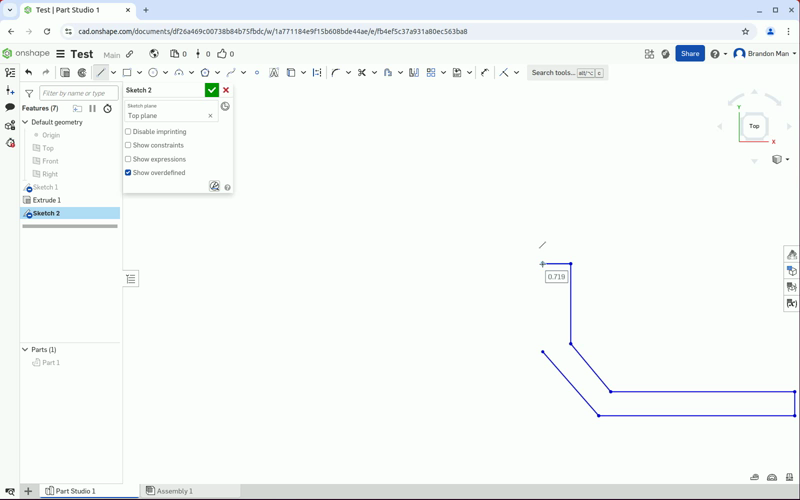
scroll(-6)
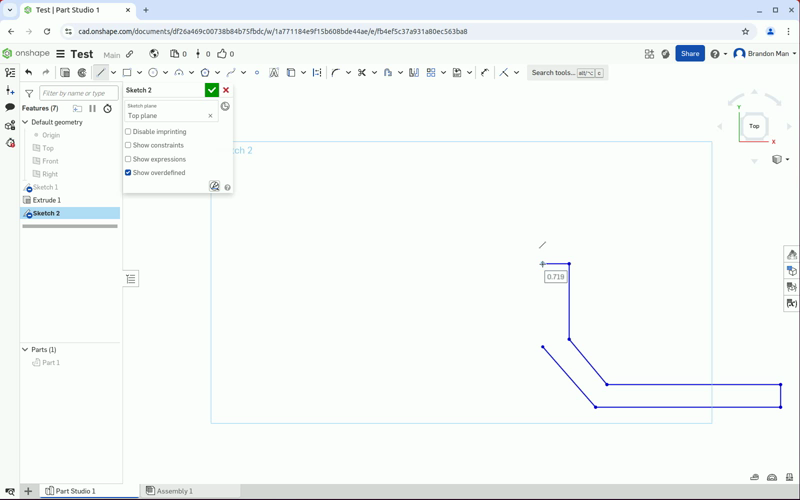
scroll(-6)
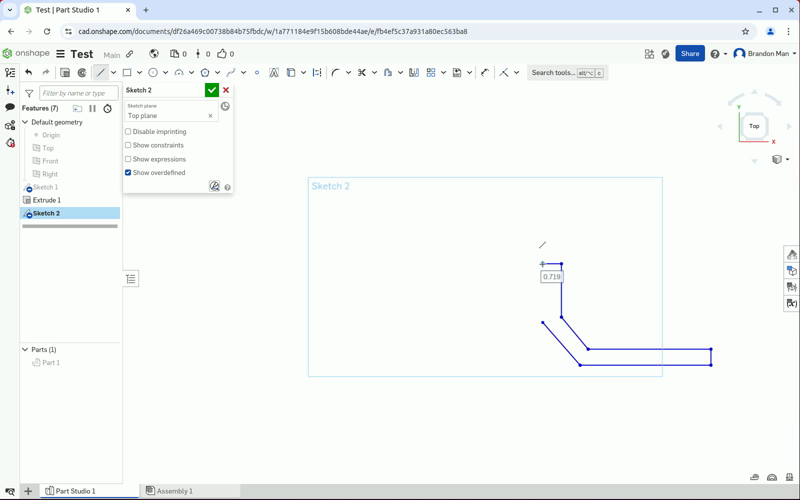
scroll(-6)
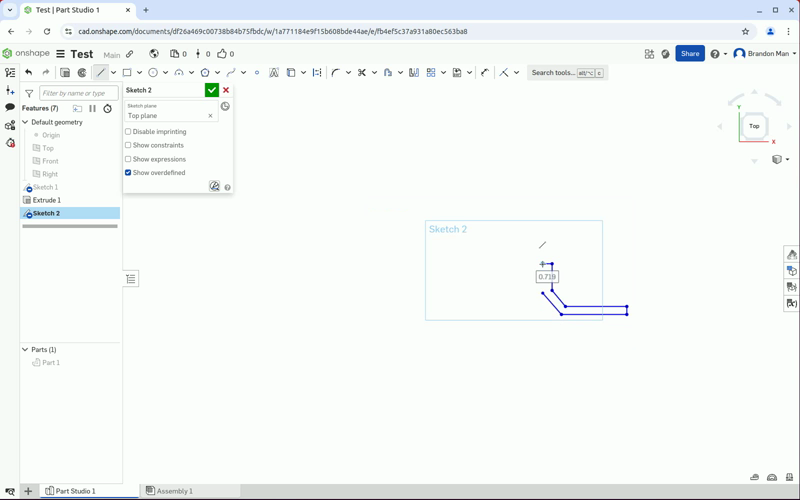
scroll(-6)
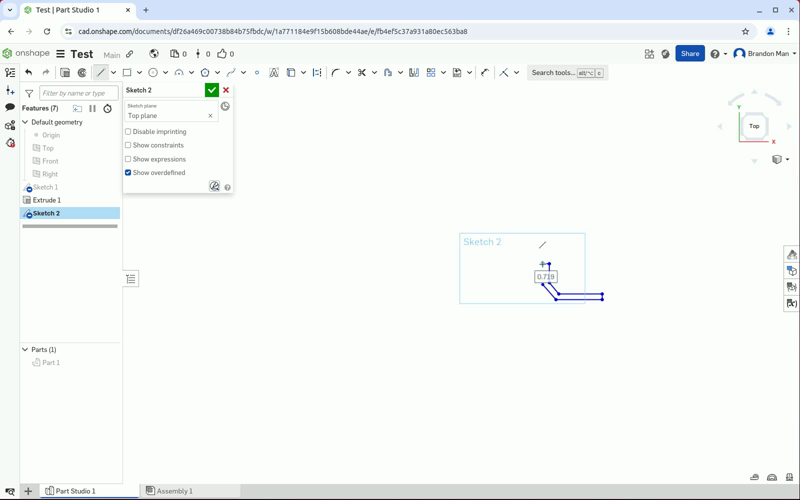
scroll(-6)
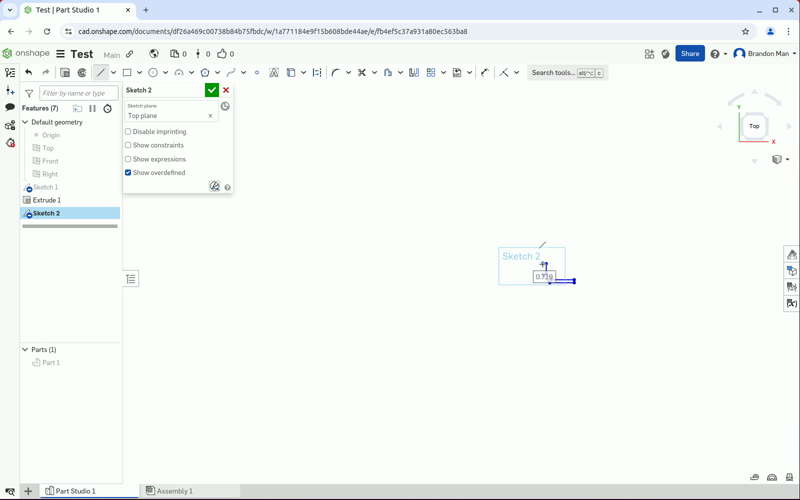
key_up(shift)
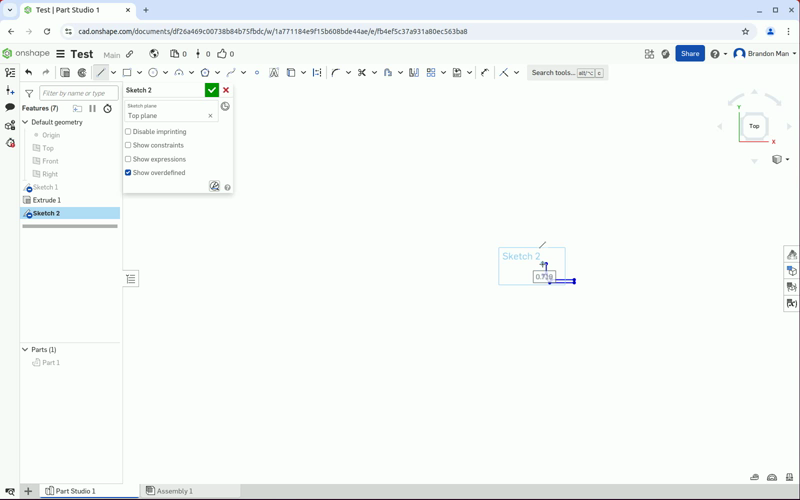
mouse_move(572, 263)
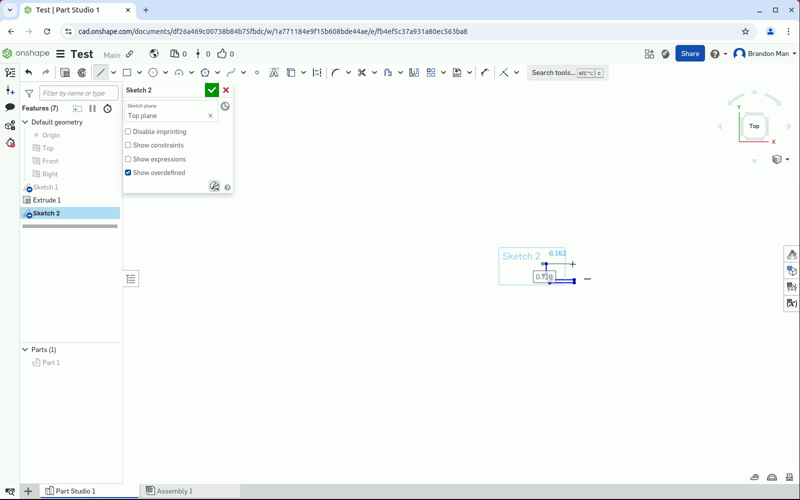
key_down(shift)
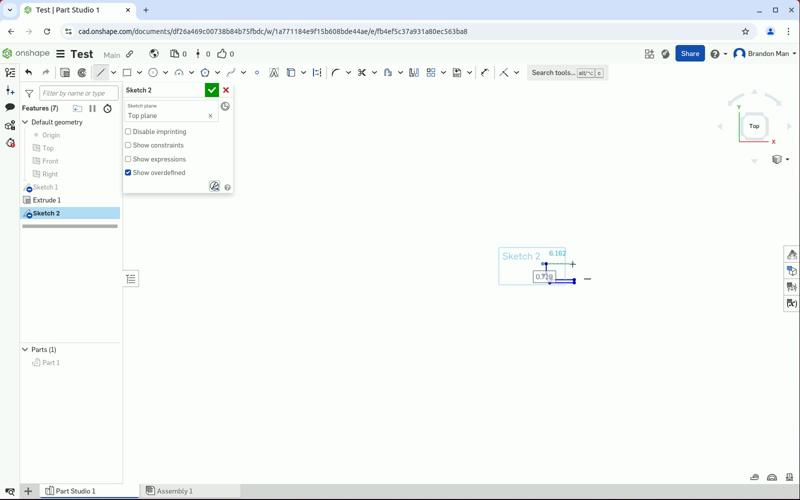
mouse_move(542, 274)
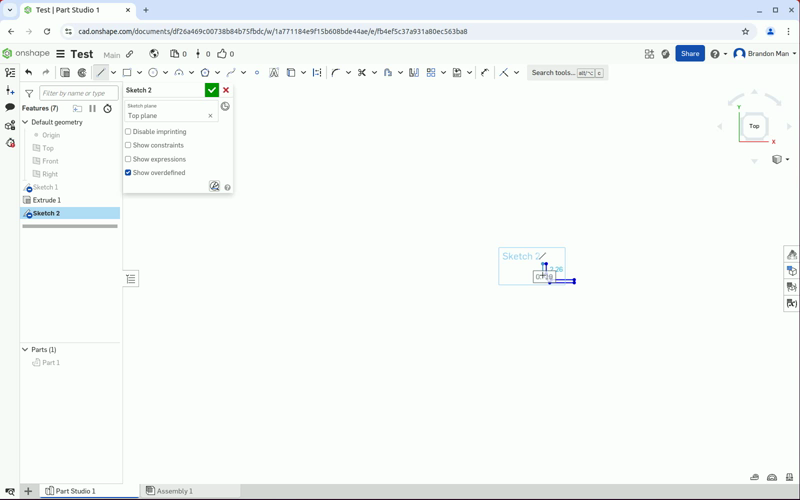
scroll(6)
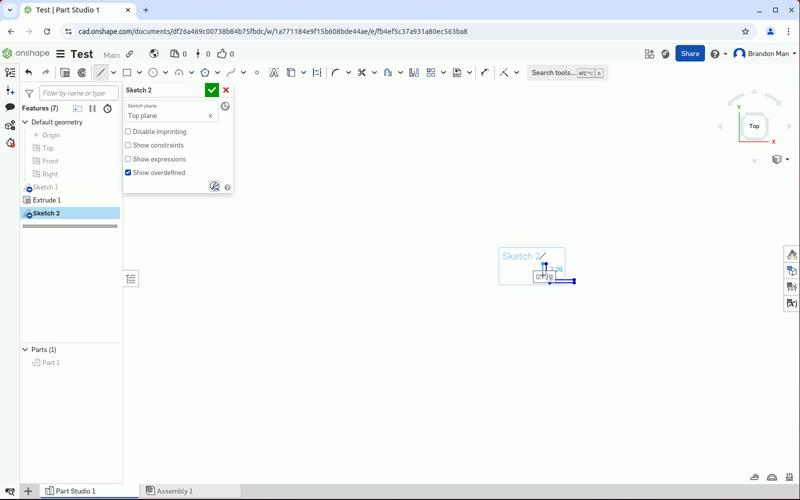
scroll(6)
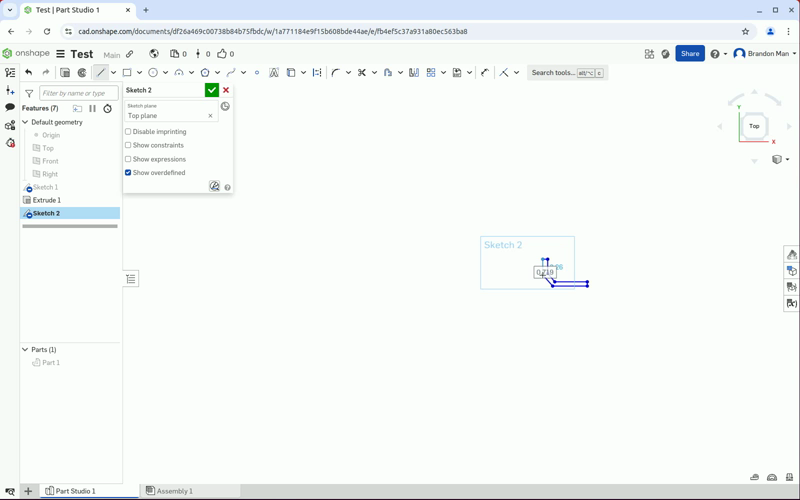
scroll(6)
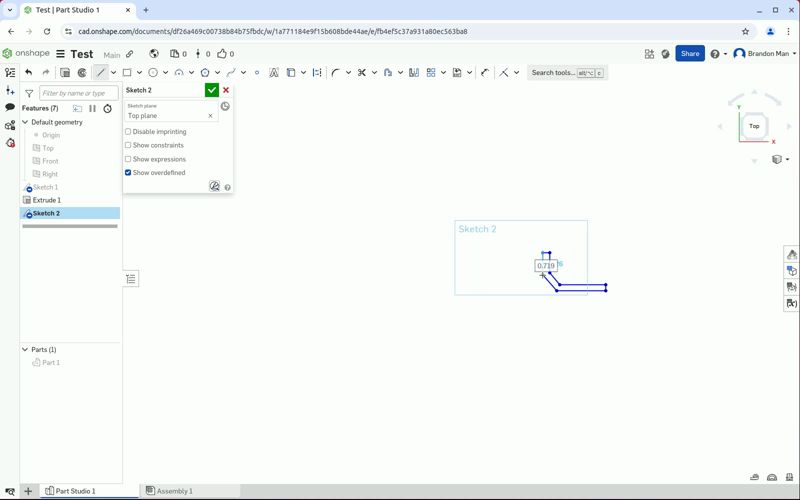
scroll(6)
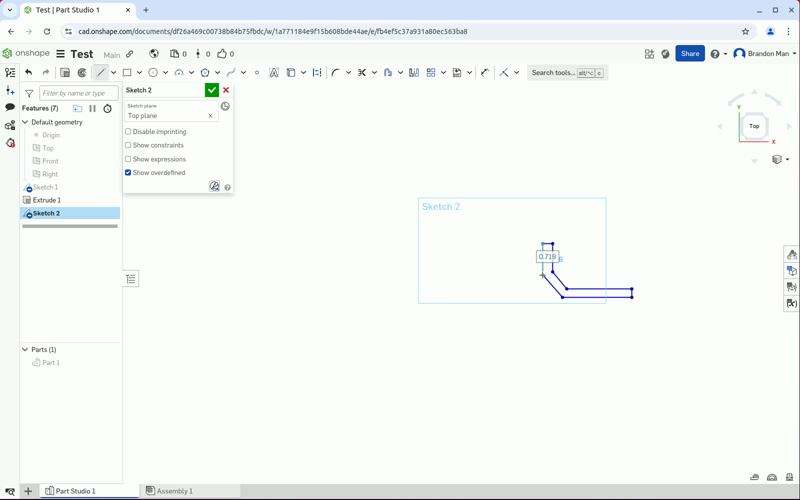
scroll(6)
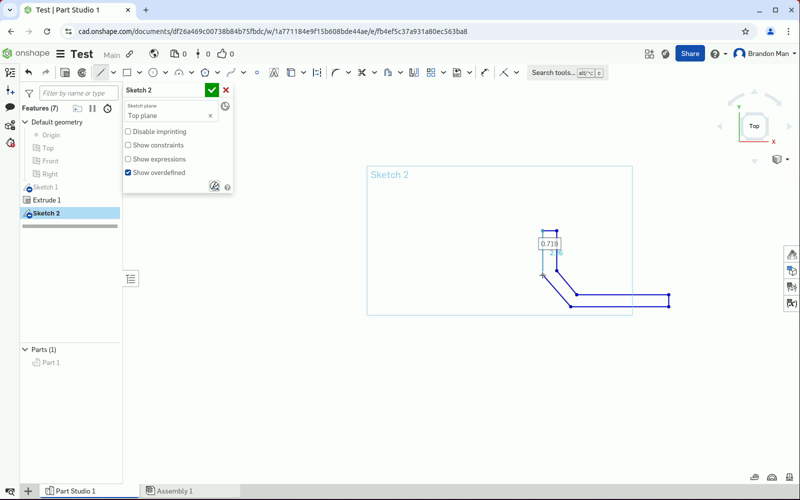
scroll(6)
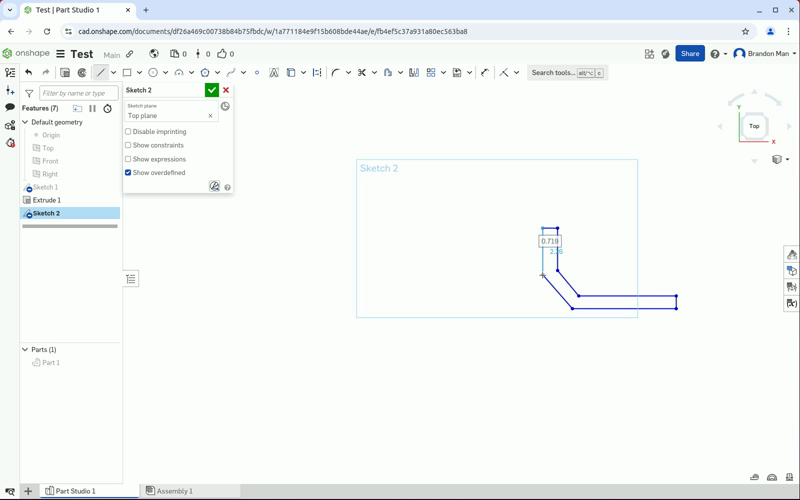
scroll(6)
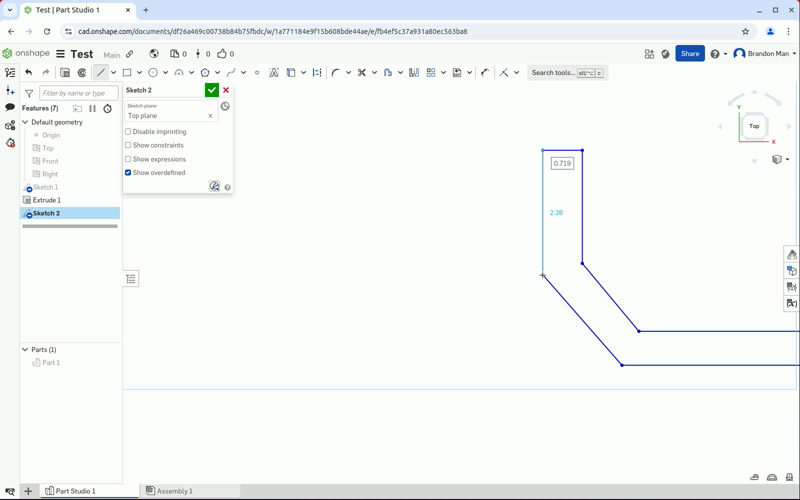
key_up(shift)
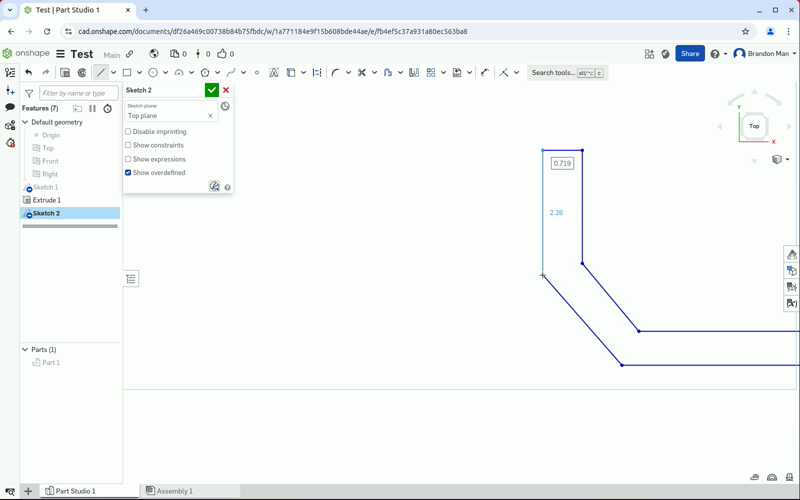
click(542, 274)
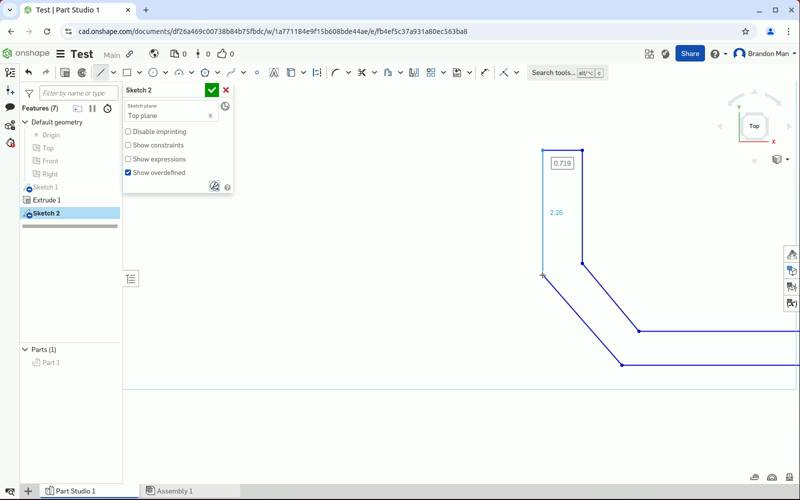
scroll(-6)
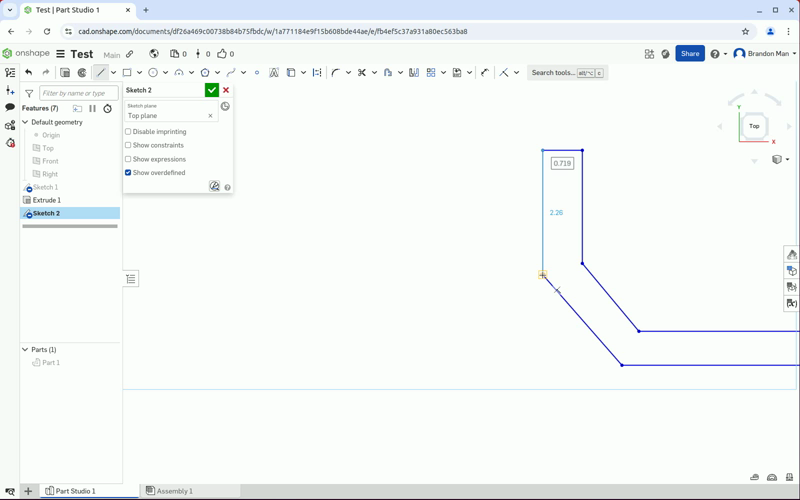
scroll(-6)
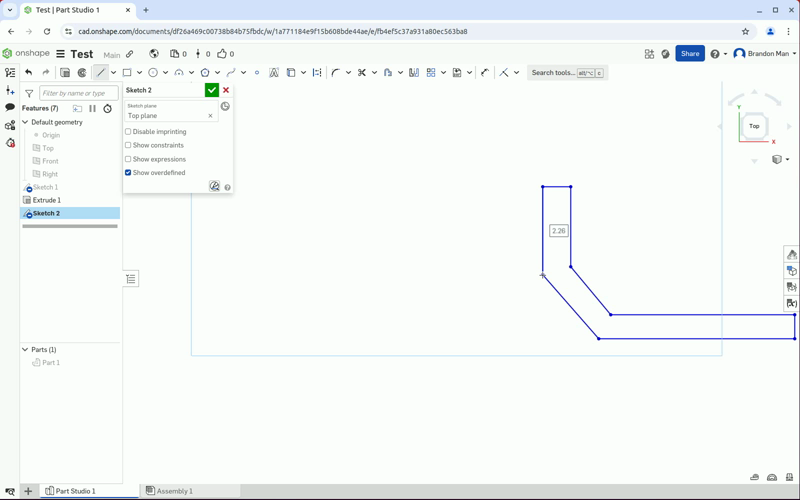
scroll(-6)
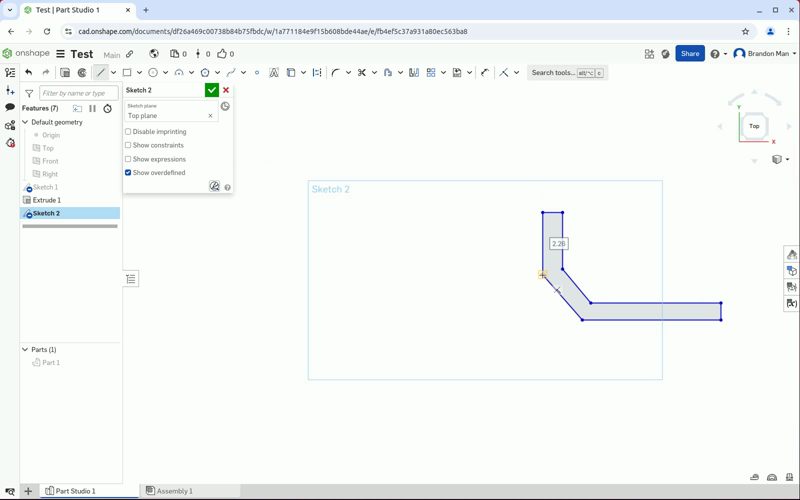
scroll(-6)
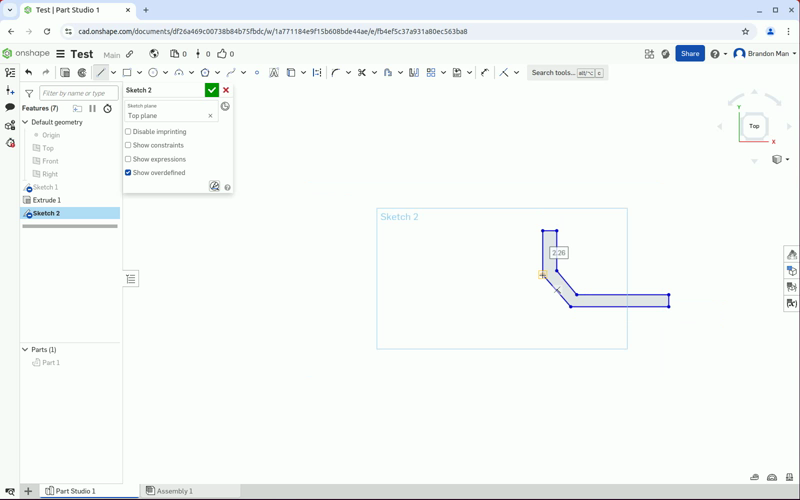
scroll(-6)
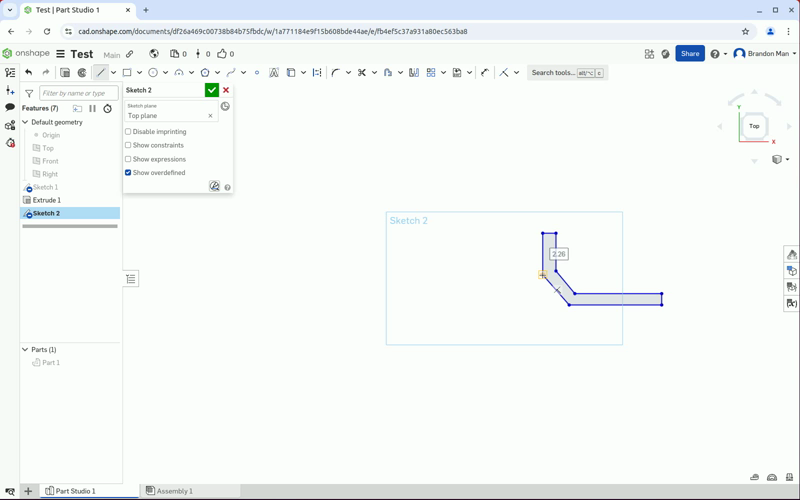
scroll(-6)
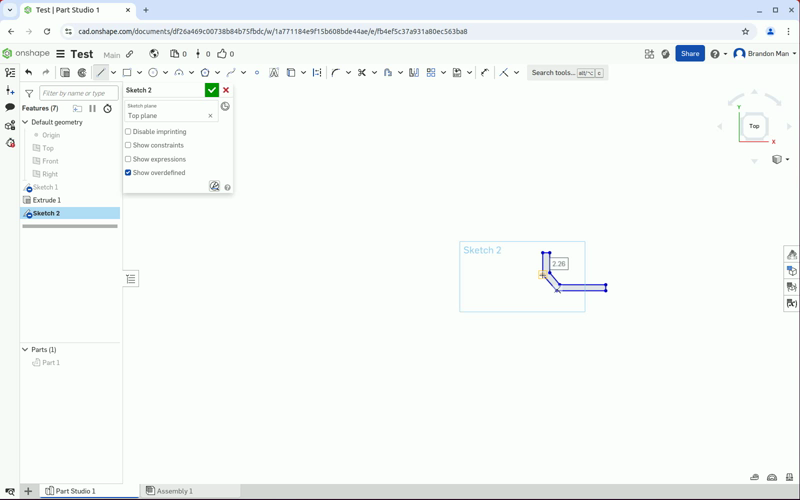
scroll(-6)
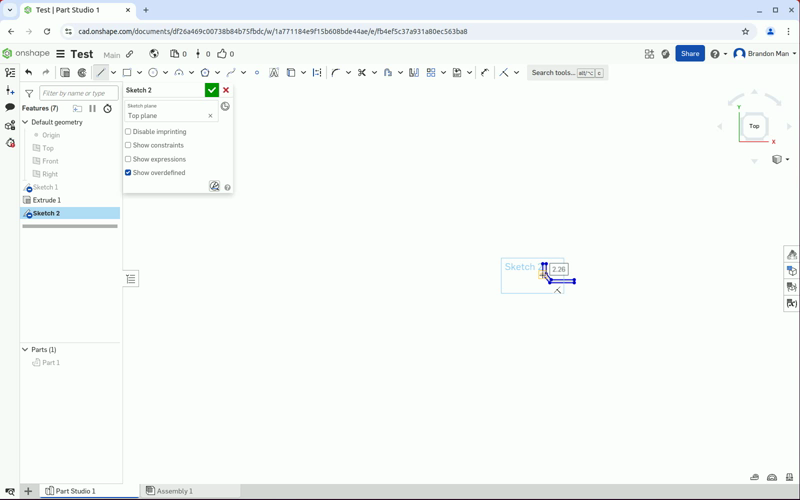
key(esc)
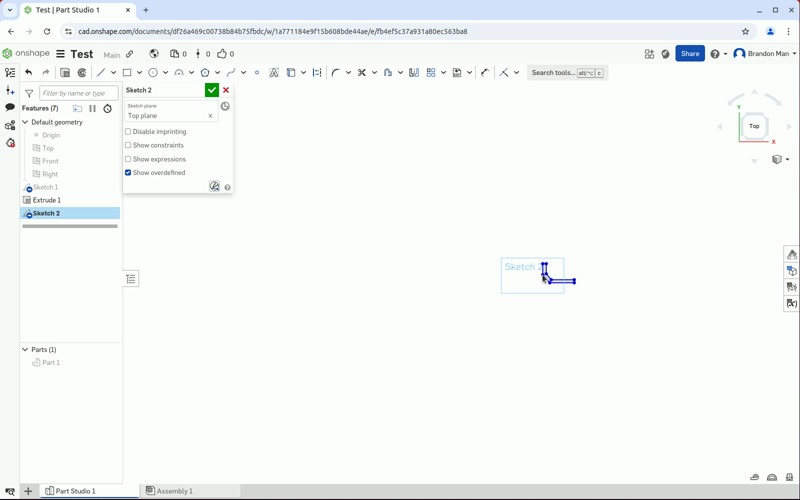
mouse_move(548, 278)
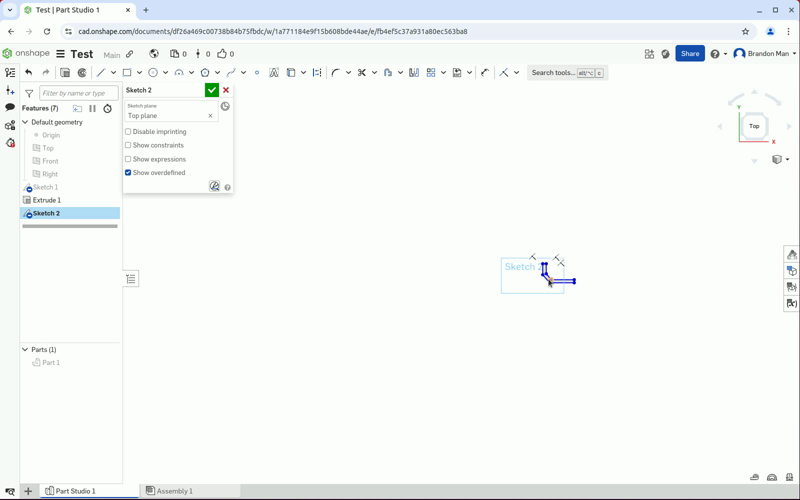
scroll(6)
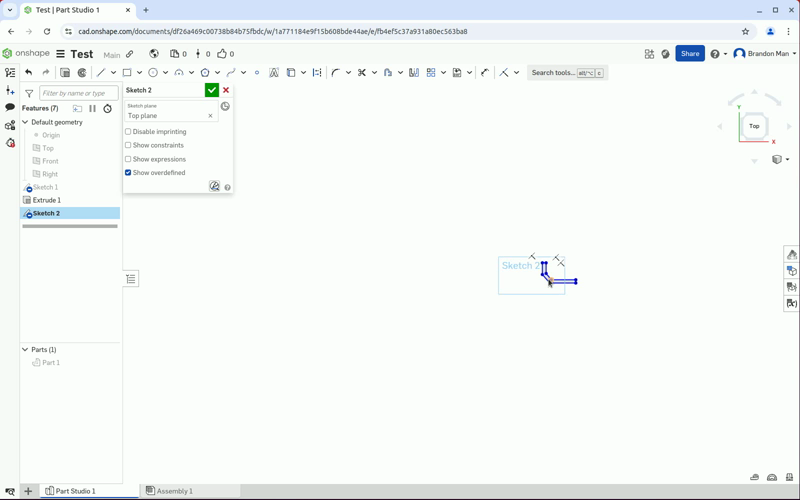
scroll(6)
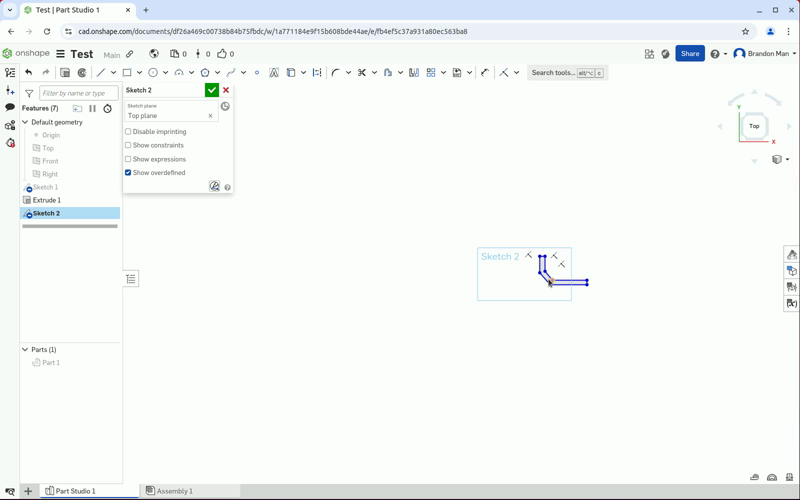
scroll(6)
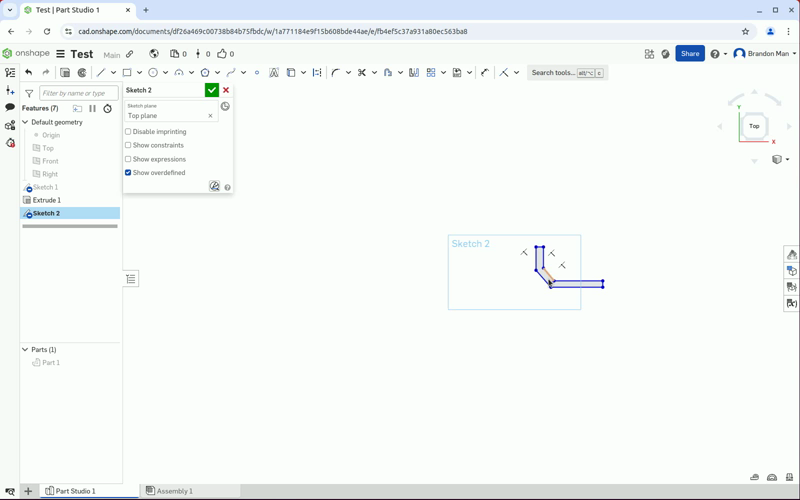
scroll(6)
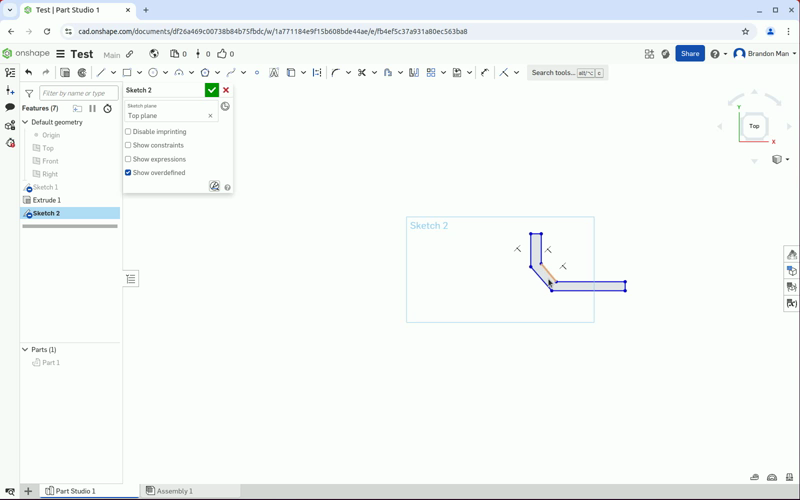
scroll(6)
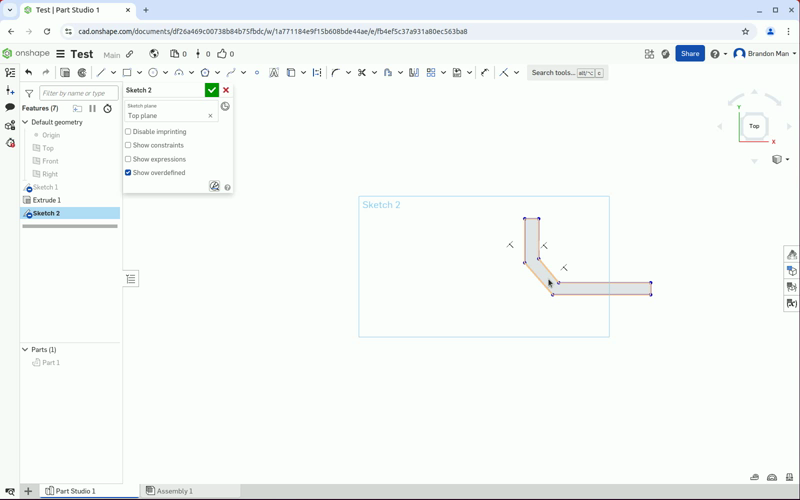
scroll(6)
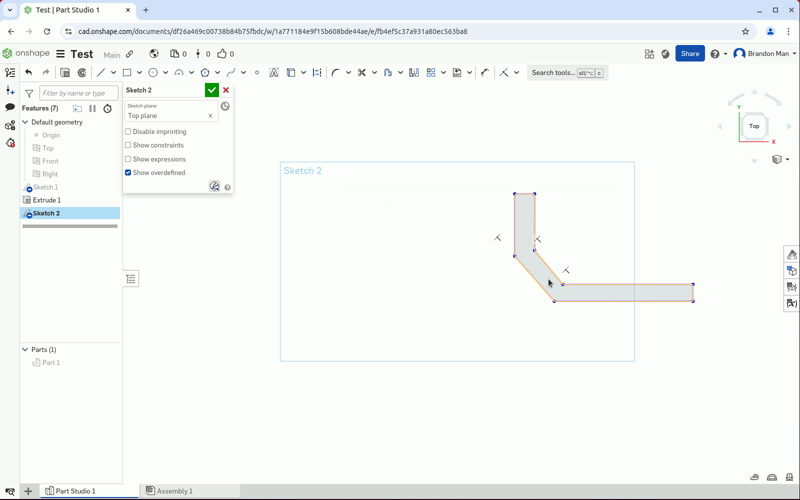
scroll(6)
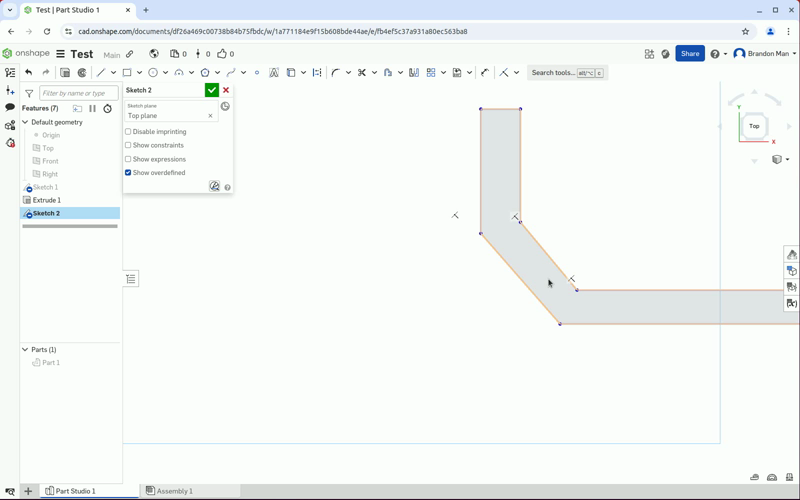
click(548, 278)
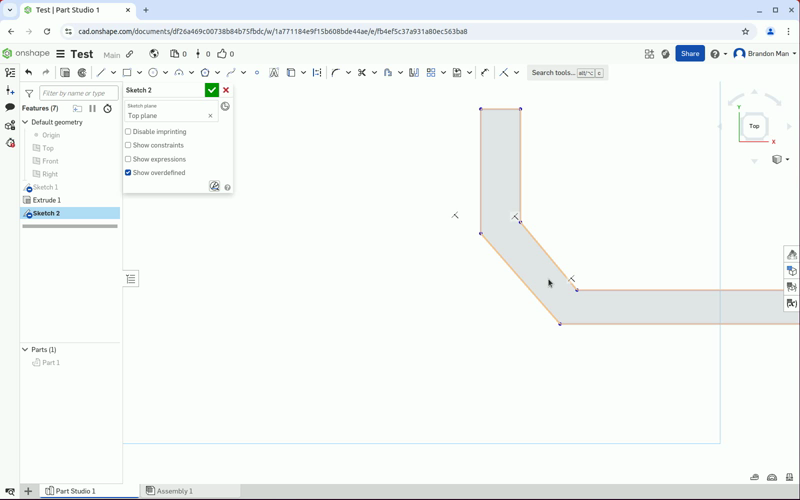
scroll(-6)
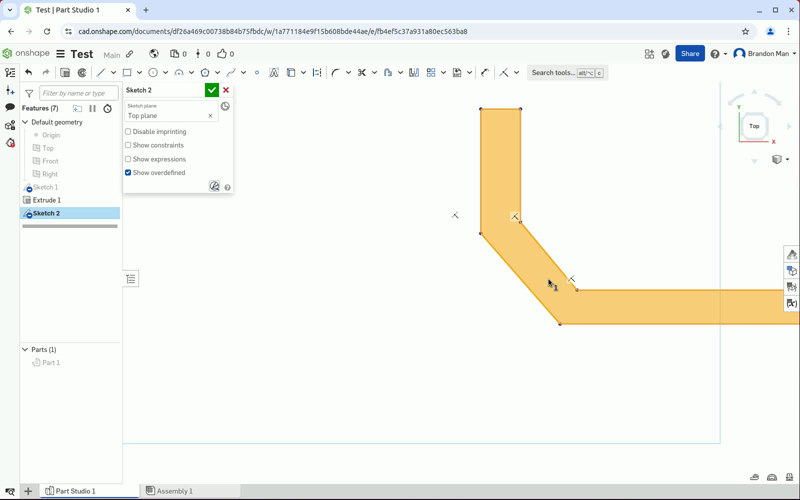
scroll(-6)
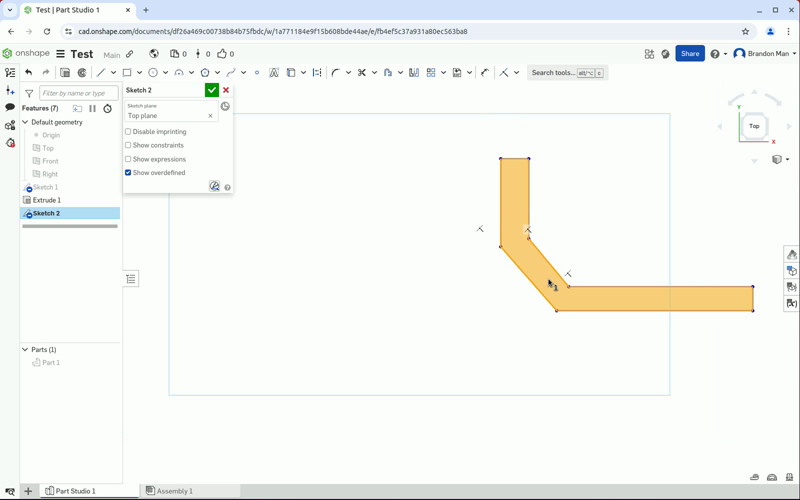
scroll(-6)
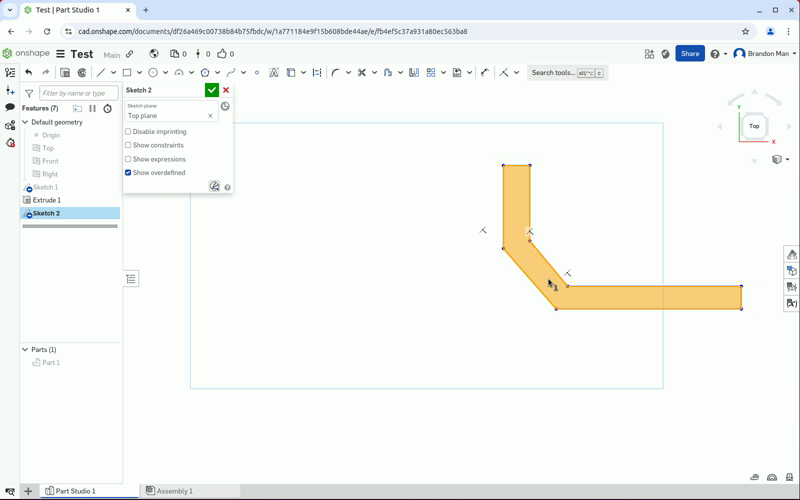
scroll(-6)
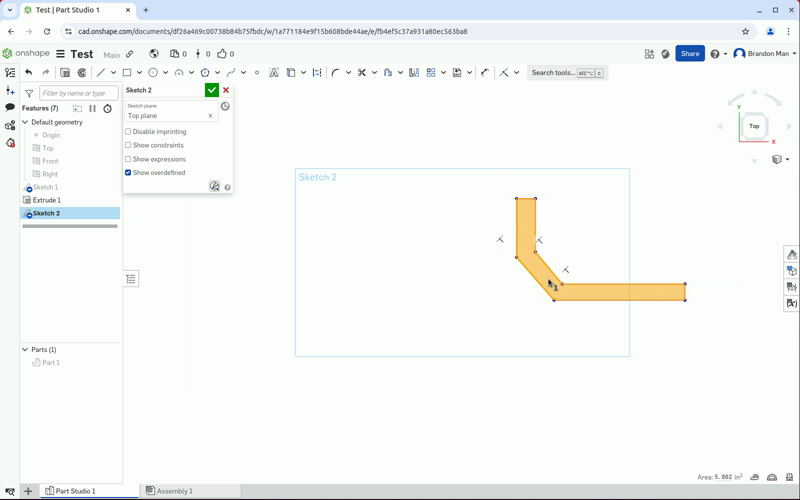
scroll(-6)
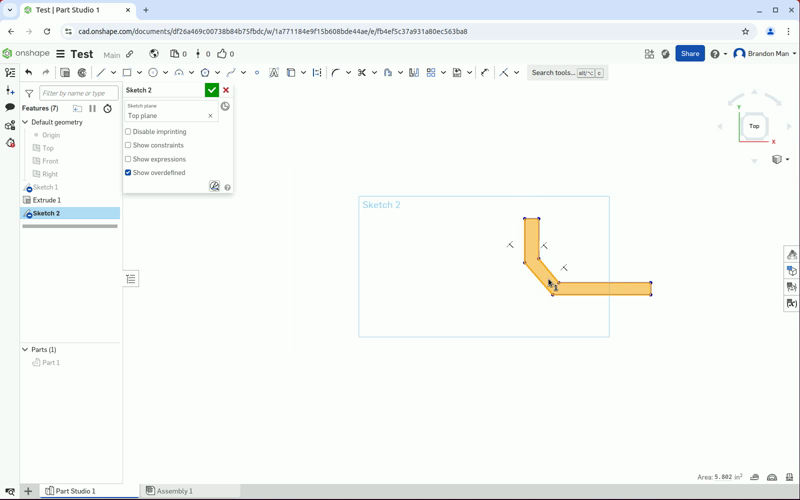
scroll(-6)
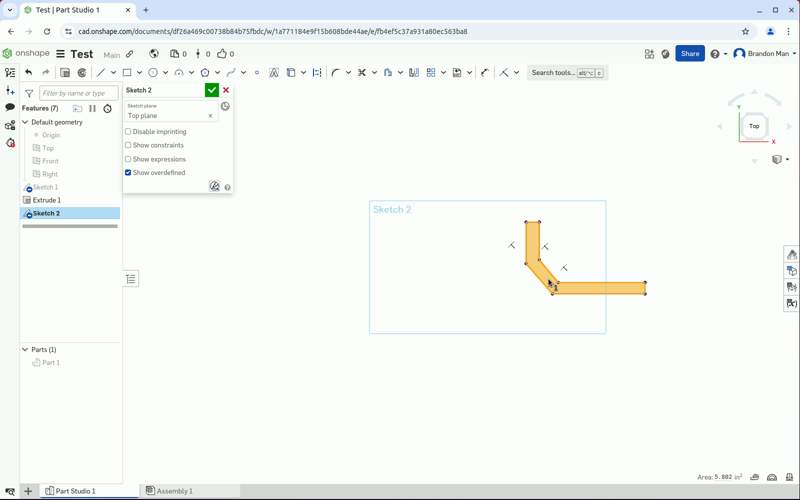
scroll(-6)
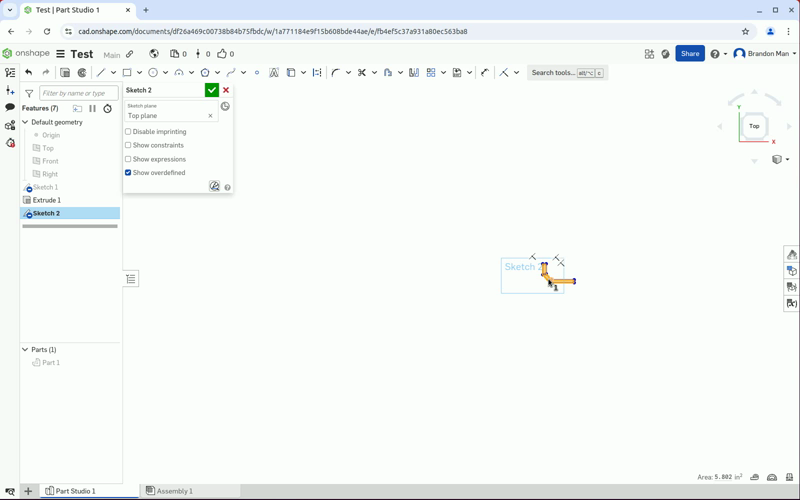
mouse_move(73, 352)
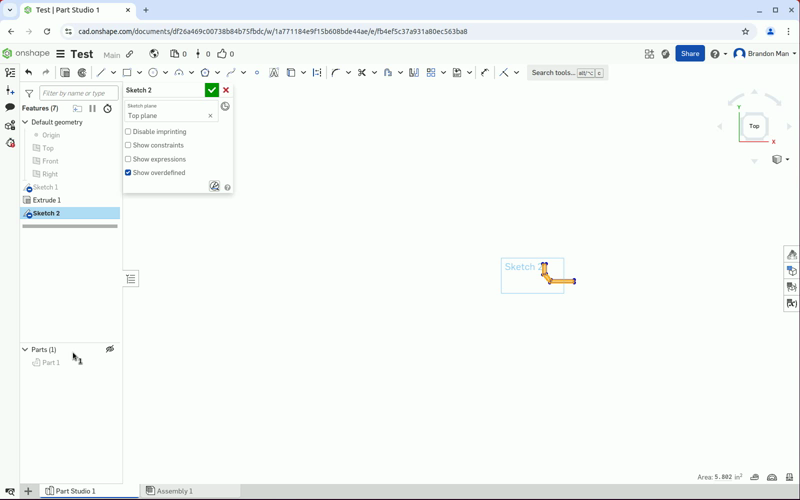
key(shift+y)
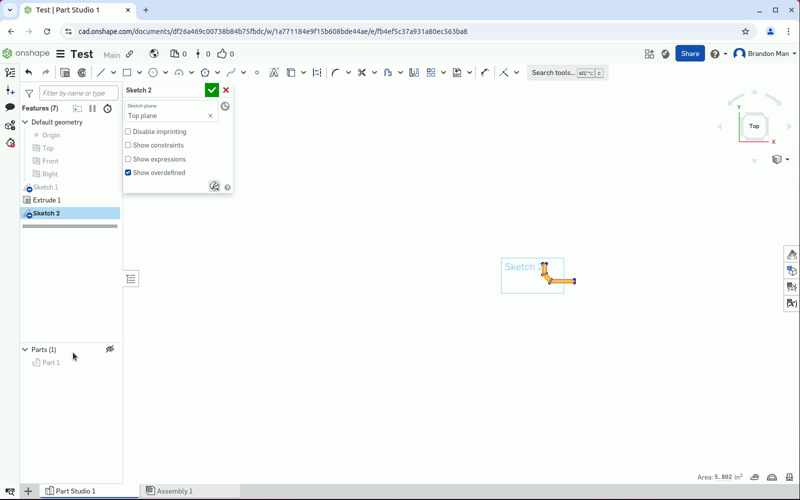
key(shift+e)
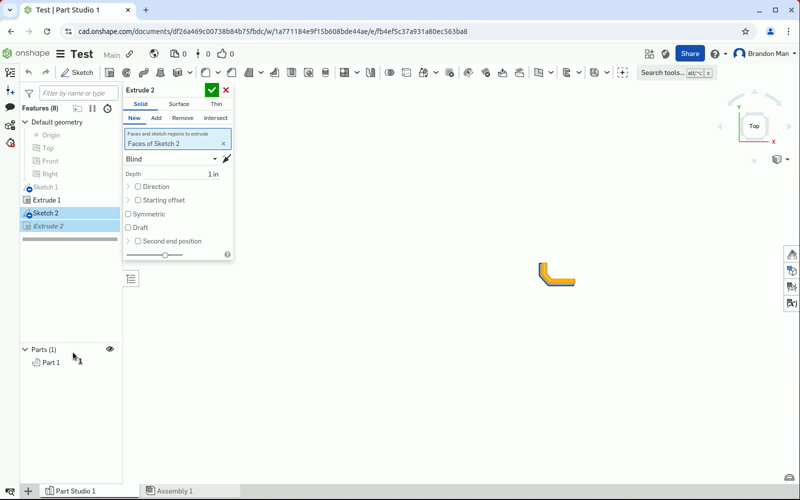
mouse_move(143, 106)
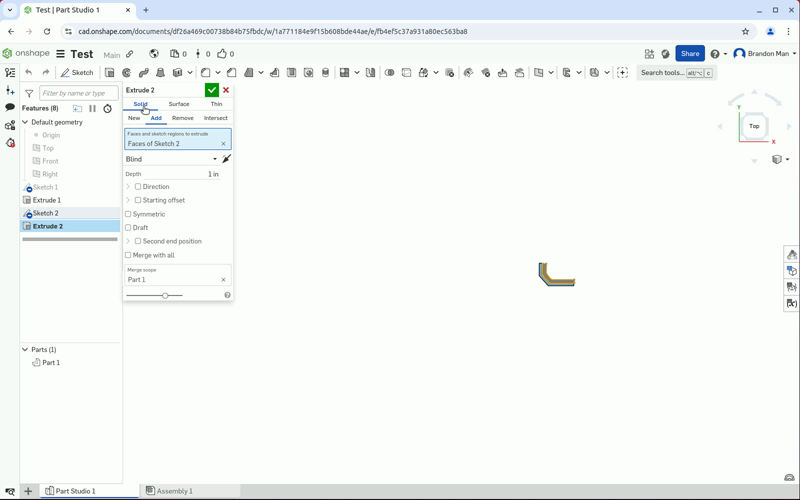
click(143, 106)
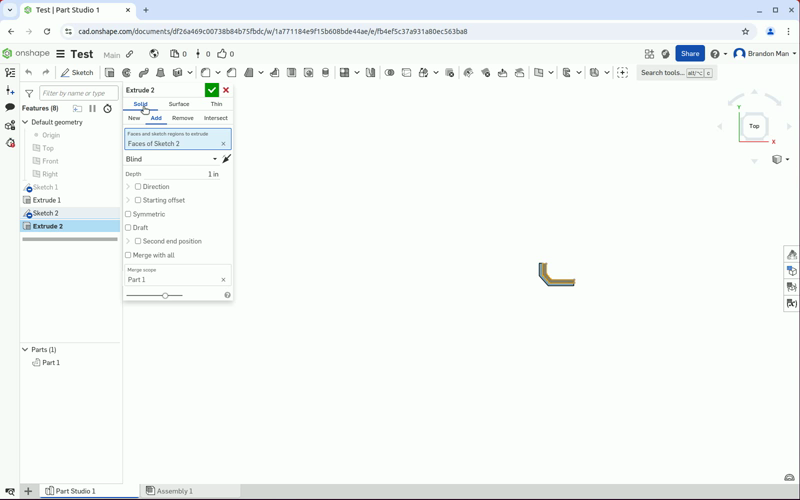
mouse_move(137, 120)
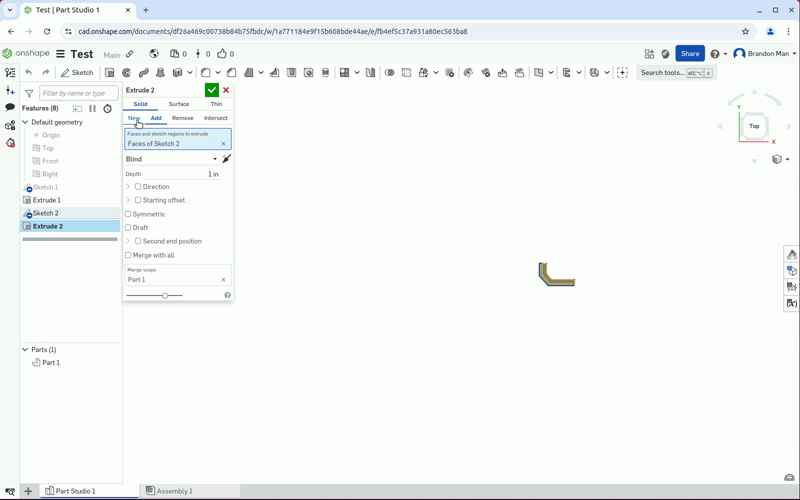
click(137, 120)
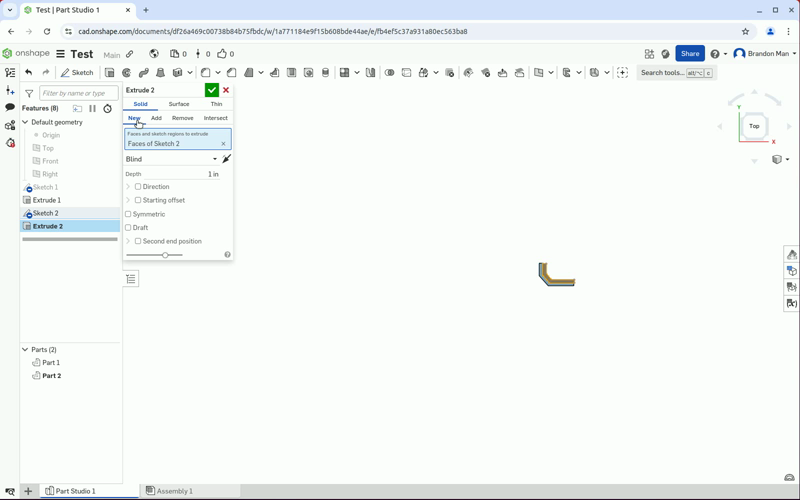
key(tab, 4)
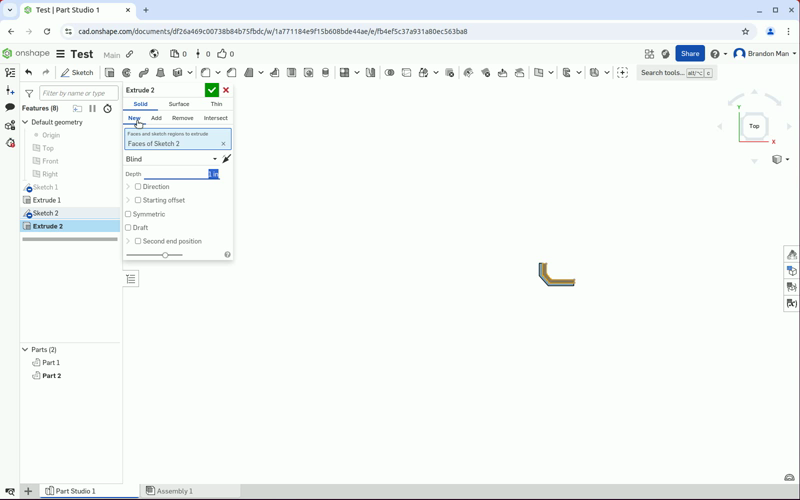
text(0.722)
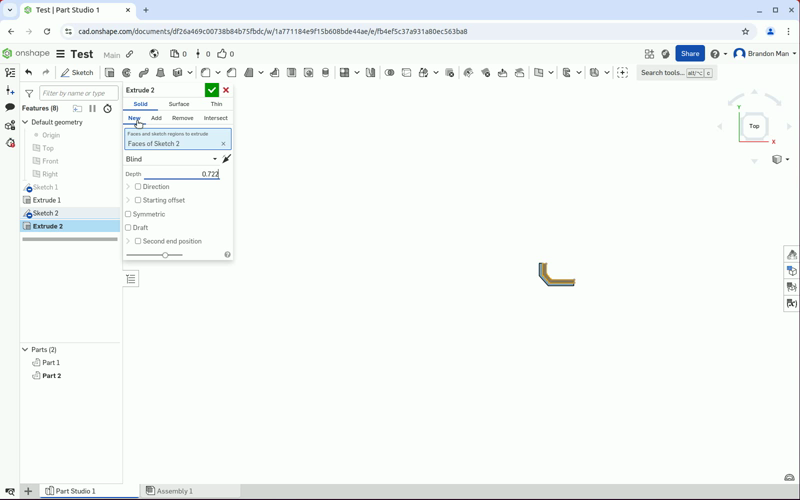
key(enter)
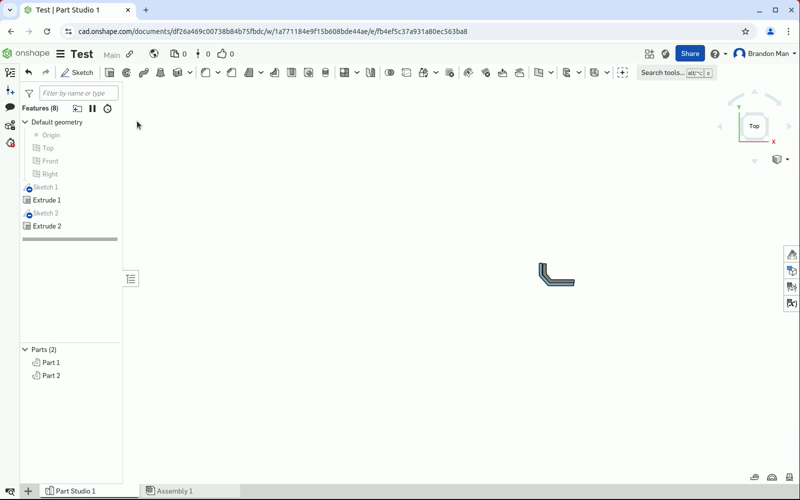
key(shift+h)
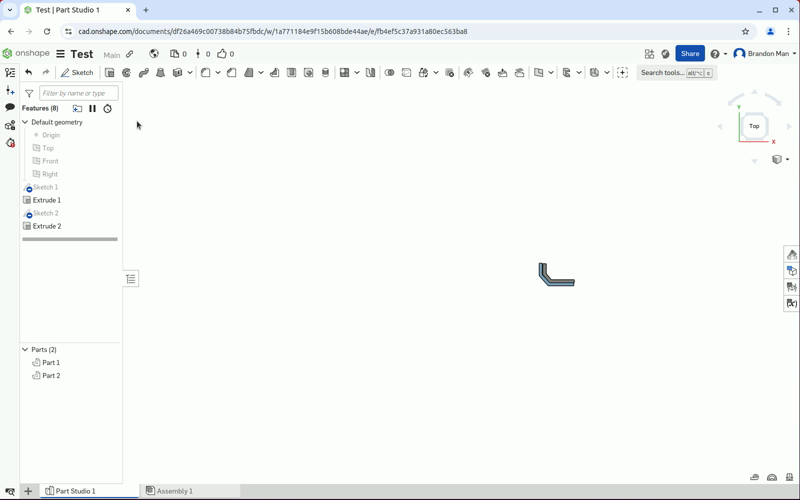
key(shift+h)
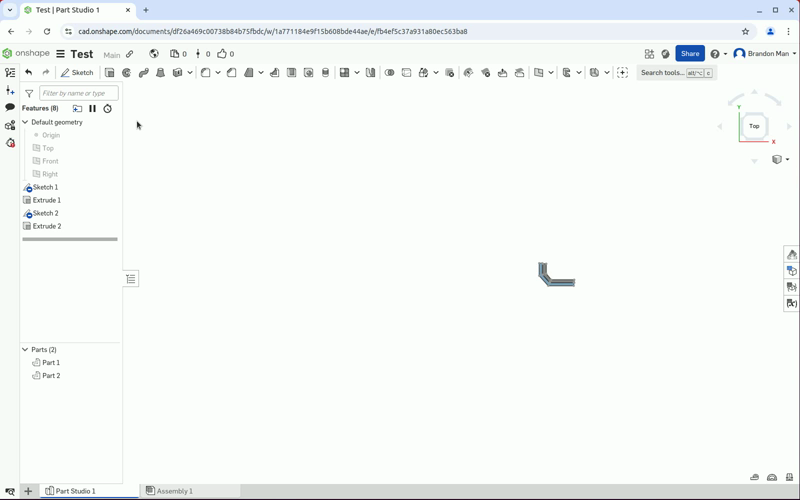
key(shift+7)
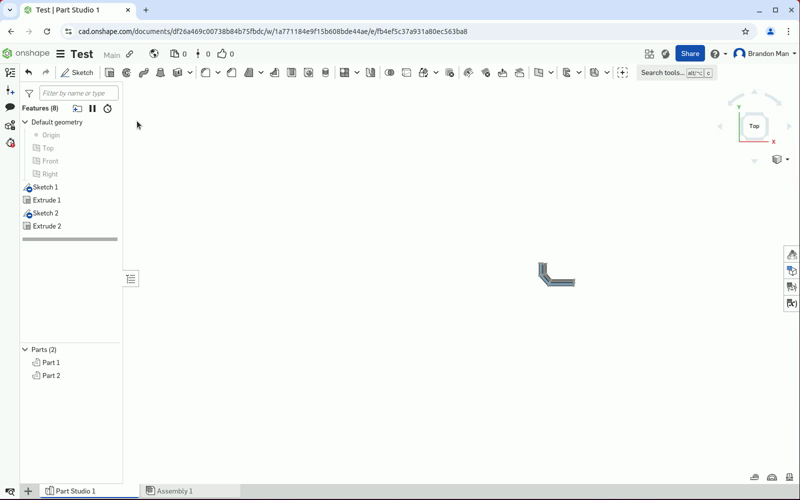
key(up, 3)
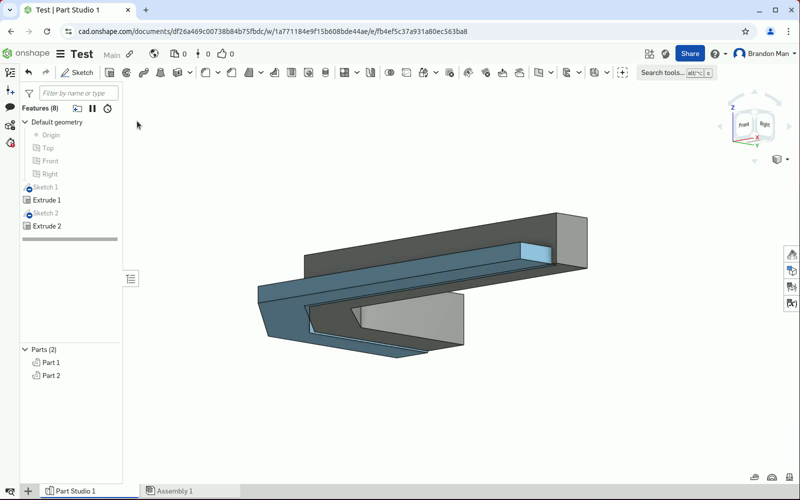
key(left, 3)
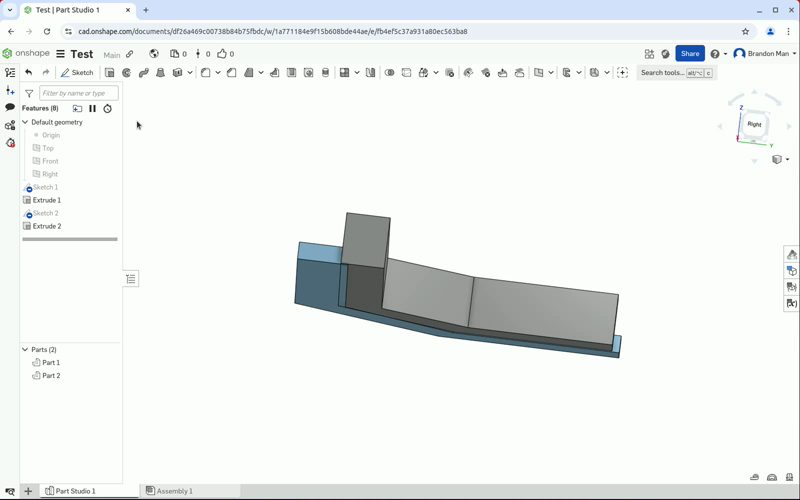
key(right, 3)
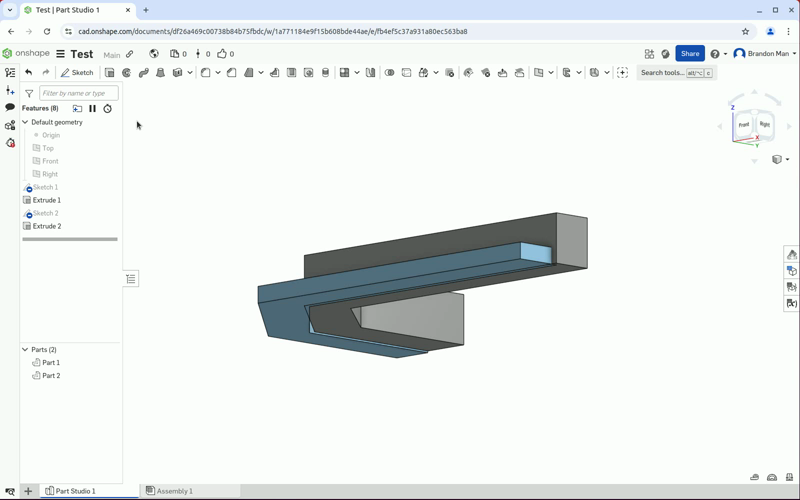
key(down, 3)
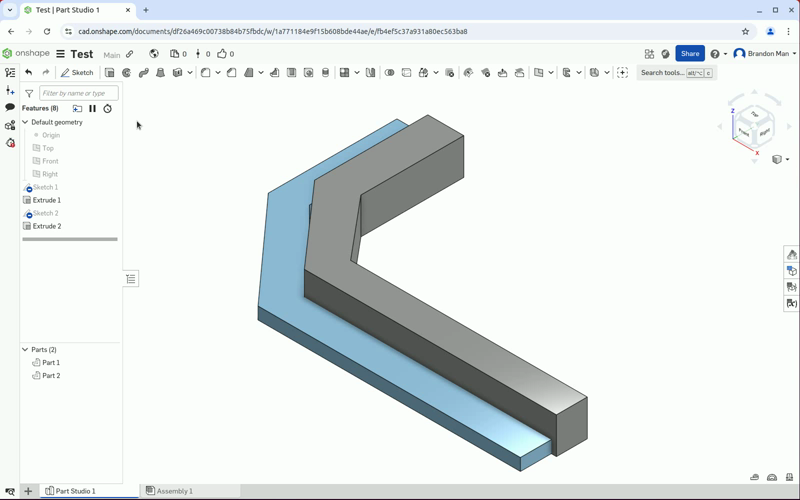
mouse_move(73, 189)
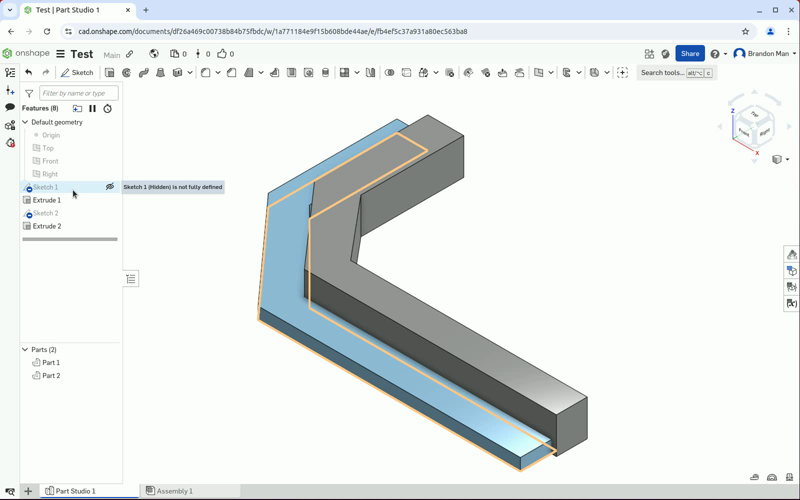
click(73, 189)